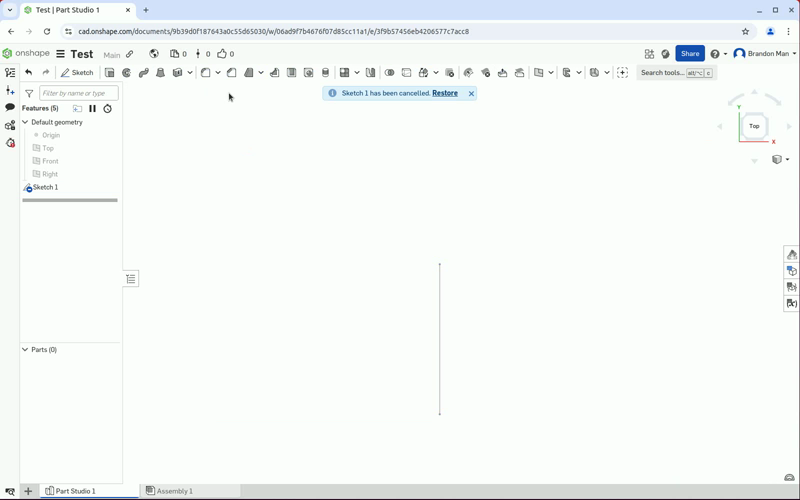
key(shift+h)
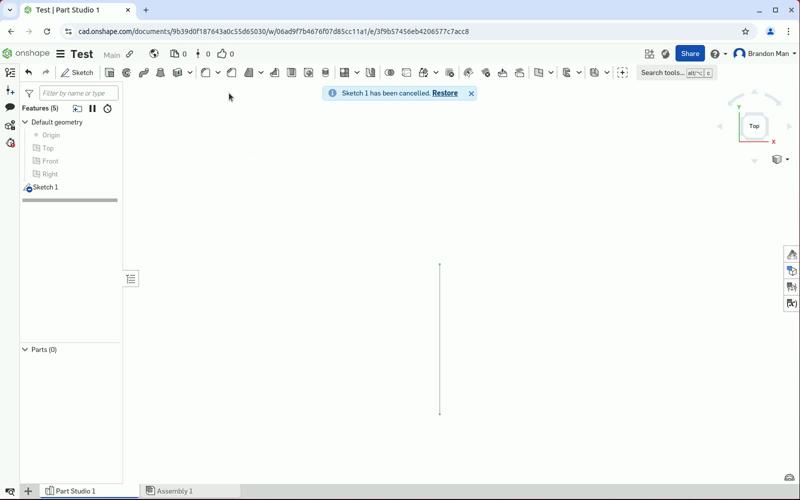
key(shift+s)
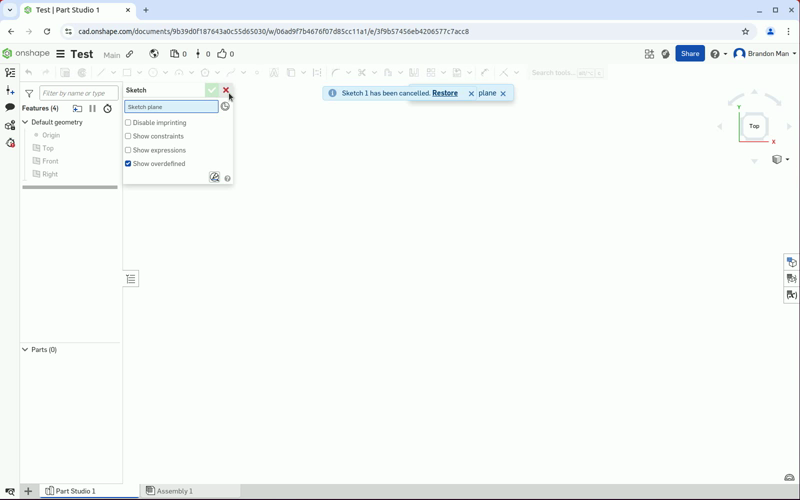
mouse_move(73, 150)
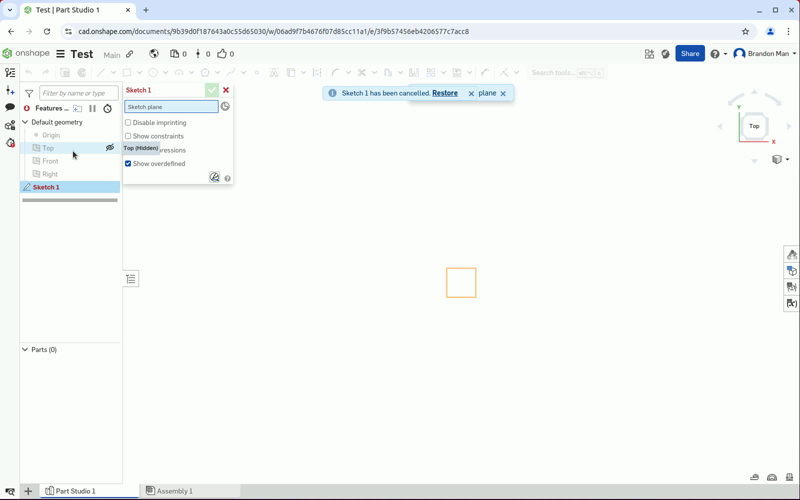
click(73, 150)
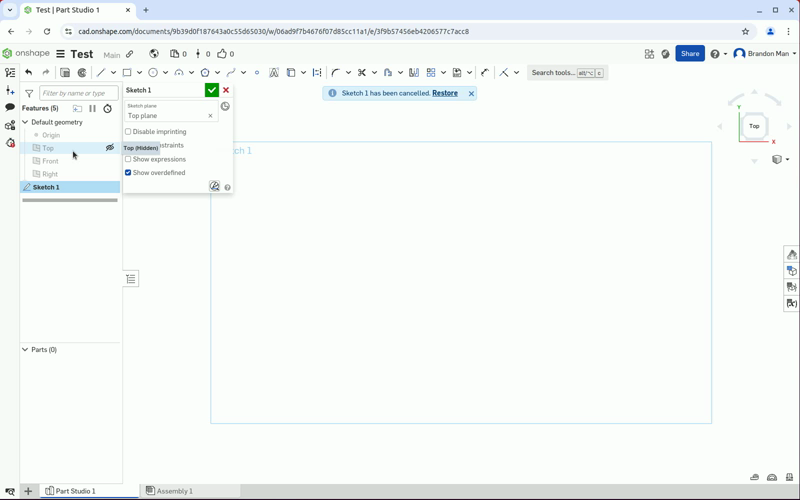
mouse_move(73, 352)
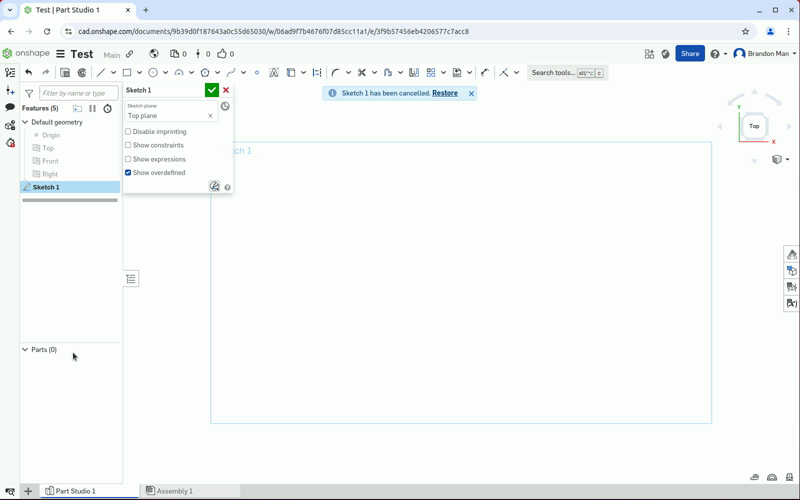
key(y)
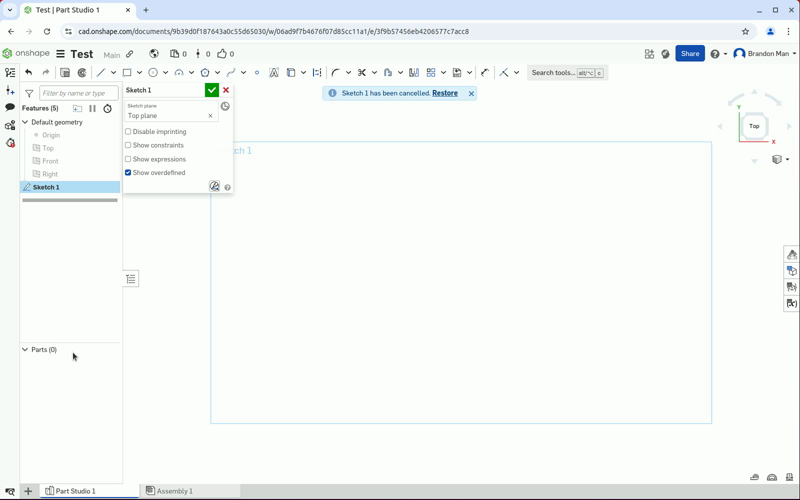
key(a)
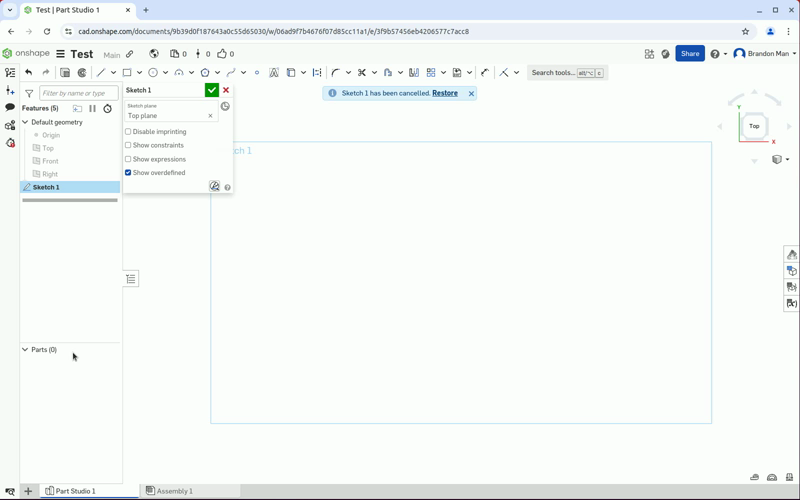
key_down(shift)
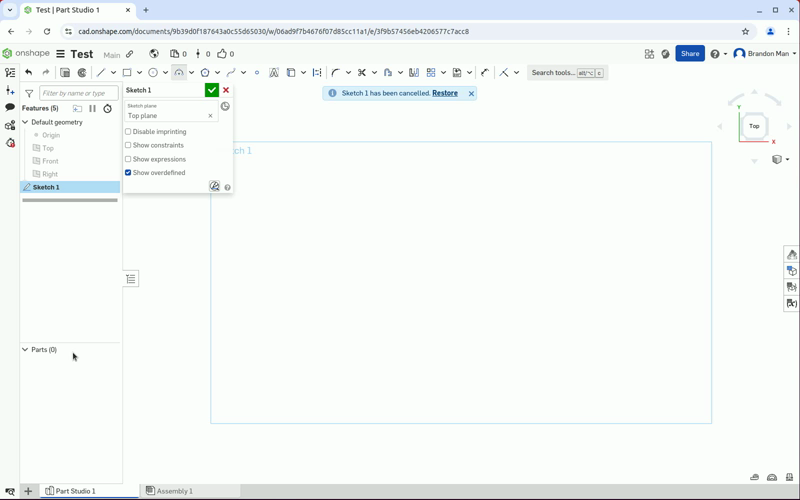
mouse_move(348, 375)
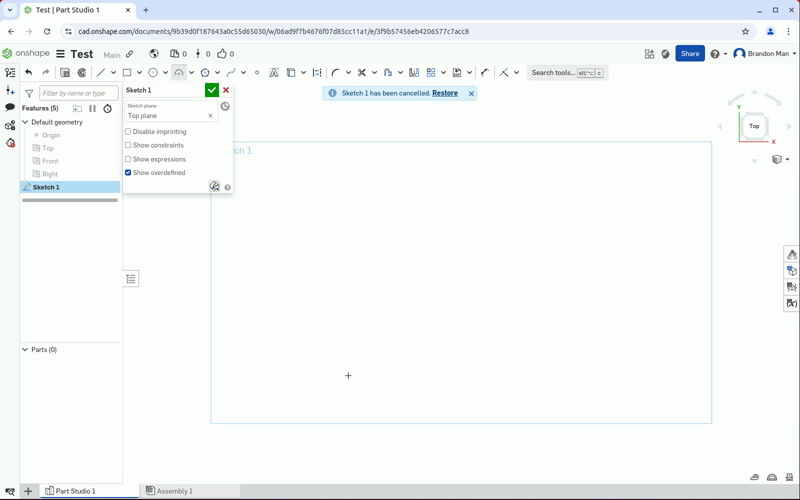
click(348, 375)
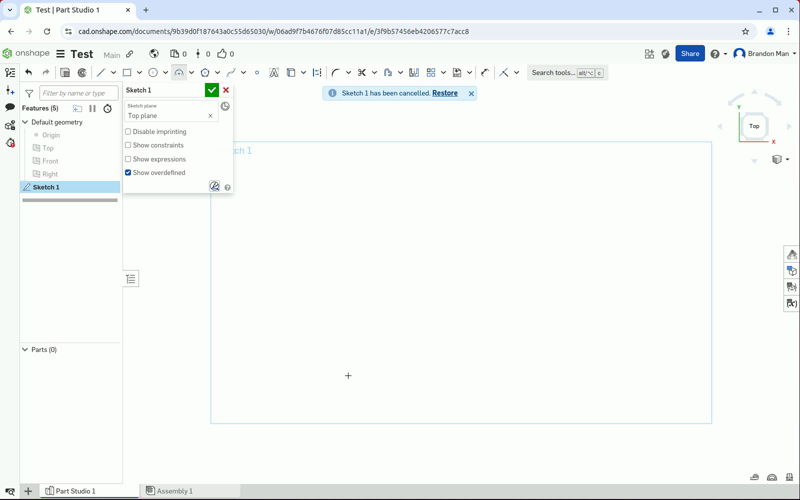
key_up(shift)
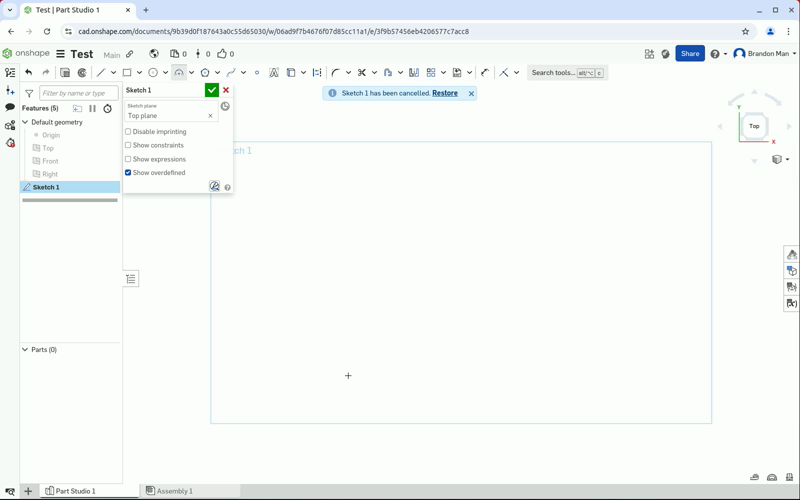
key_down(shift)
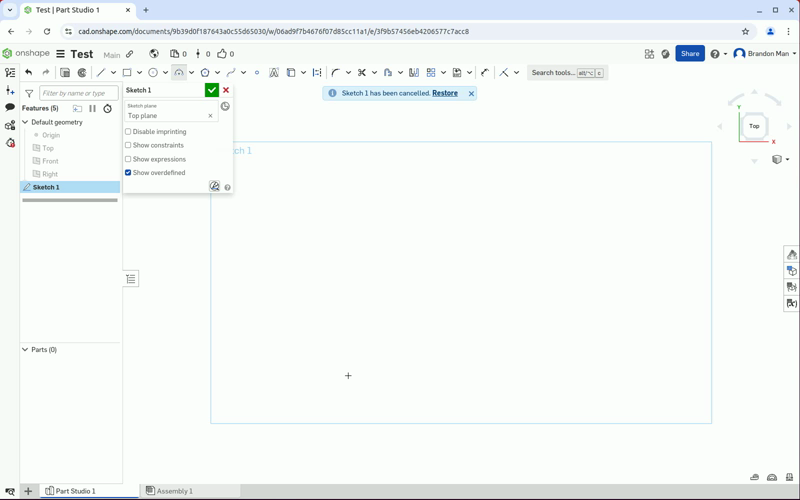
mouse_move(367, 394)
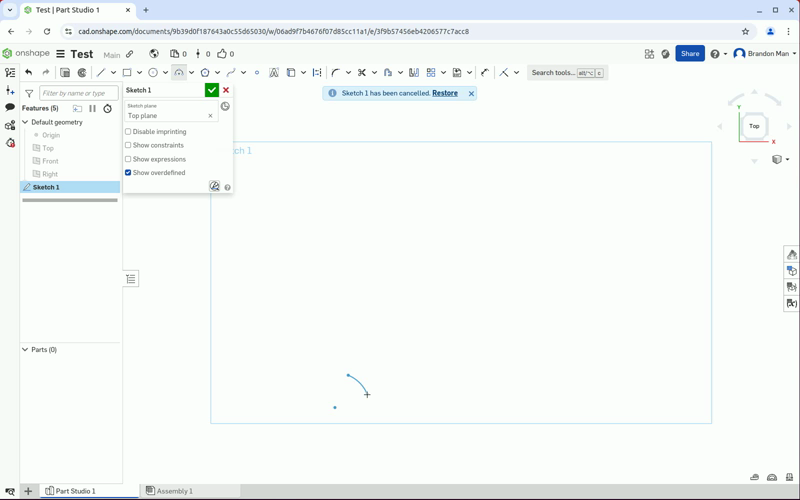
click(367, 394)
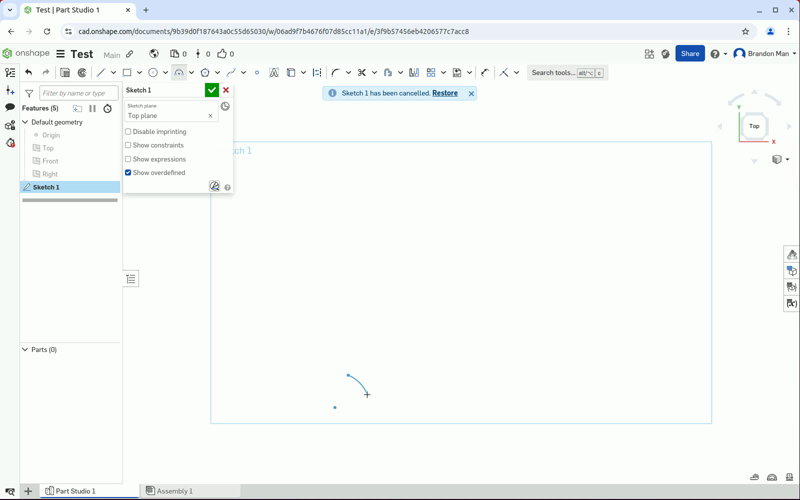
mouse_move(361, 381)
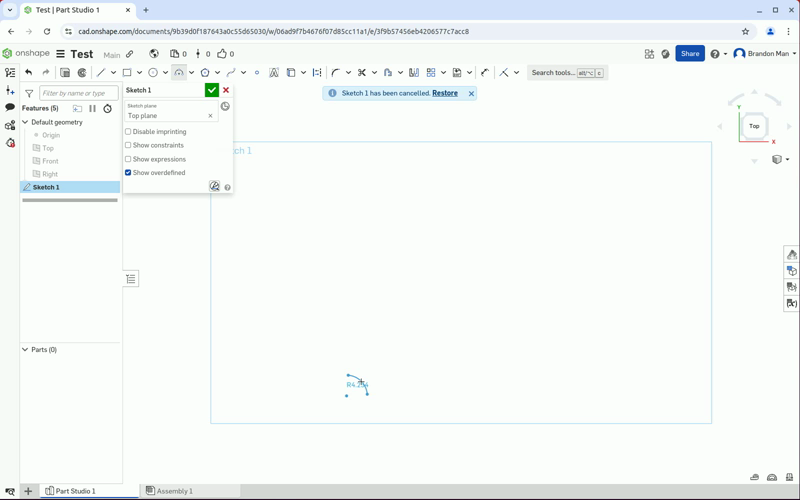
click(361, 381)
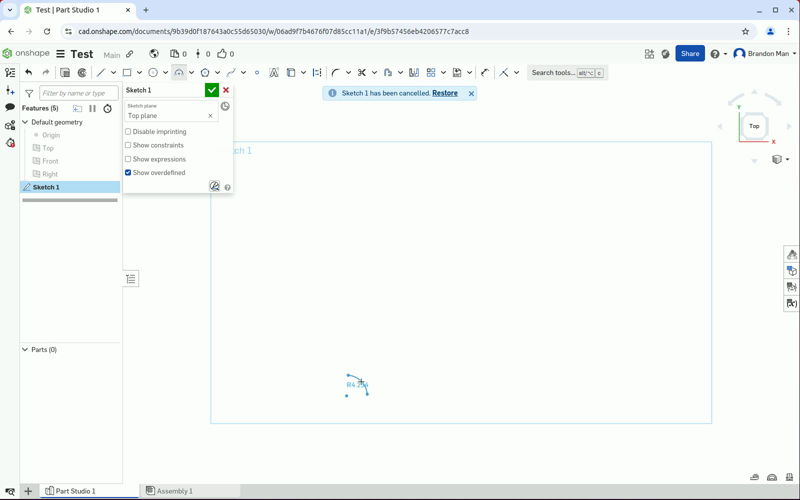
key_up(shift)
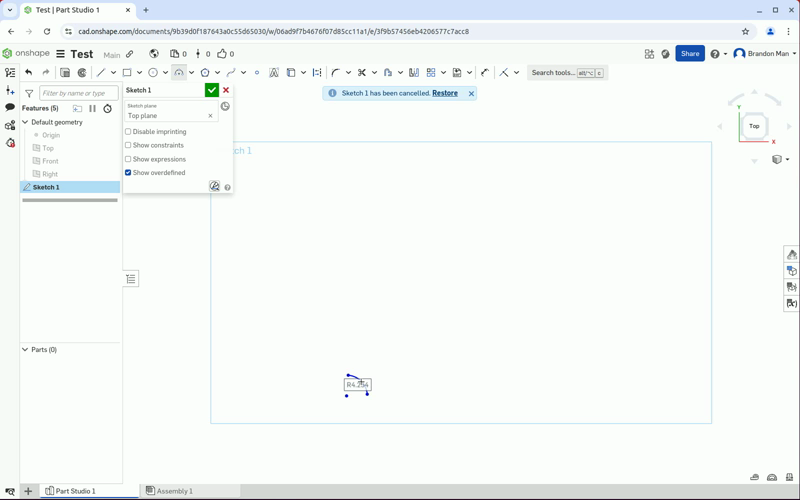
key(esc)
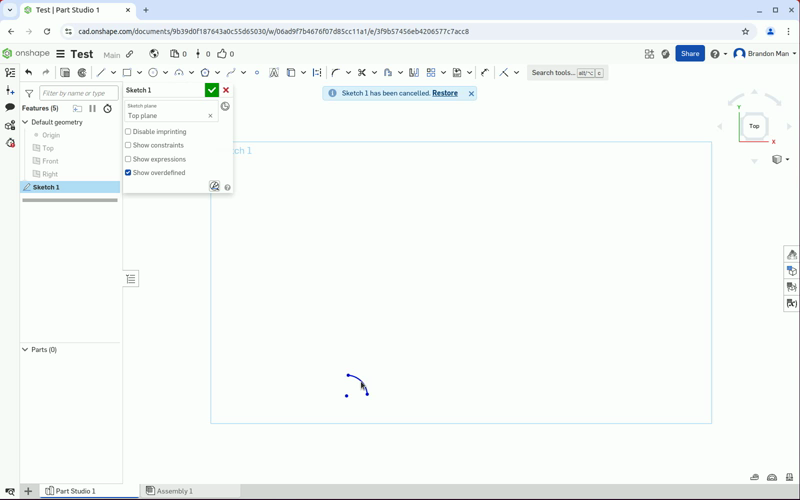
key(l)
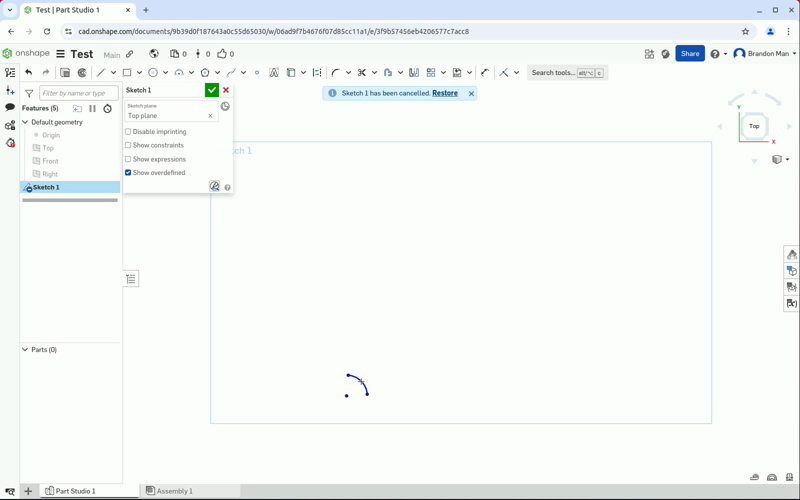
mouse_move(367, 394)
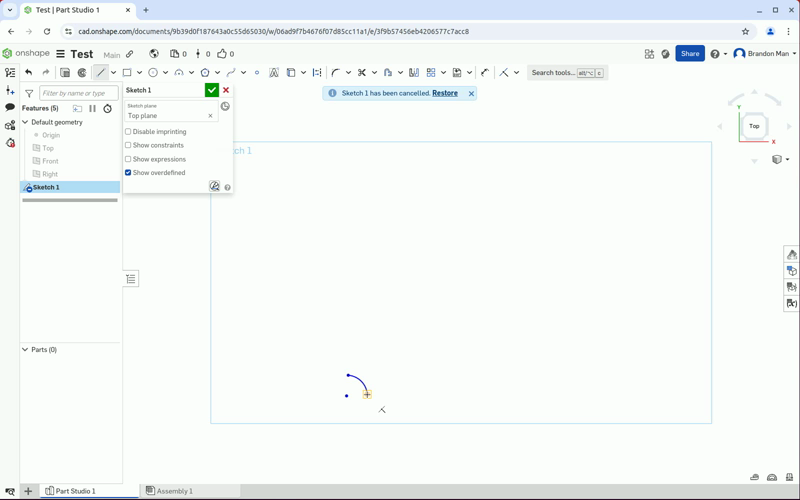
click(367, 394)
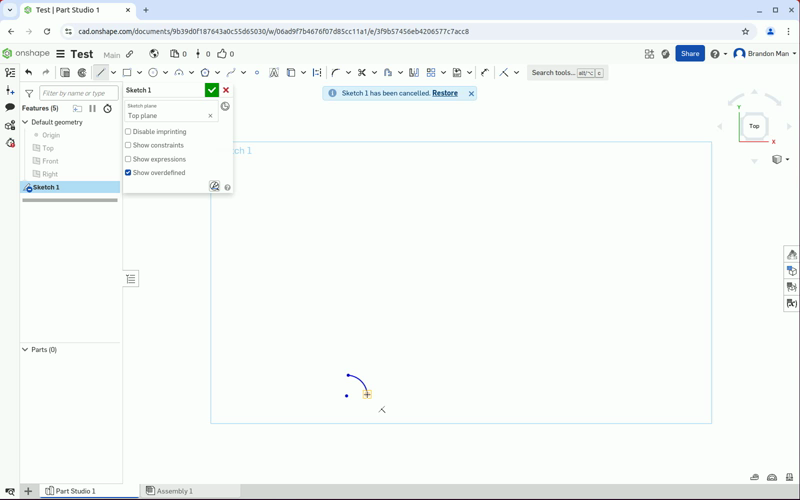
key_down(shift)
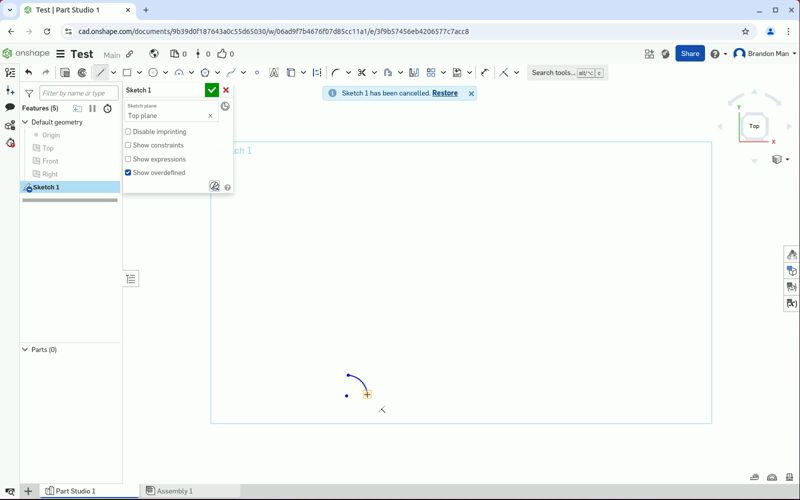
mouse_move(553, 394)
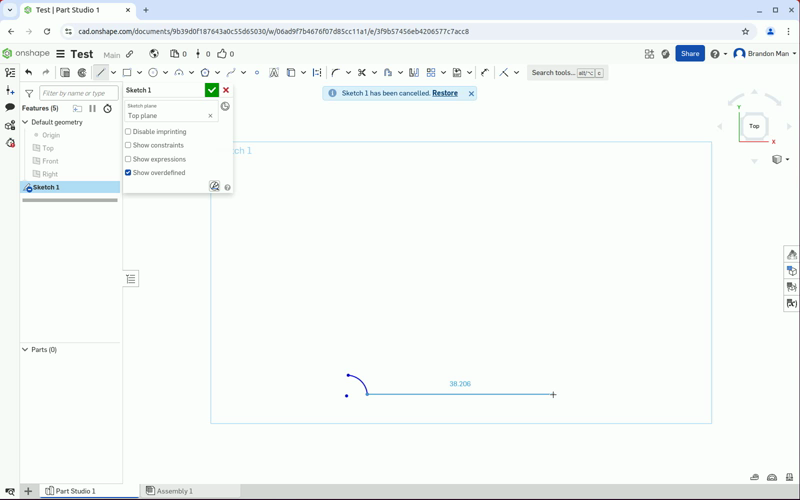
click(553, 394)
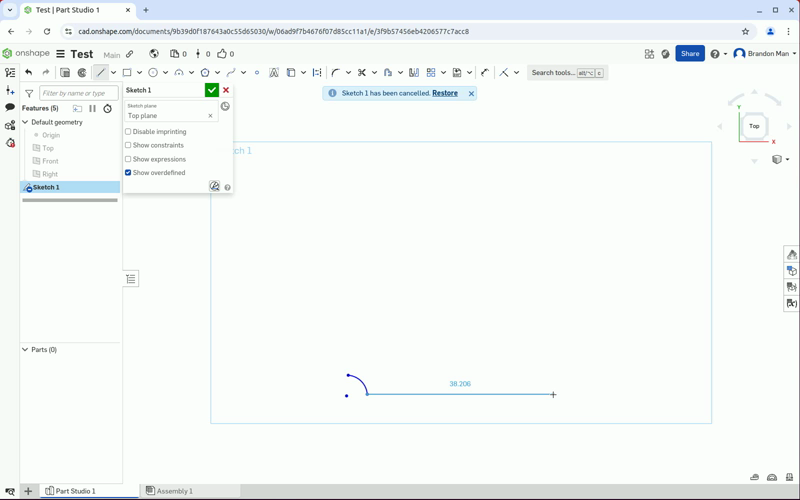
key_up(shift)
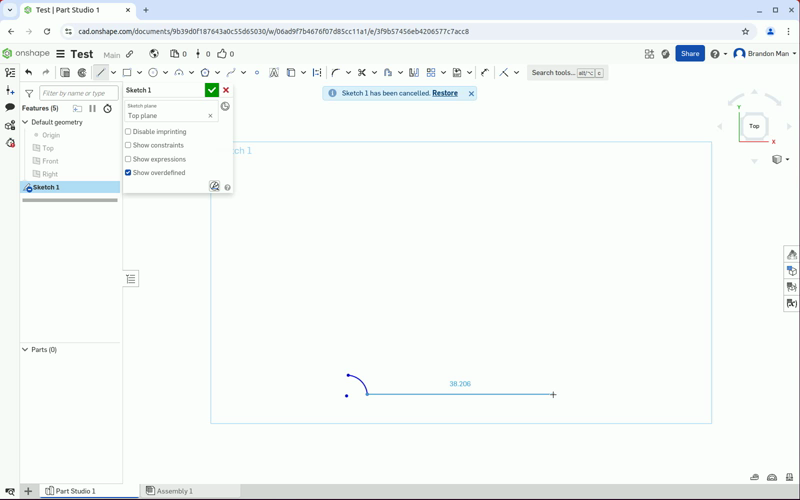
key(esc)
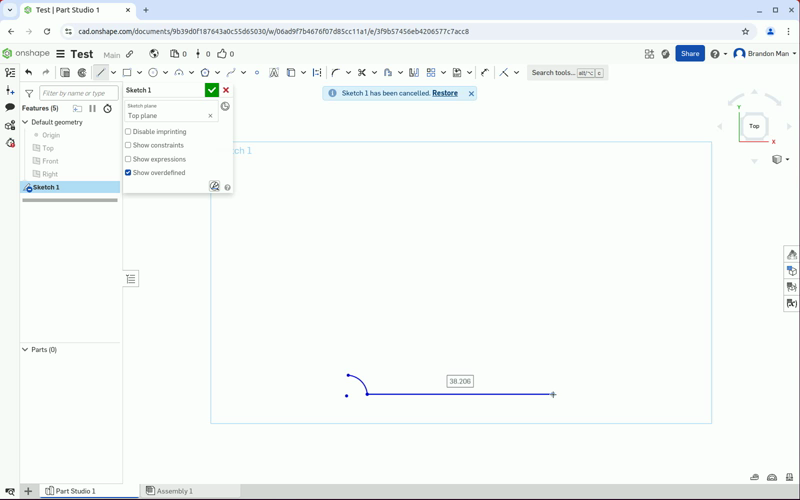
key(a)
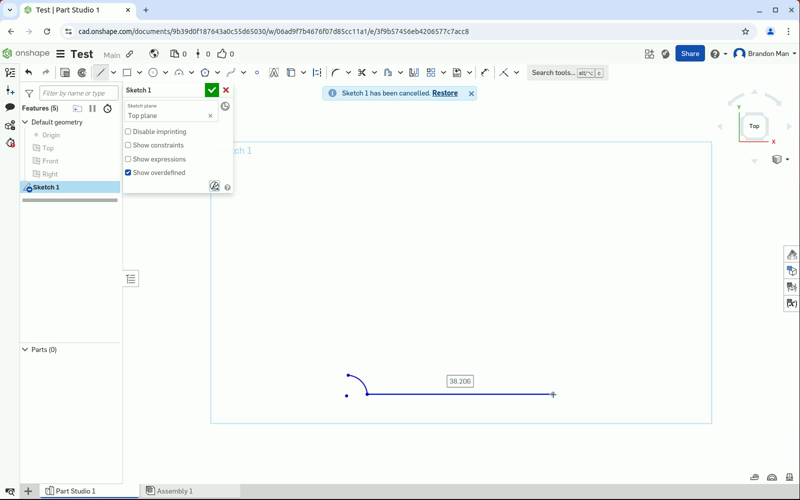
mouse_move(553, 394)
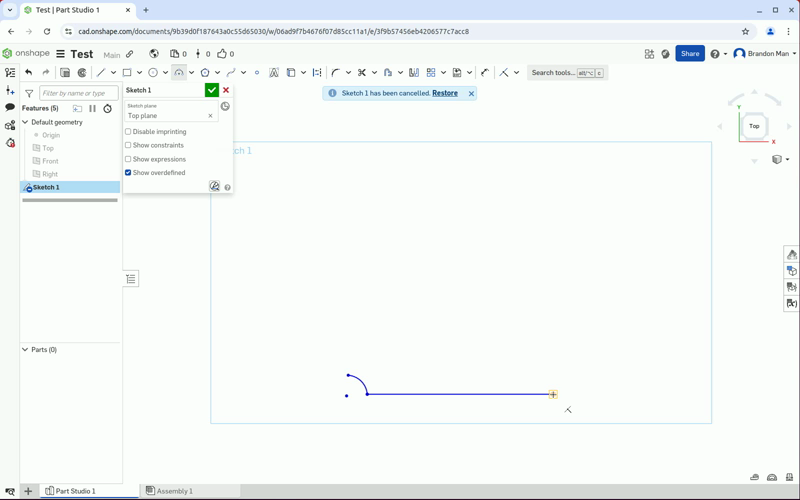
click(553, 394)
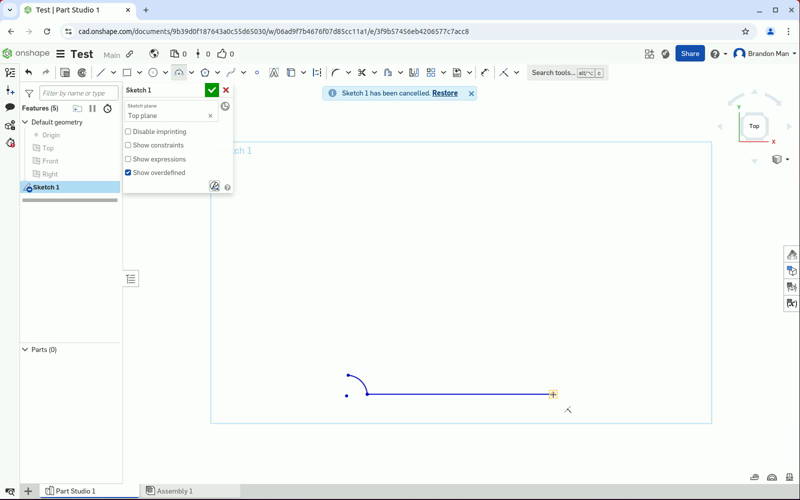
key_down(shift)
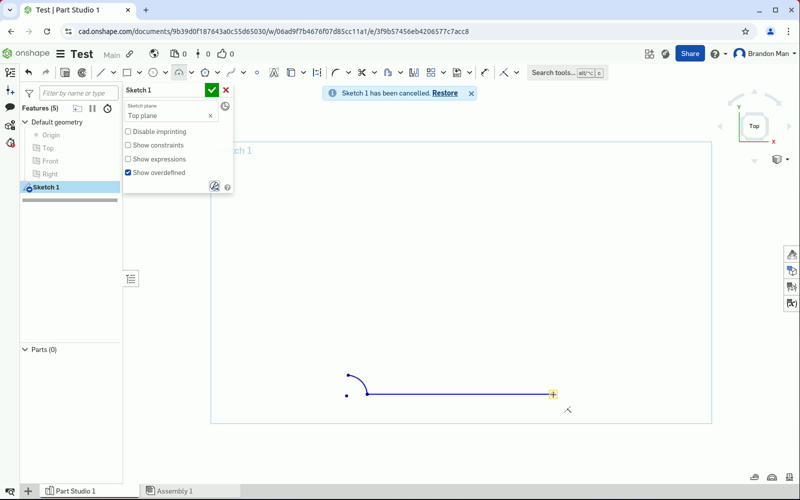
mouse_move(572, 375)
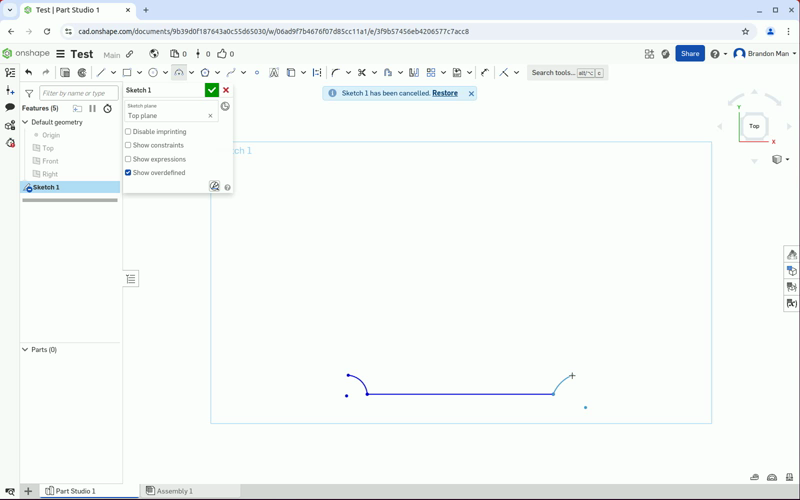
click(572, 375)
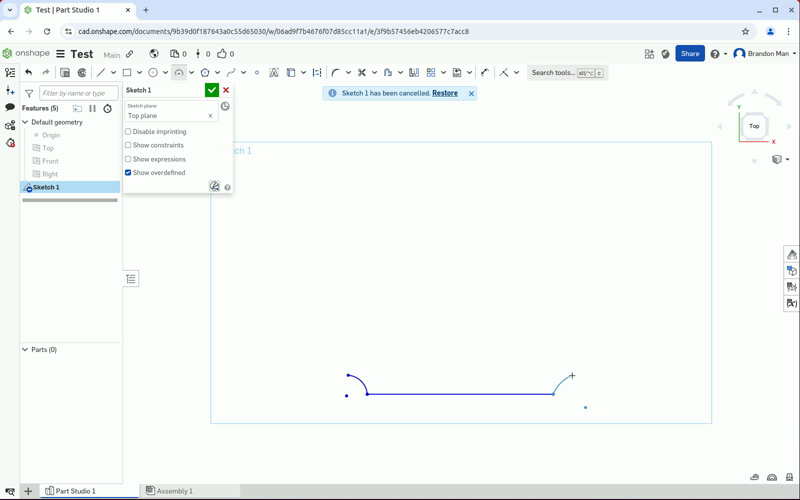
mouse_move(558, 381)
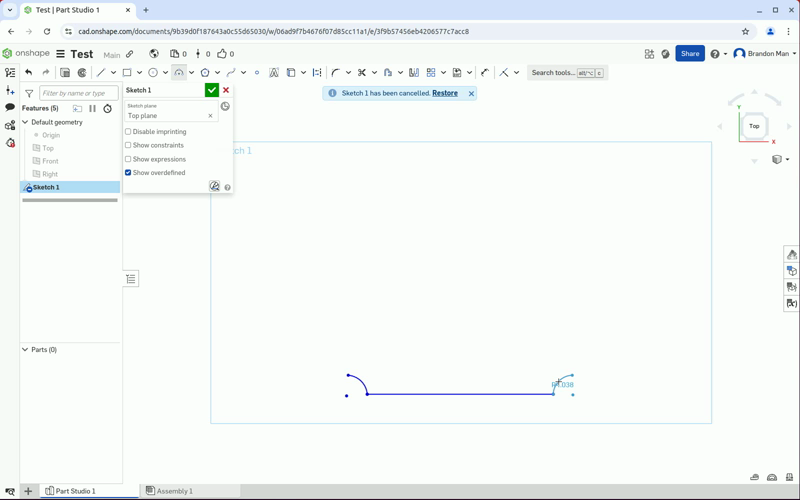
click(558, 381)
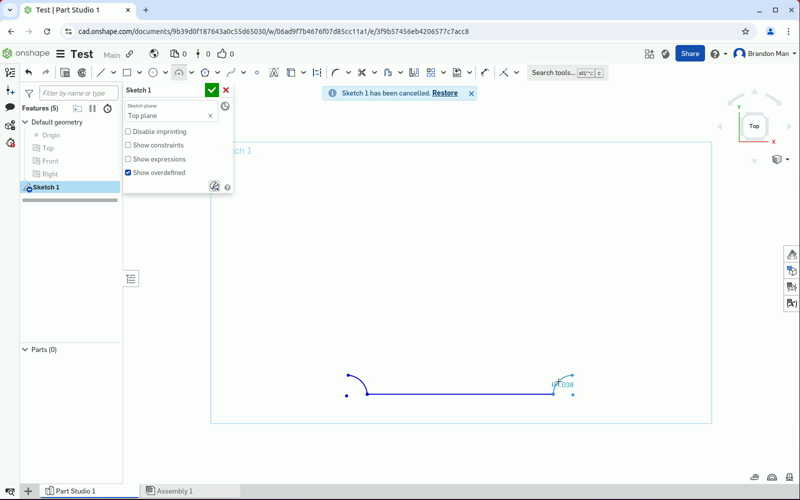
key_up(shift)
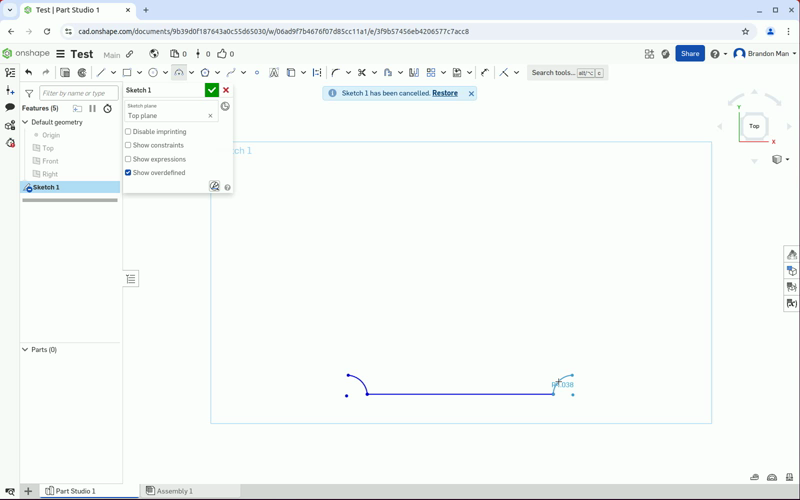
key(esc)
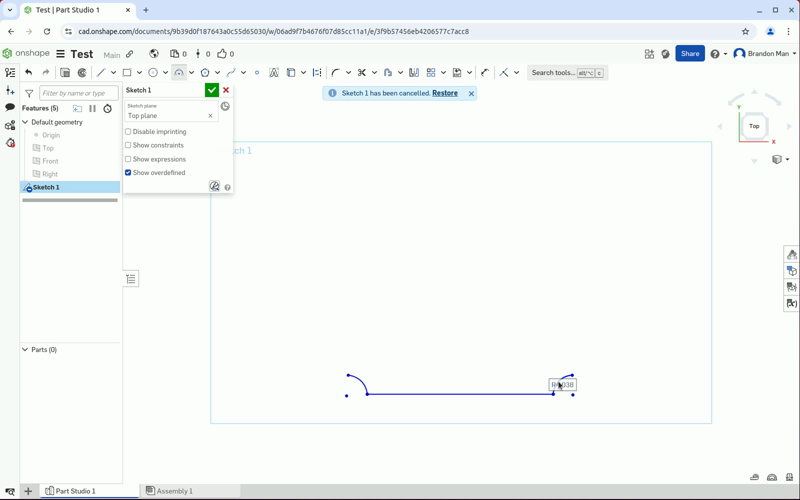
key(l)
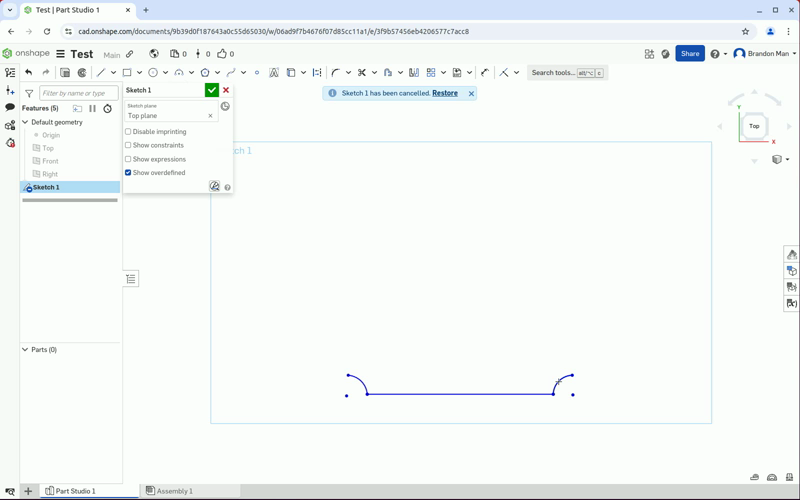
mouse_move(572, 375)
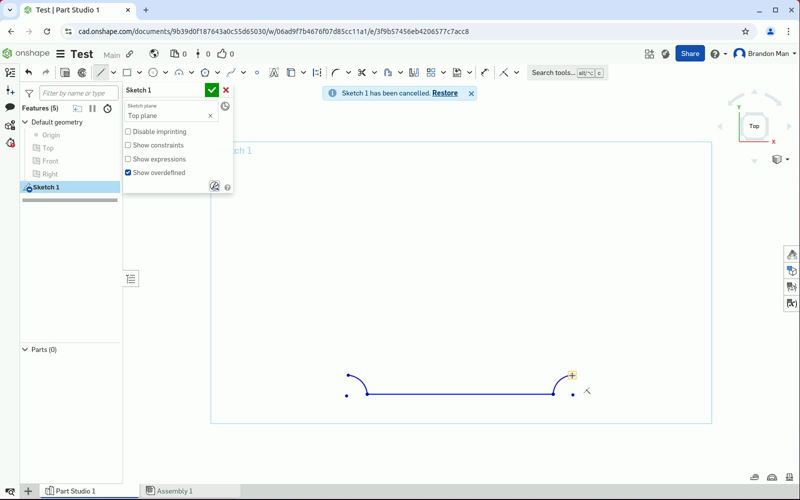
click(572, 375)
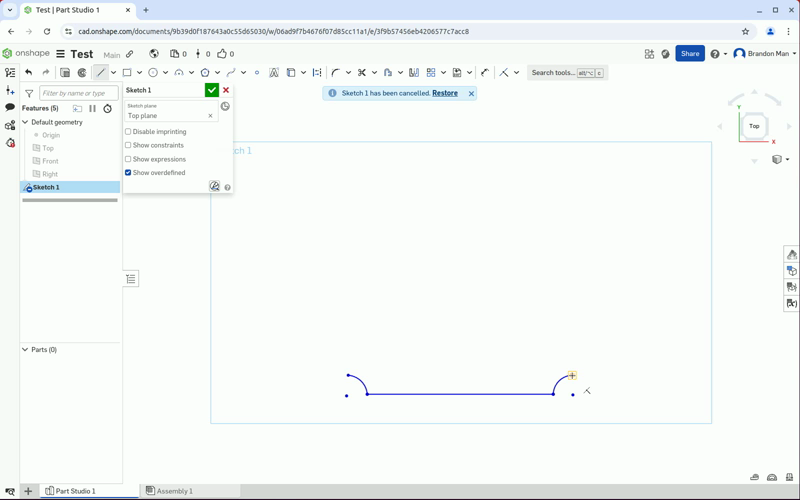
key_down(shift)
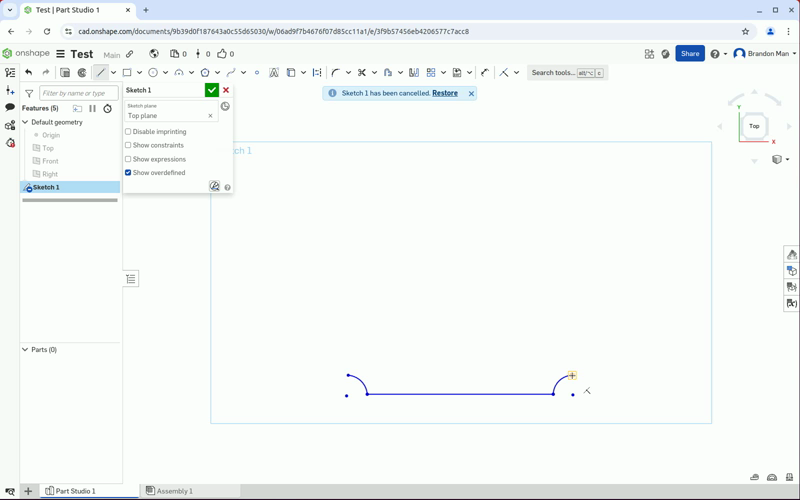
mouse_move(572, 191)
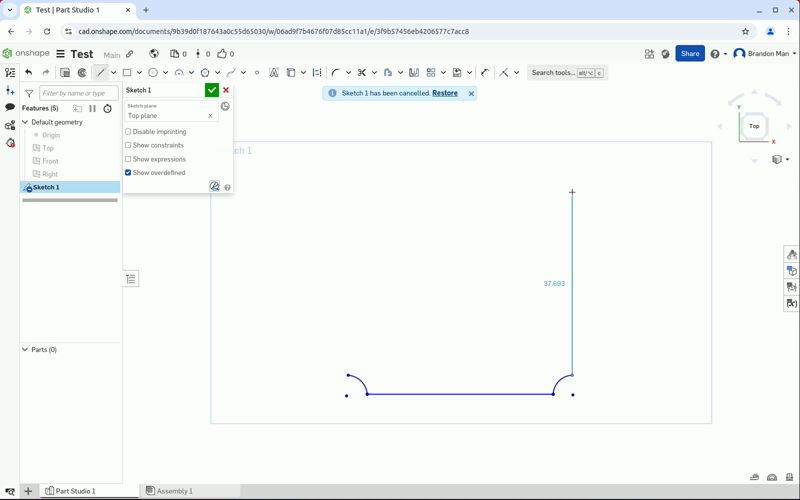
click(572, 191)
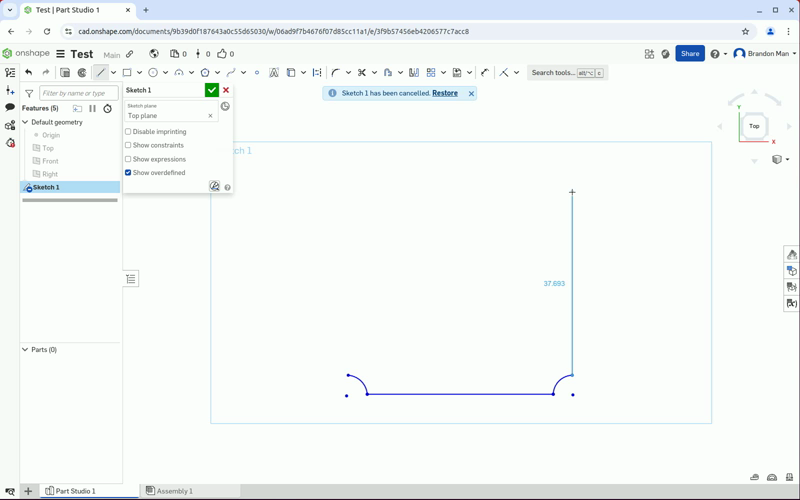
key_up(shift)
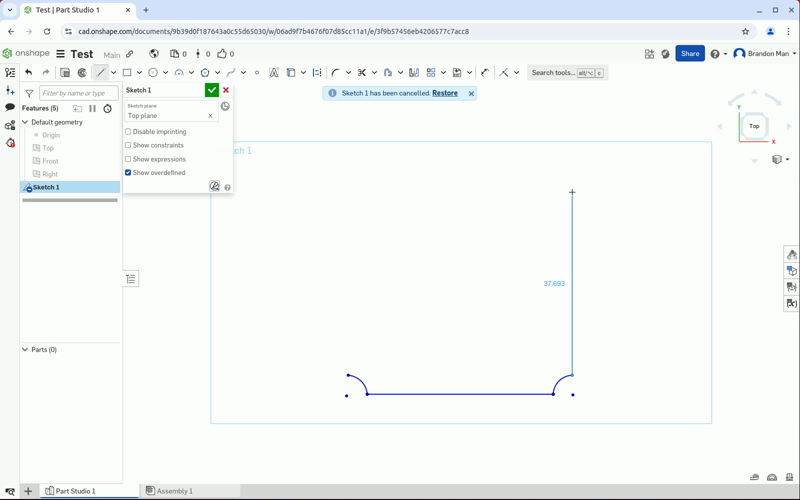
key(esc)
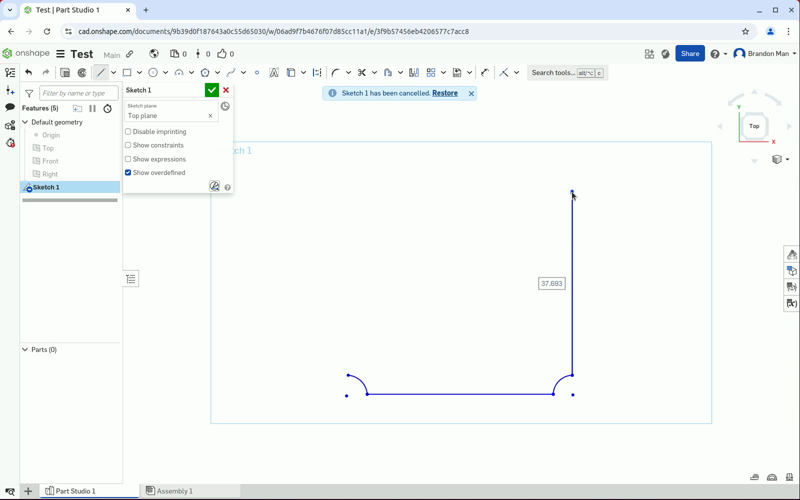
key(a)
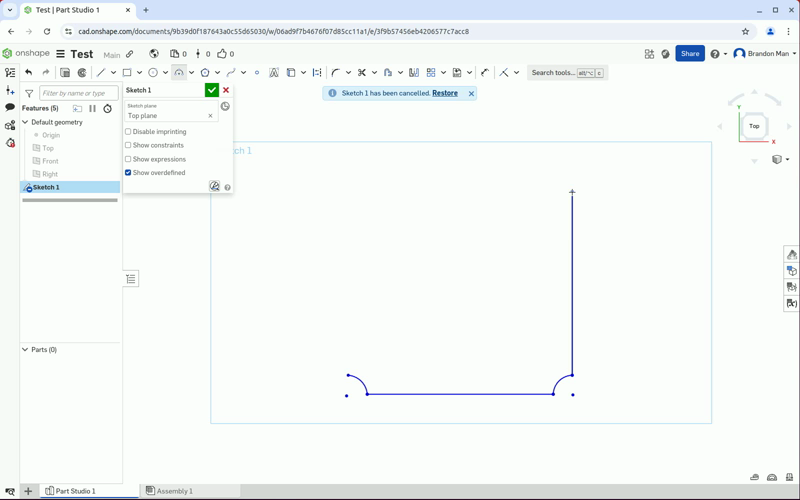
mouse_move(572, 191)
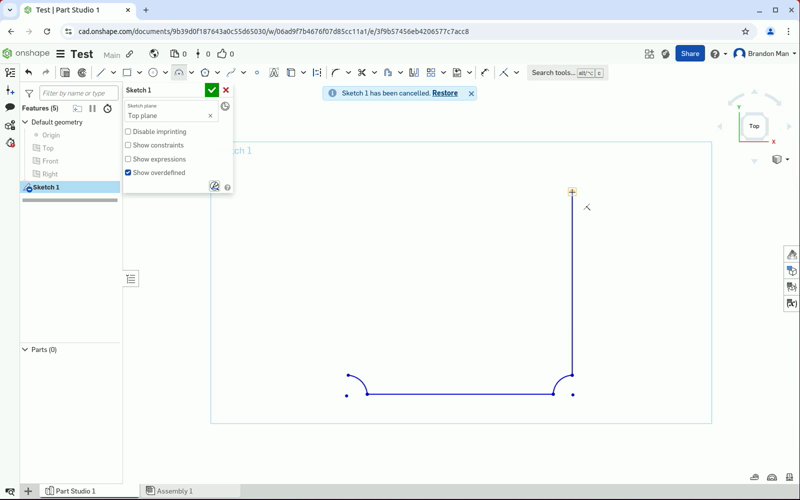
click(572, 191)
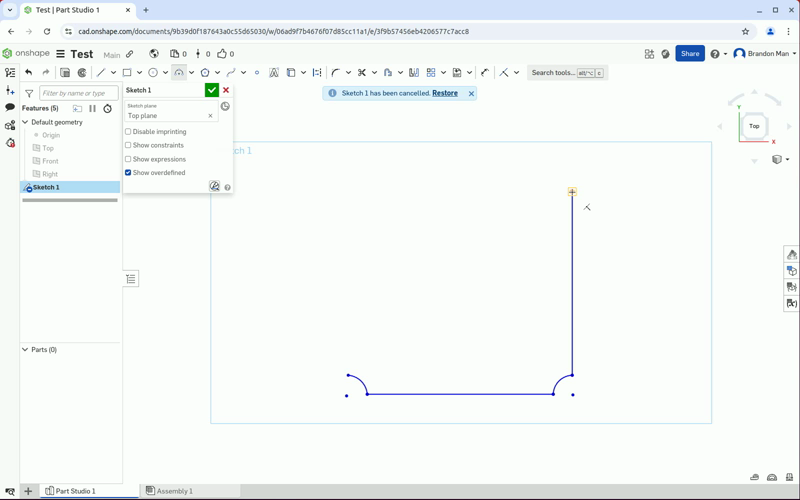
key_down(shift)
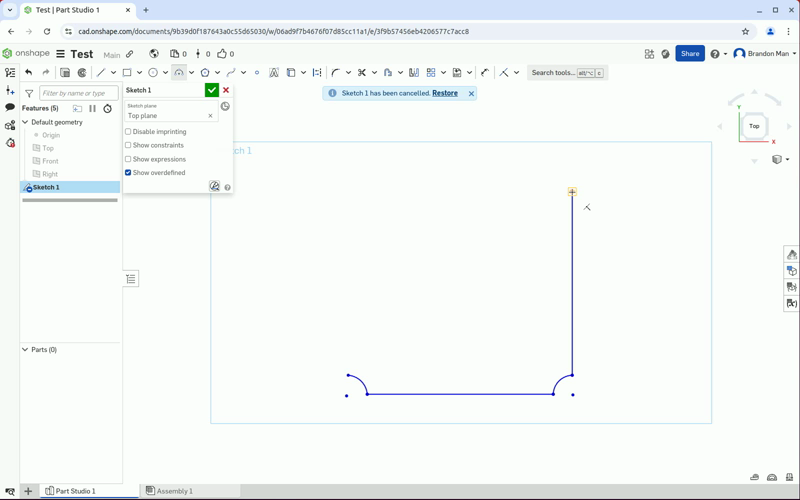
mouse_move(553, 170)
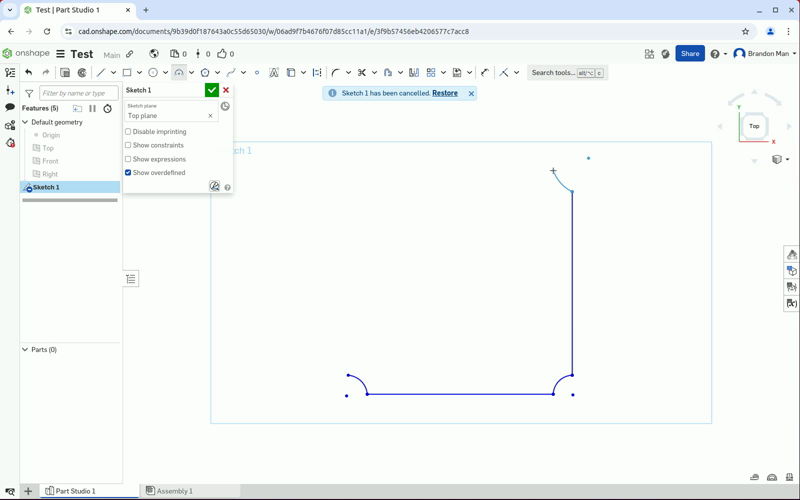
click(553, 170)
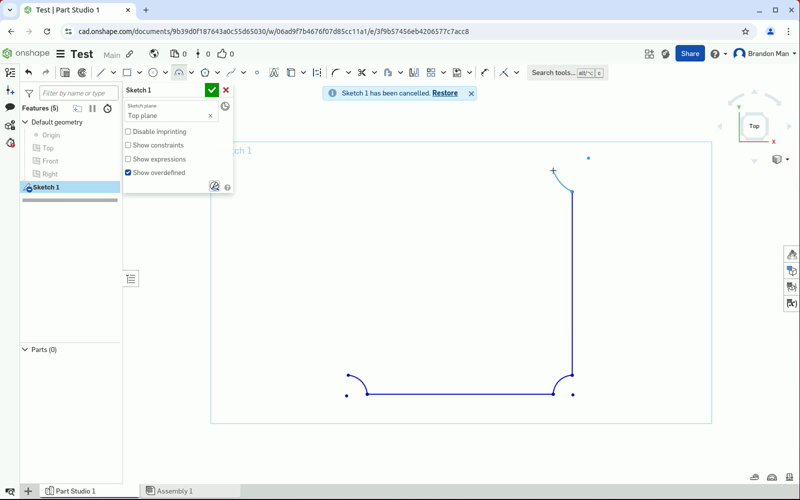
mouse_move(558, 185)
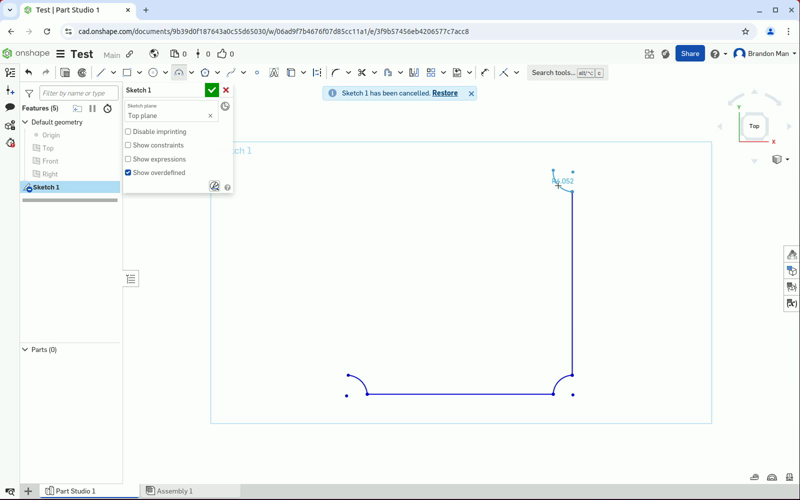
click(558, 185)
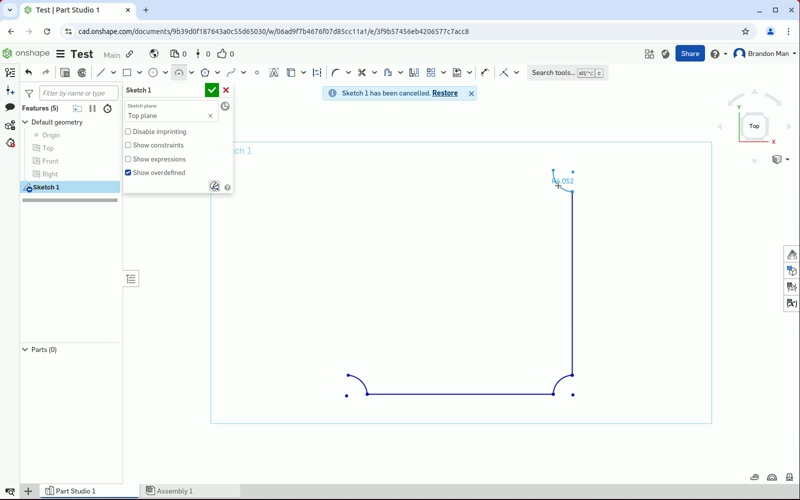
key_up(shift)
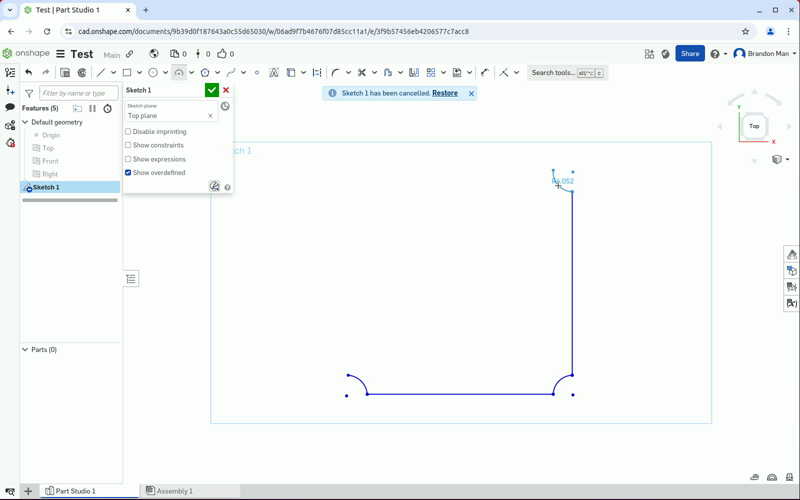
key(esc)
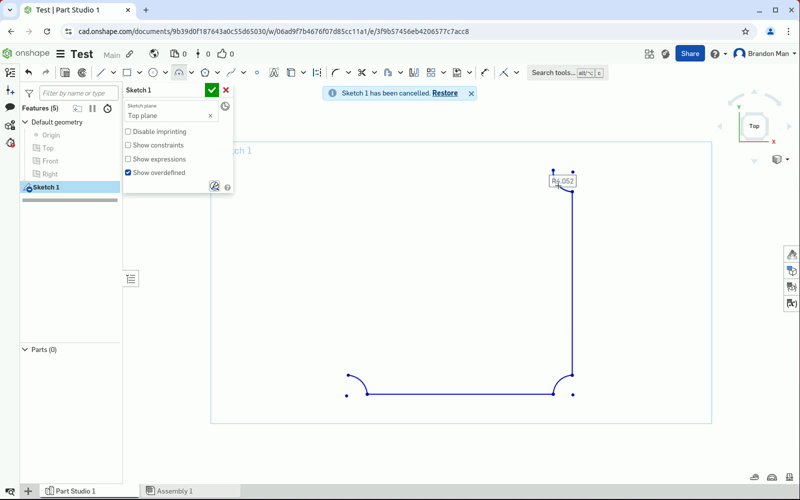
key(l)
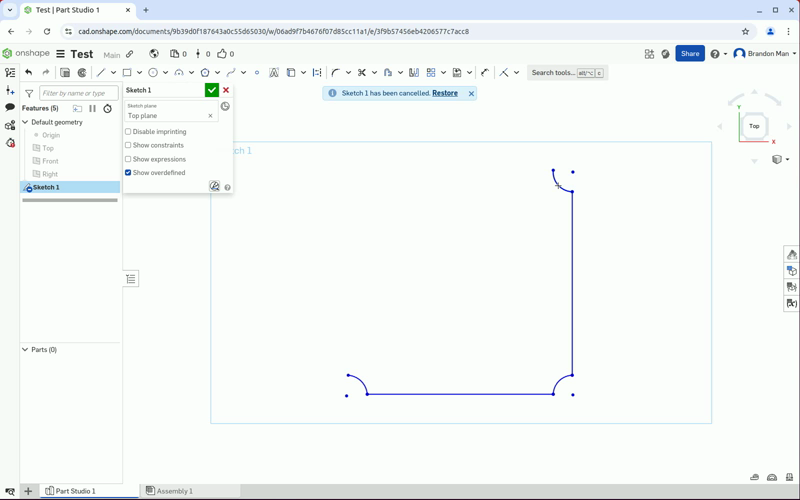
mouse_move(553, 170)
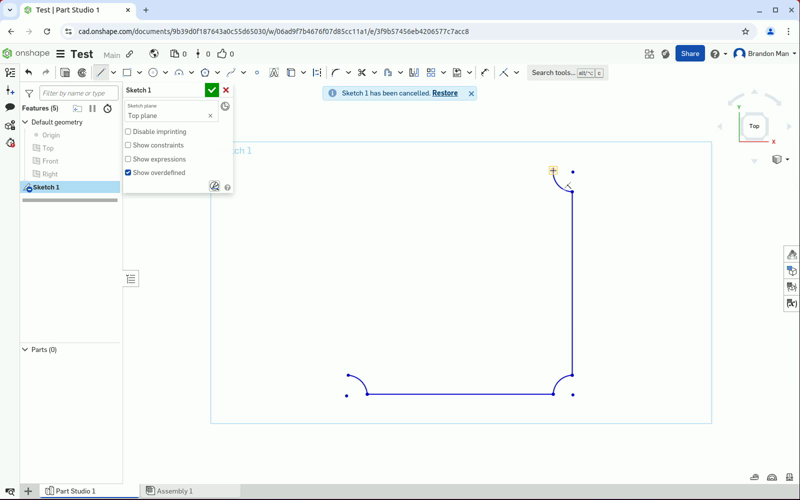
click(553, 170)
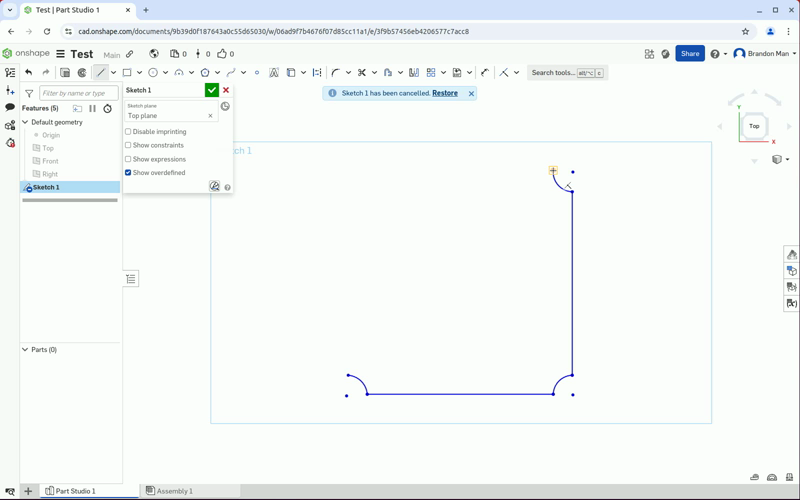
key_down(shift)
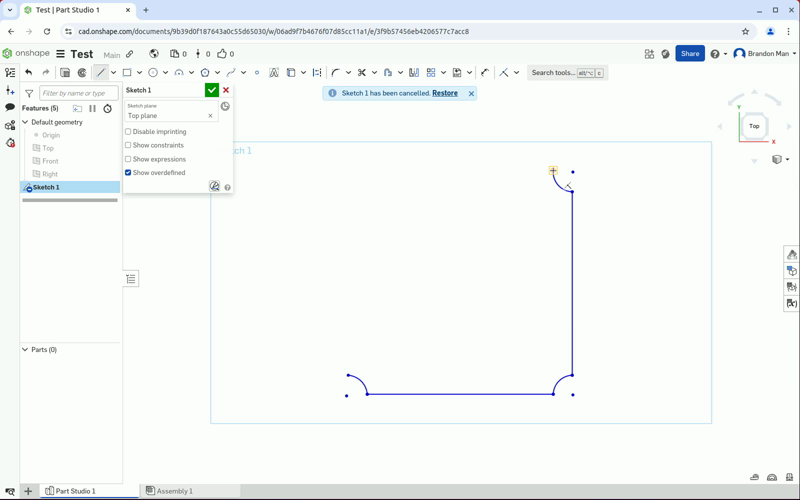
mouse_move(367, 170)
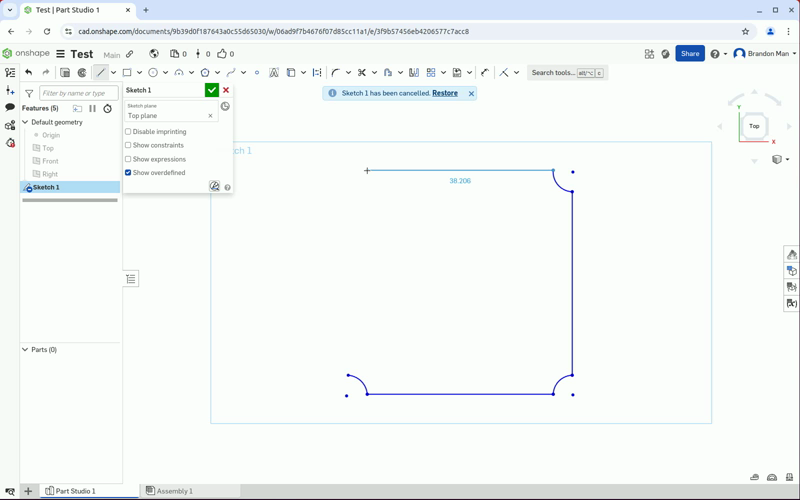
click(367, 170)
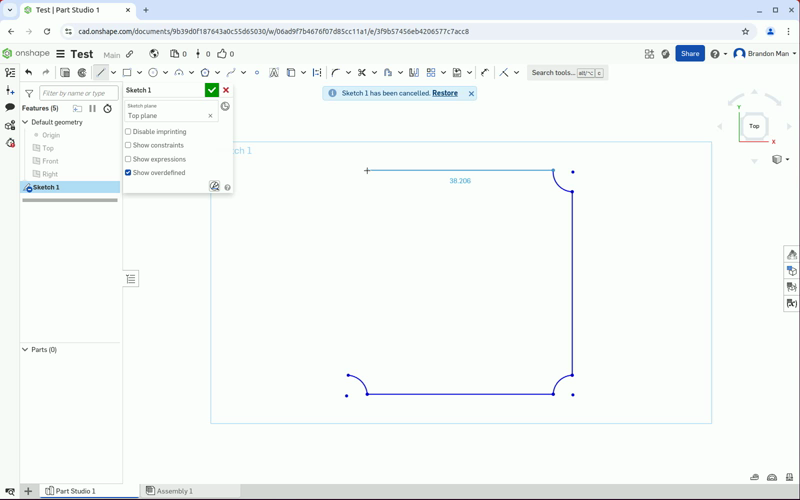
key_up(shift)
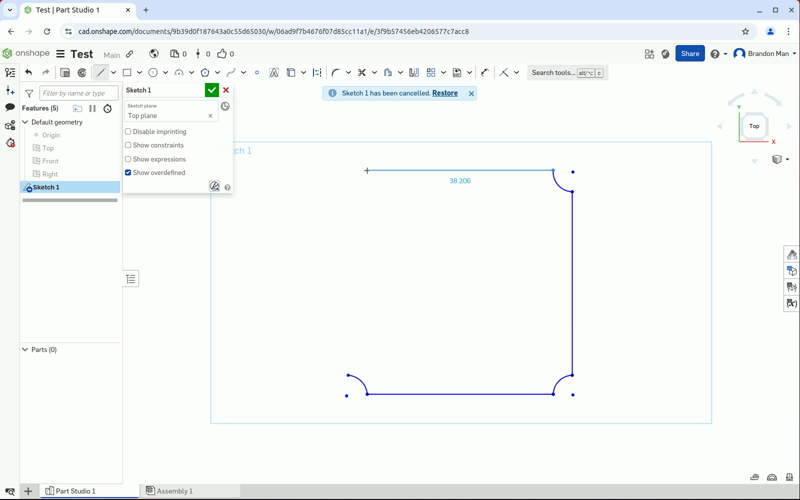
key(esc)
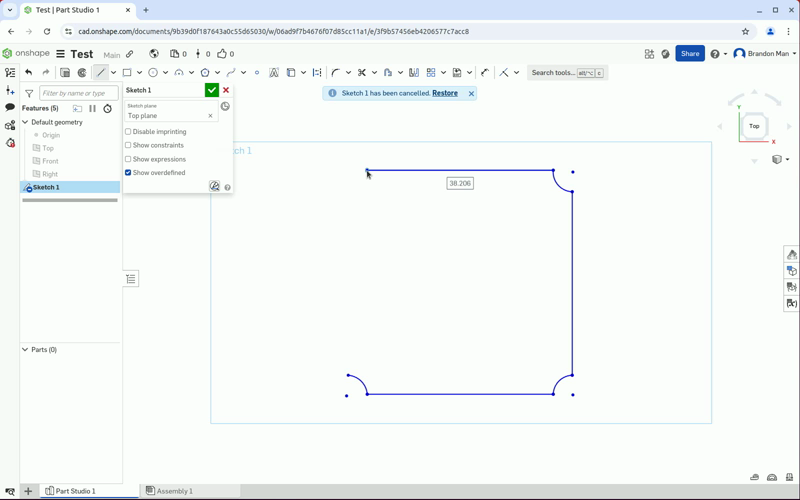
key(a)
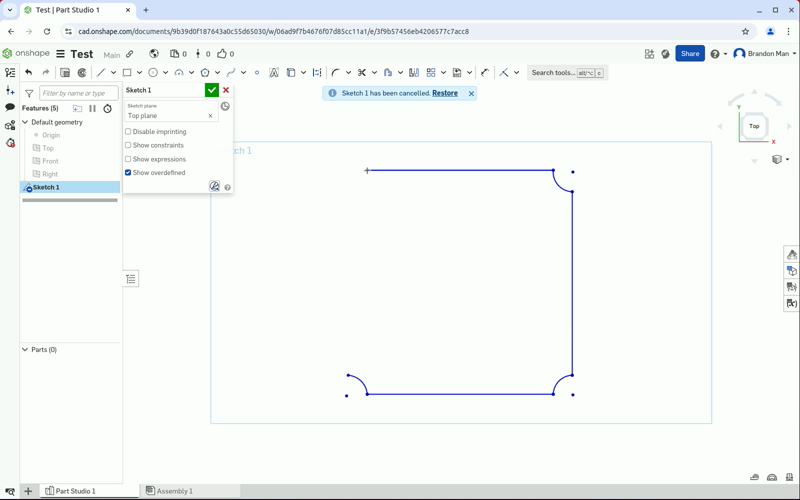
mouse_move(367, 170)
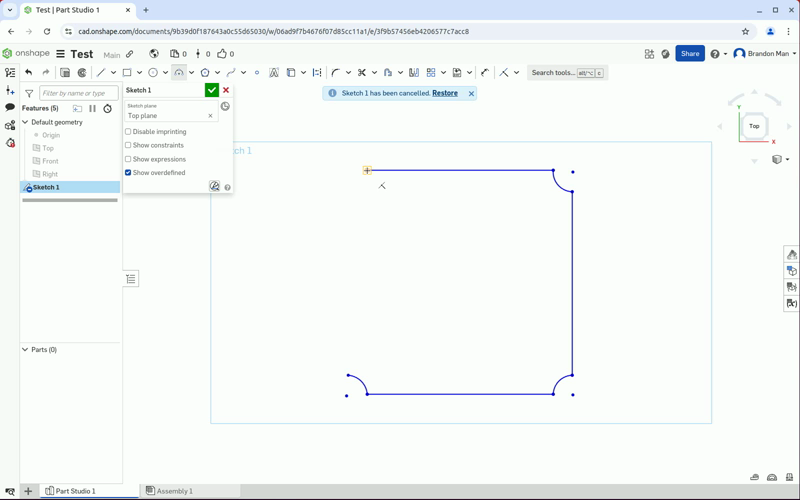
click(367, 170)
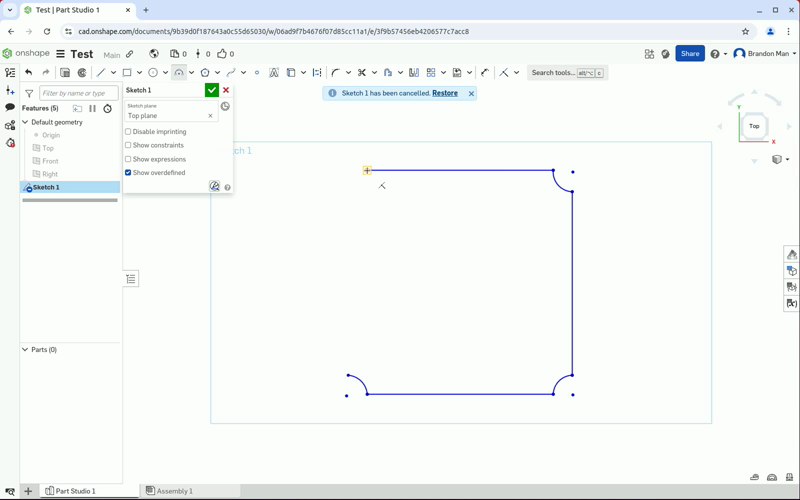
key_down(shift)
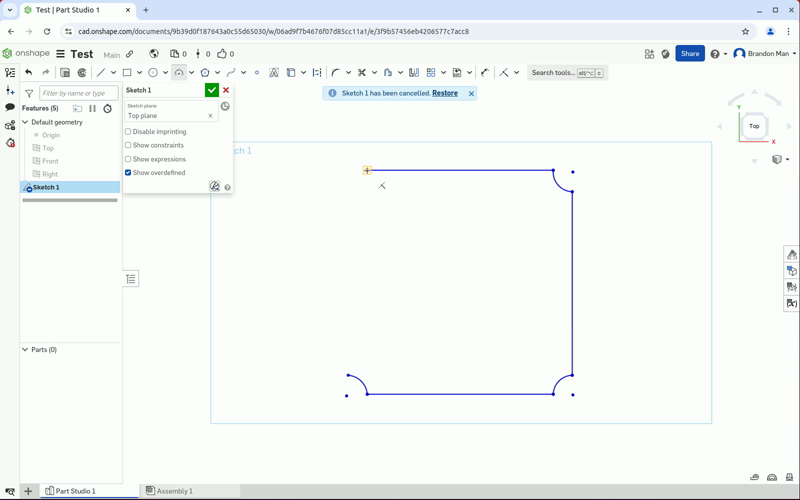
mouse_move(348, 191)
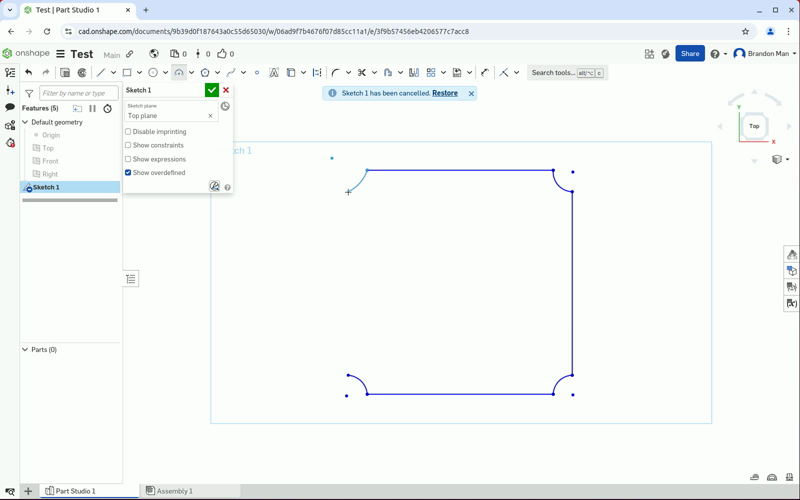
click(348, 191)
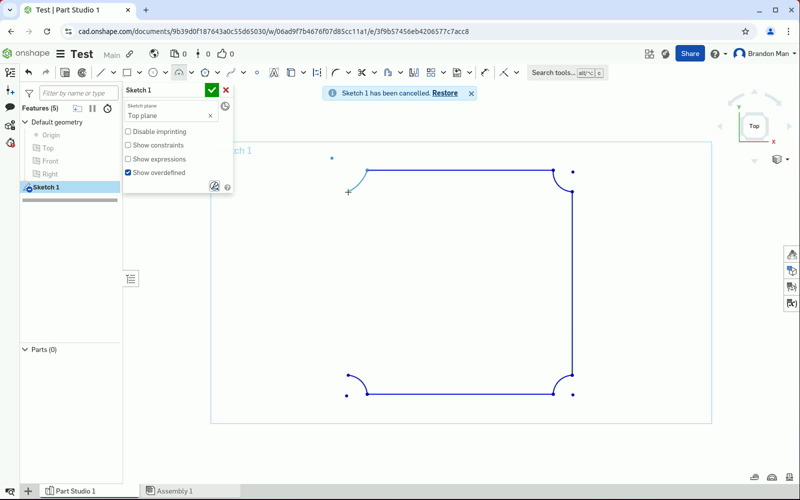
mouse_move(362, 185)
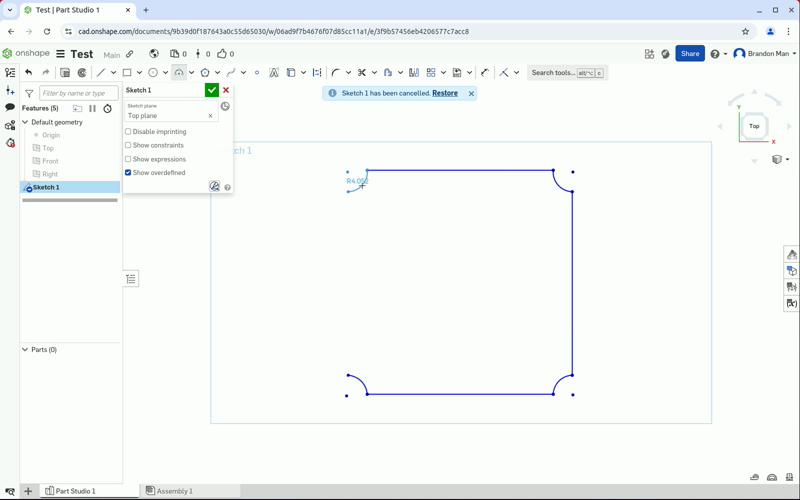
click(362, 185)
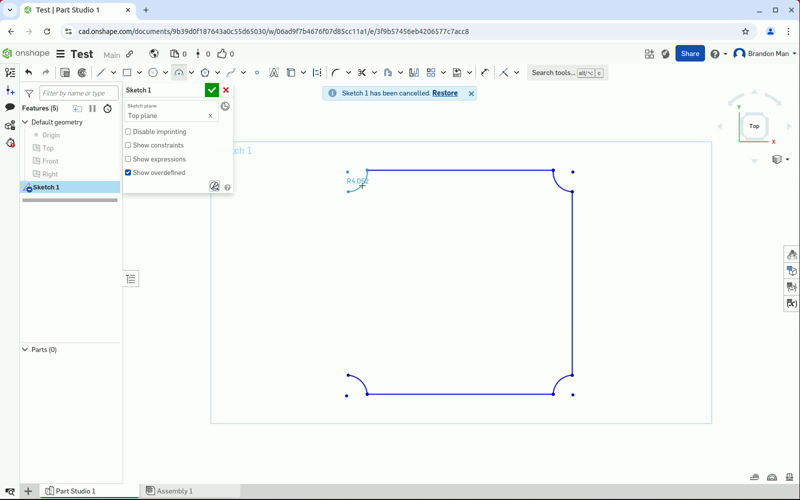
key_up(shift)
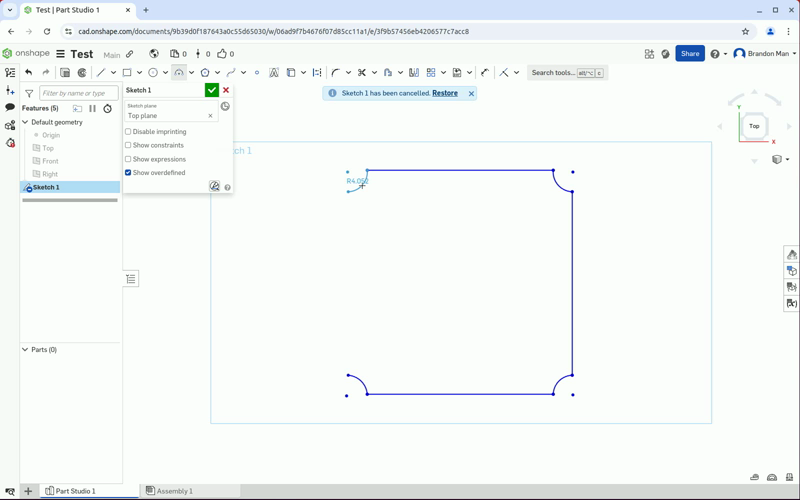
key(esc)
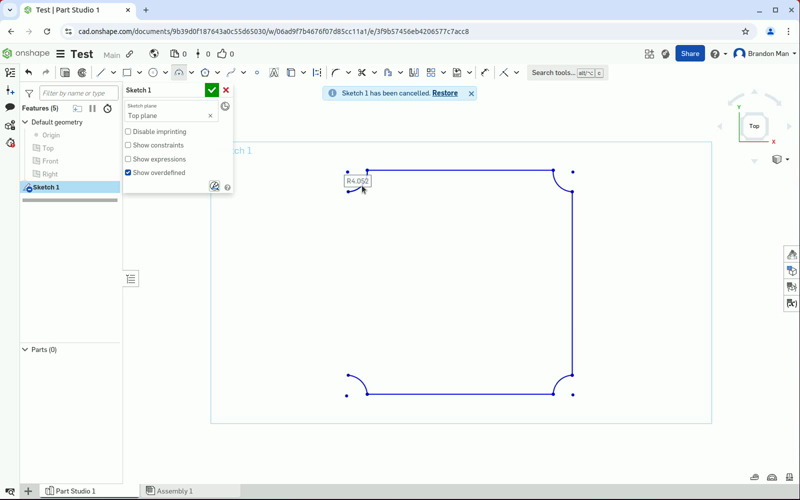
key(l)
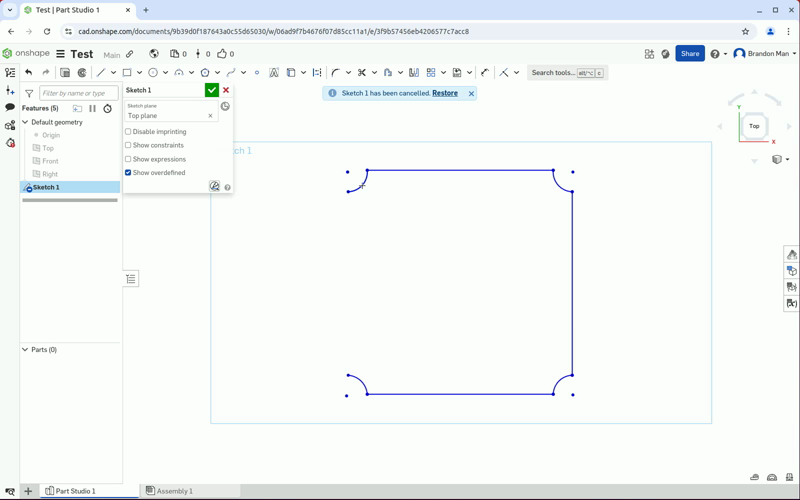
mouse_move(348, 191)
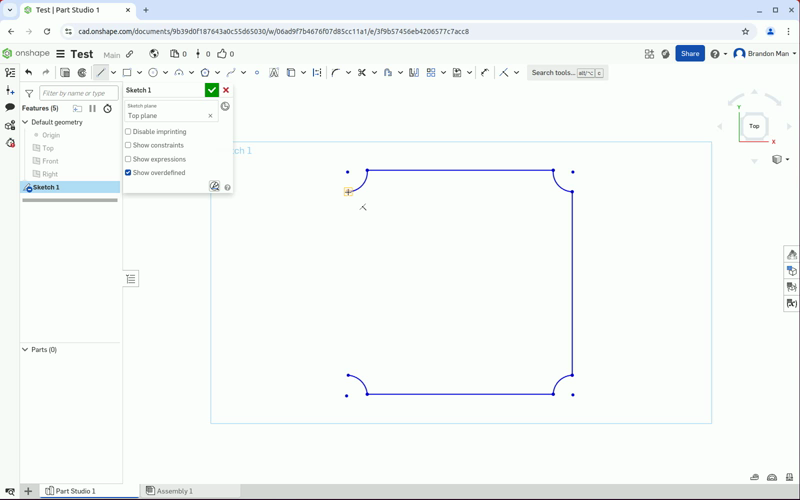
click(348, 191)
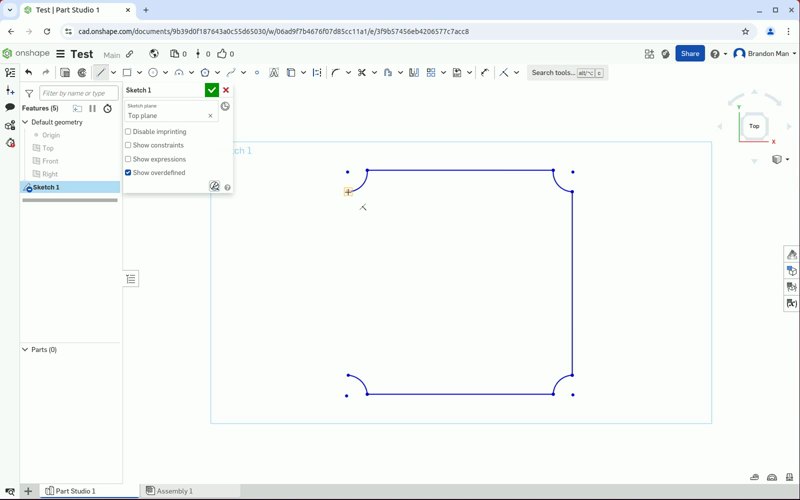
key_down(shift)
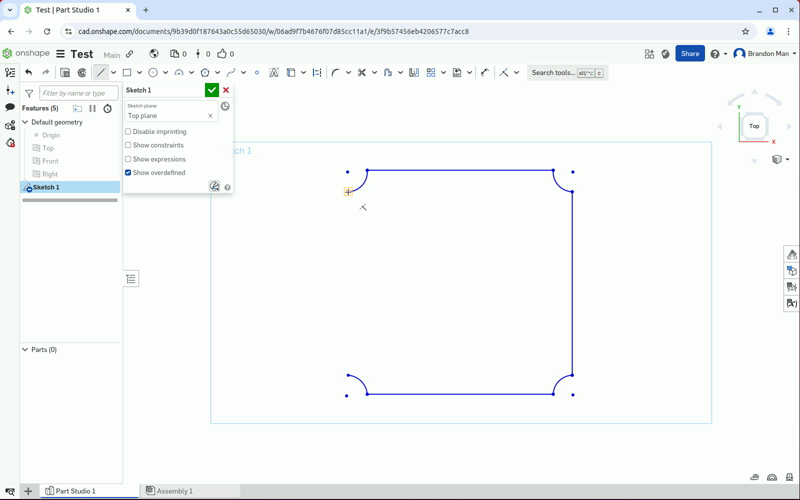
mouse_move(348, 375)
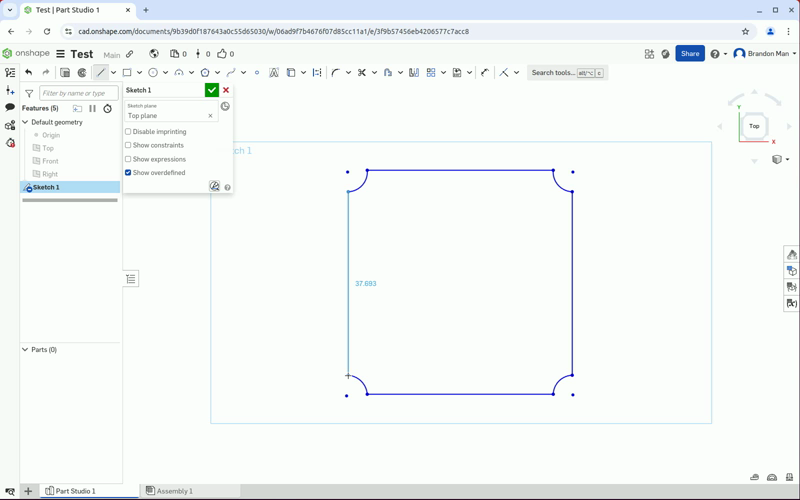
key_up(shift)
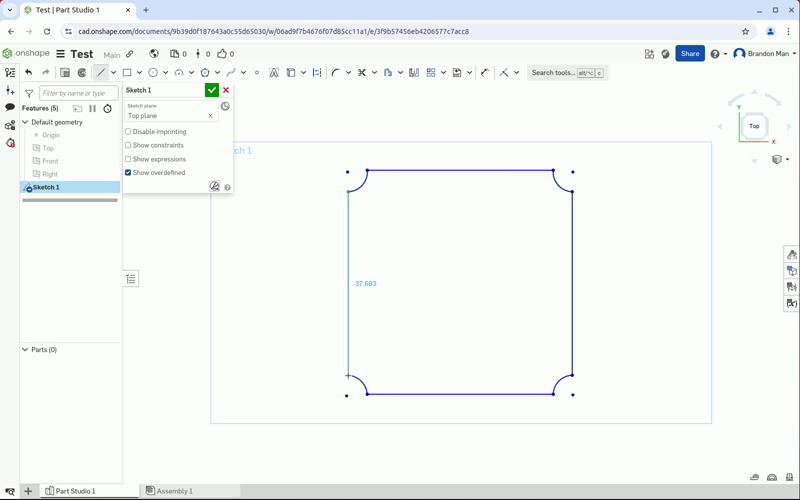
click(348, 375)
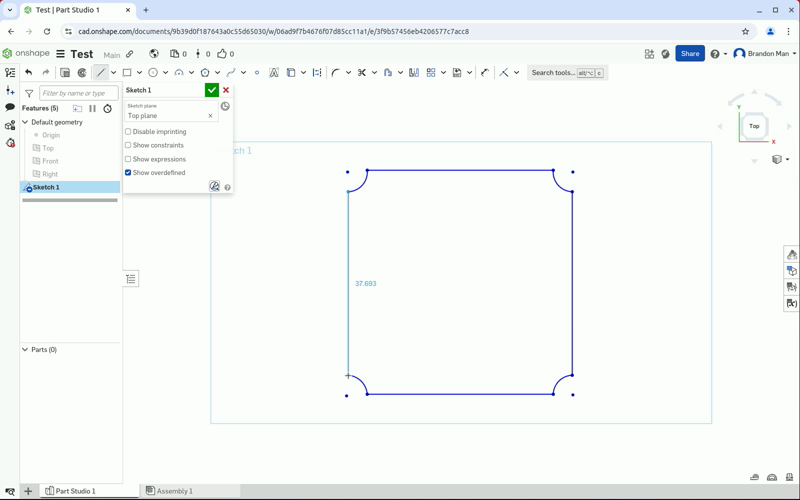
key(esc)
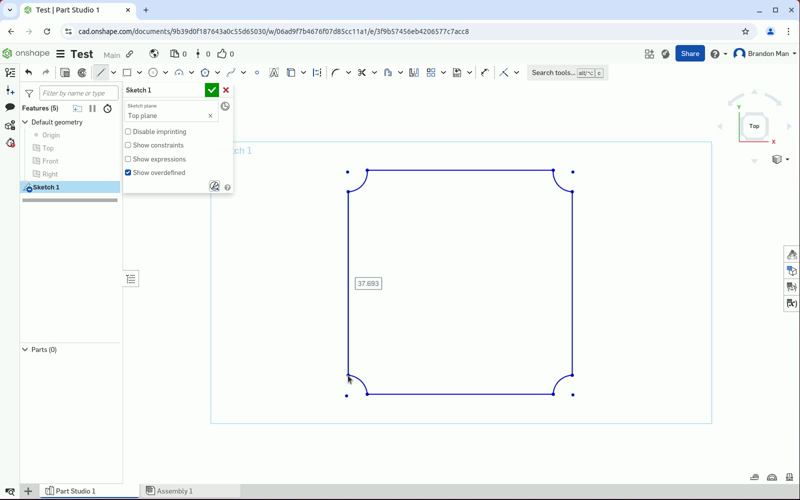
mouse_move(474, 265)
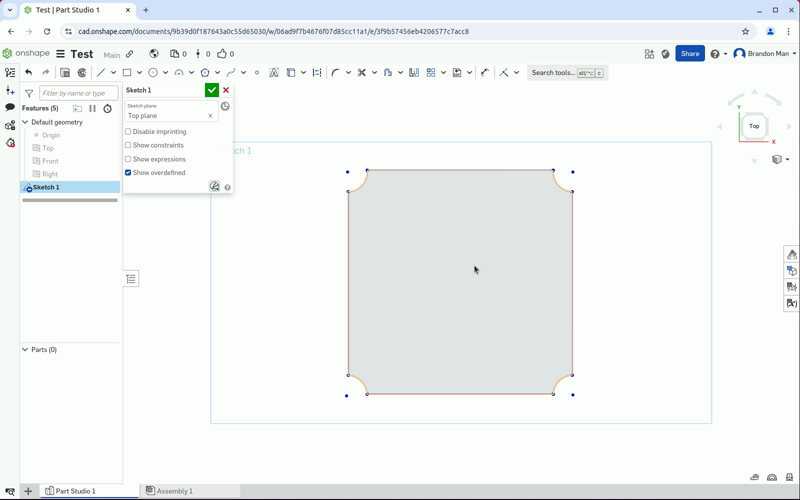
click(474, 265)
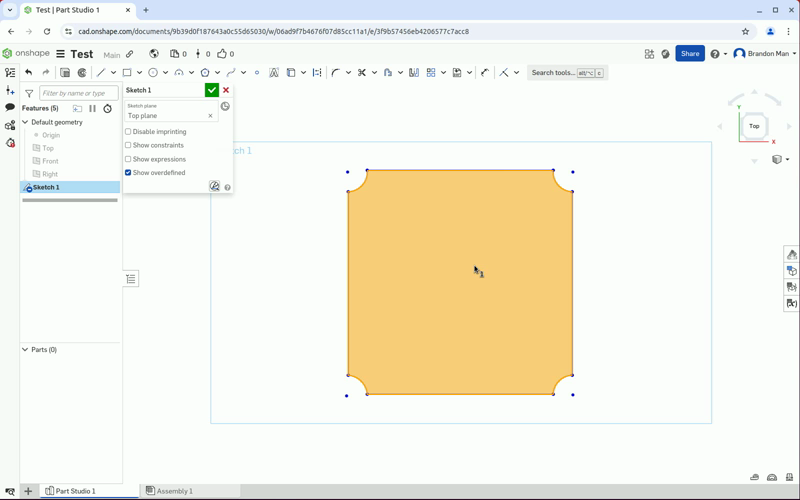
mouse_move(73, 352)
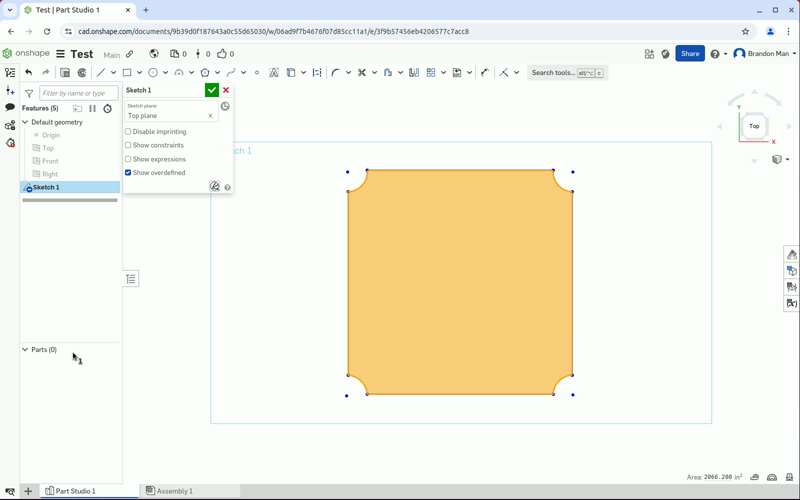
key(shift+y)
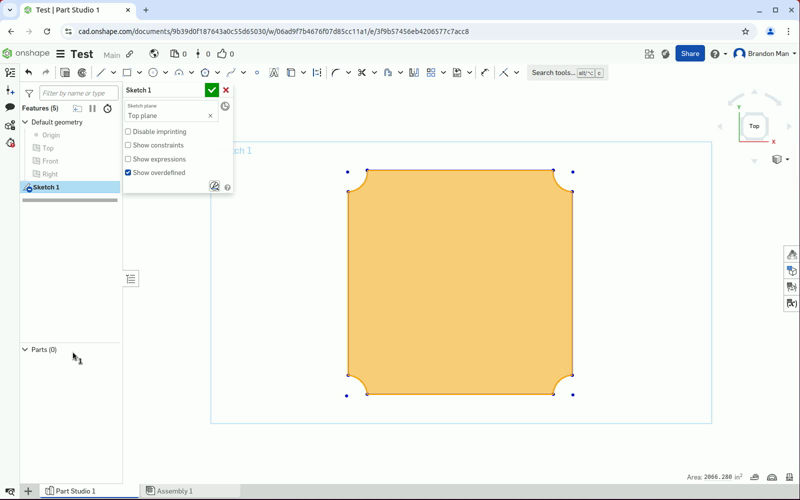
key(shift+e)
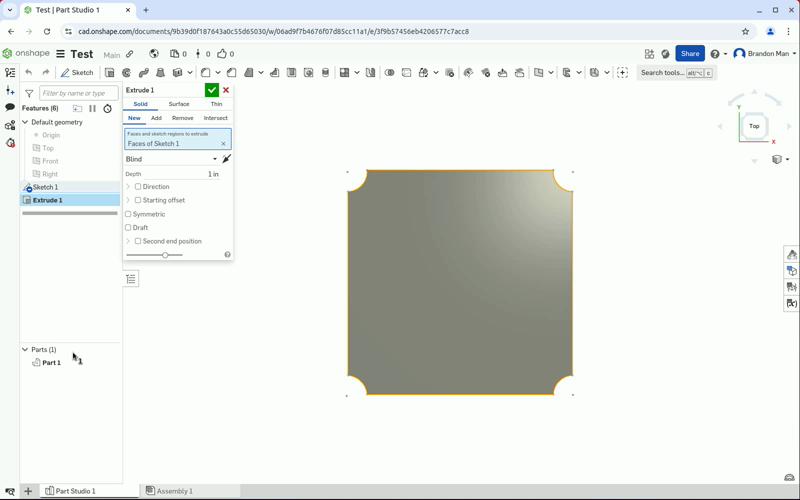
mouse_move(143, 106)
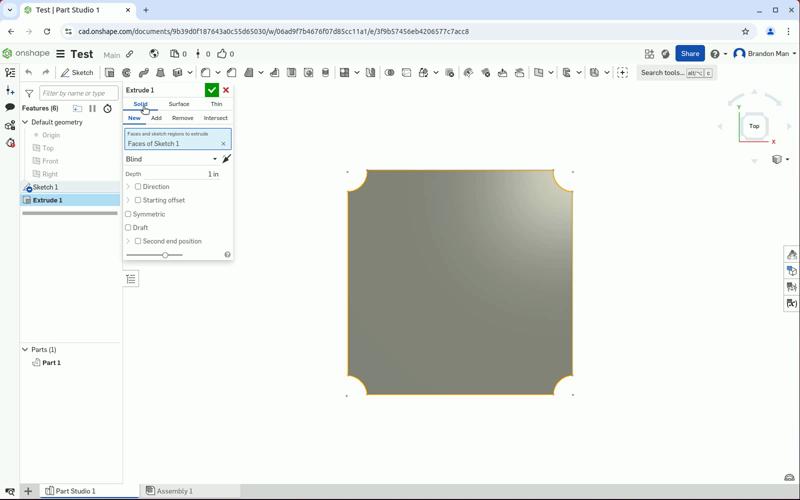
click(143, 106)
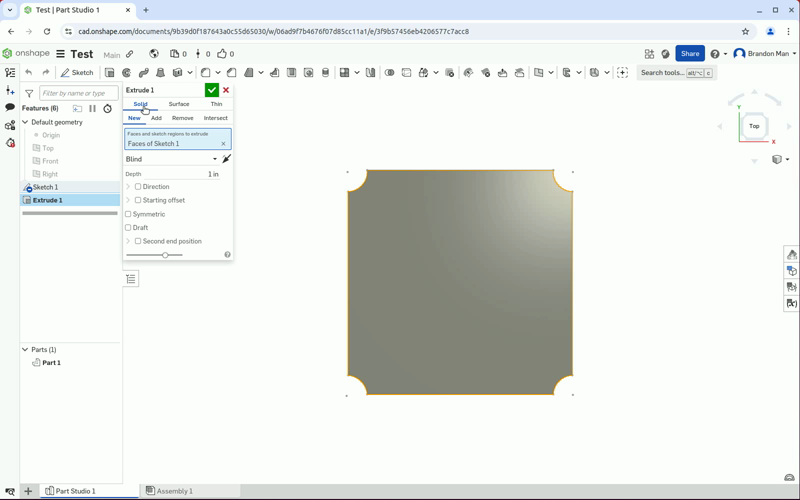
mouse_move(137, 120)
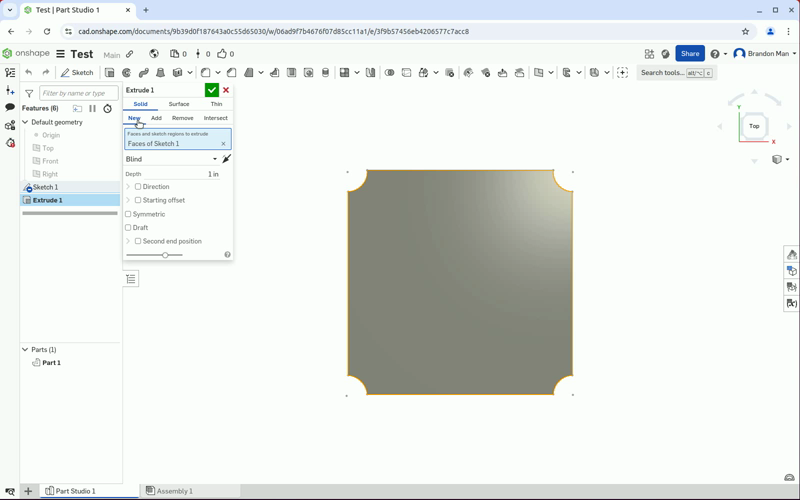
click(137, 120)
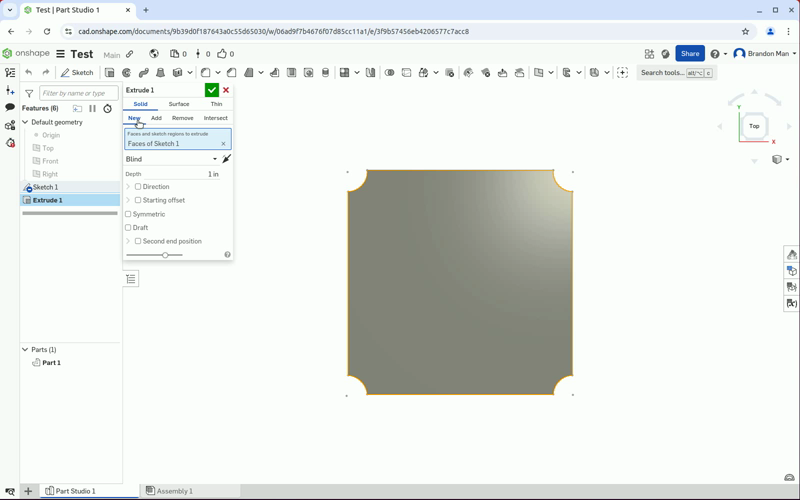
key(tab, 4)
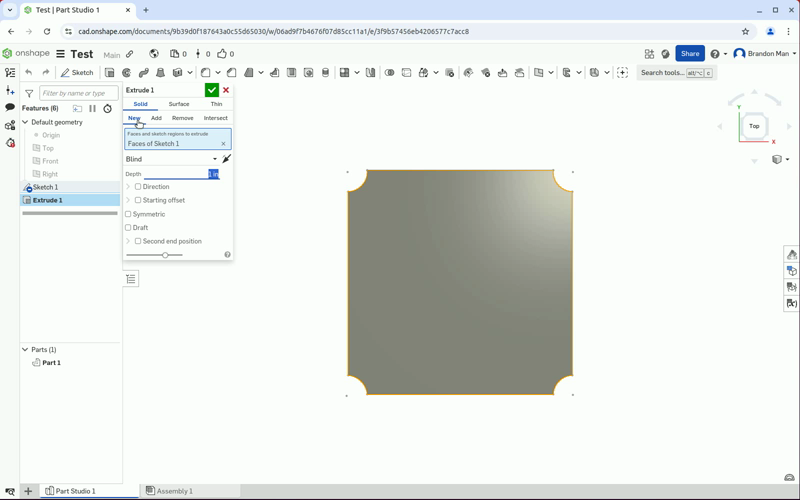
text(2.166)
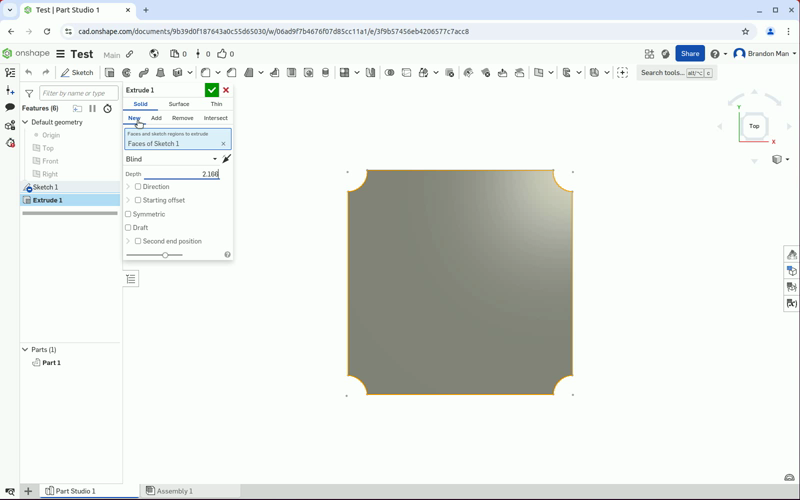
key(enter)
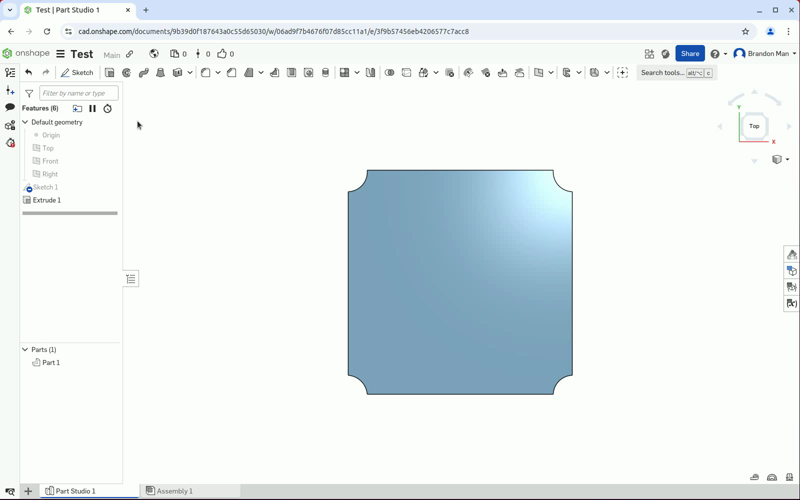
key(shift+h)
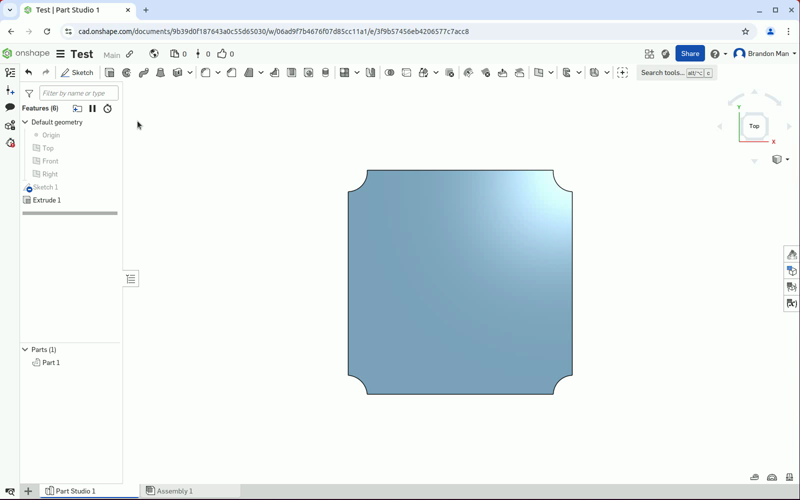
key(shift+h)
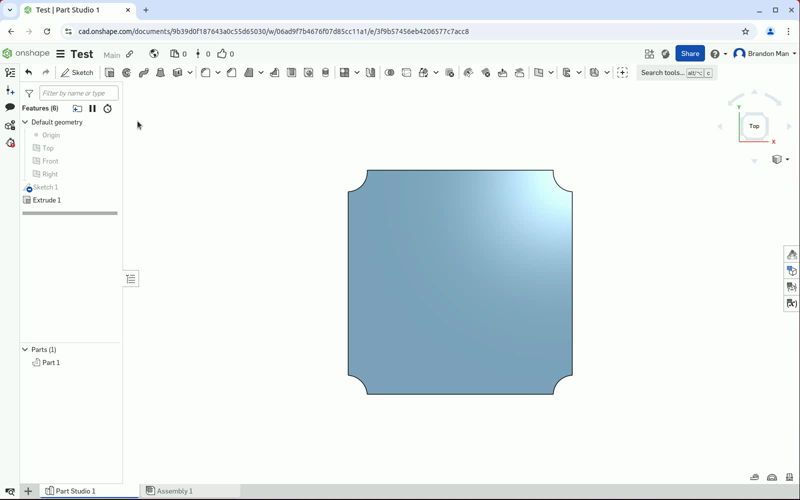
mouse_move(73, 189)
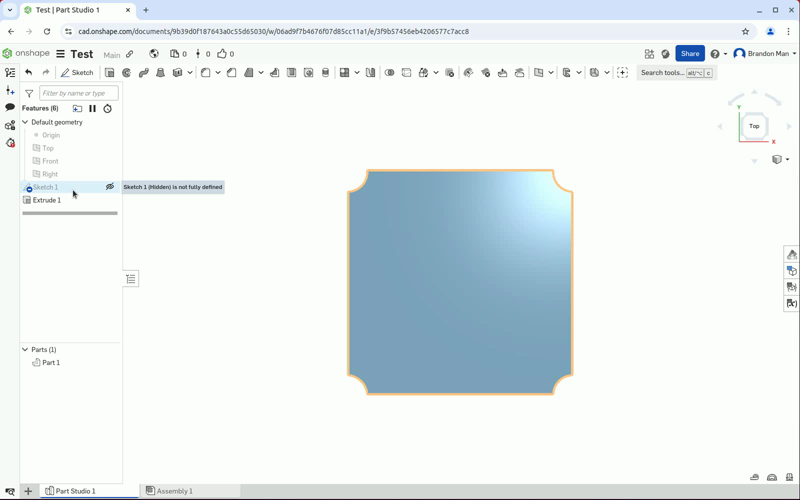
click(73, 189)
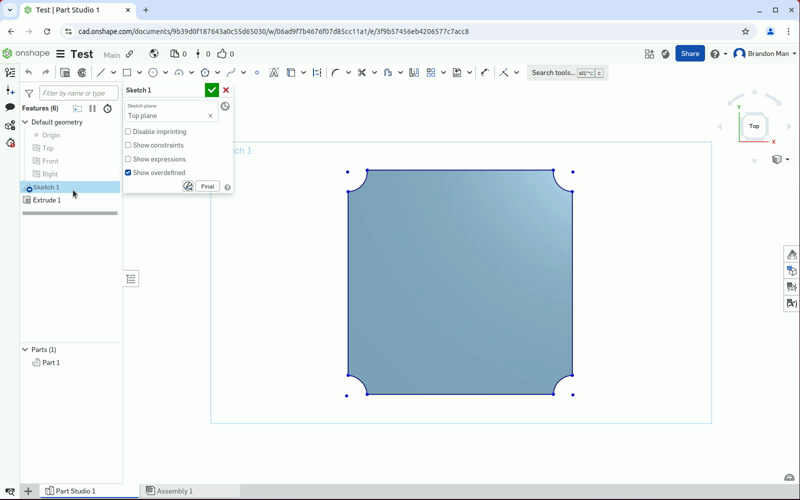
mouse_move(229, 92)
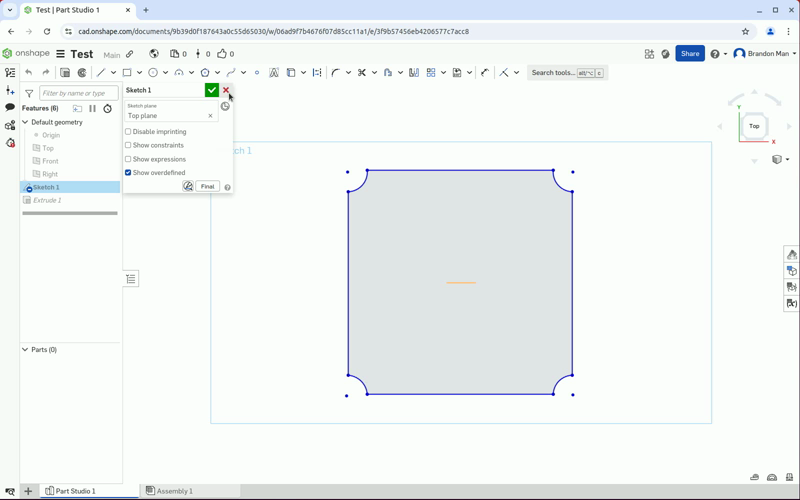
click(229, 92)
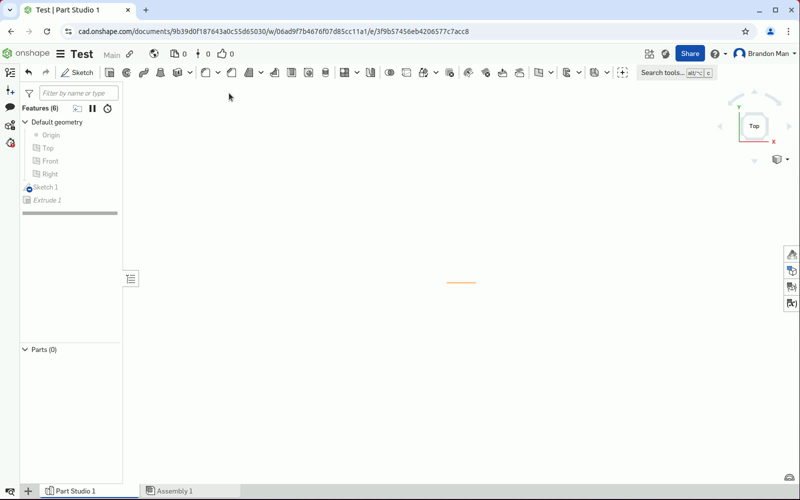
mouse_move(541, 75)
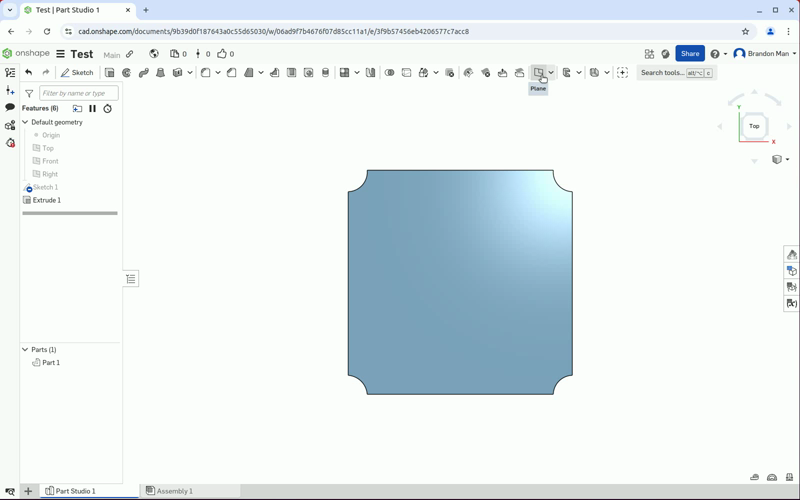
click(541, 75)
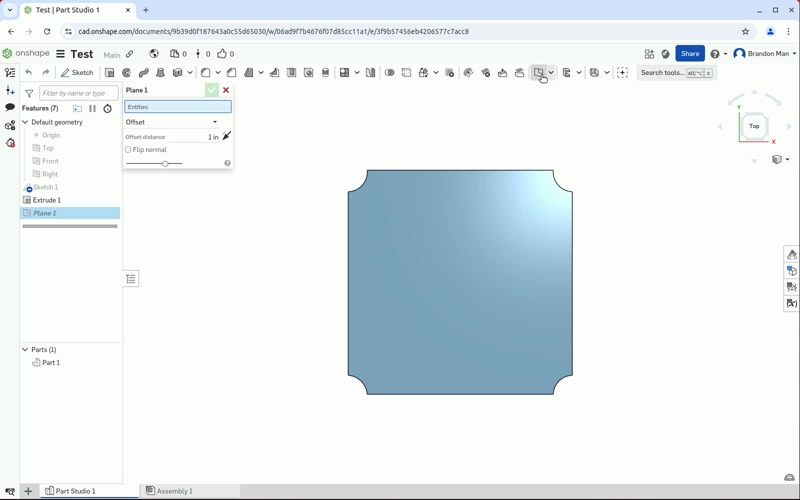
mouse_move(73, 150)
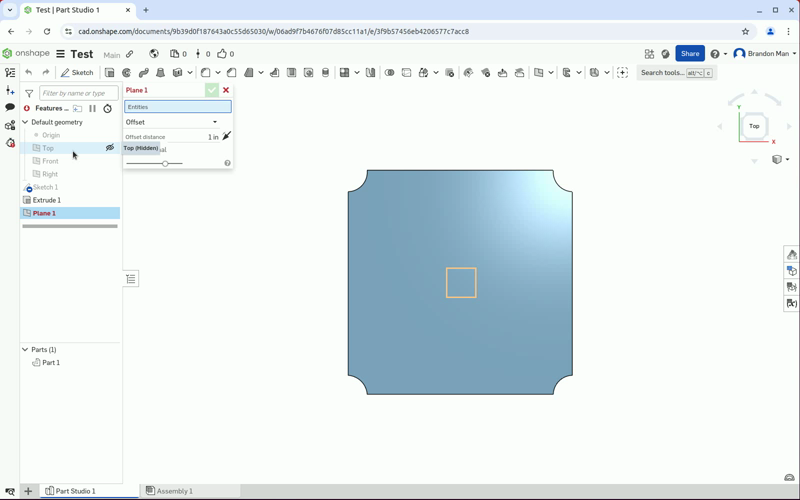
click(73, 150)
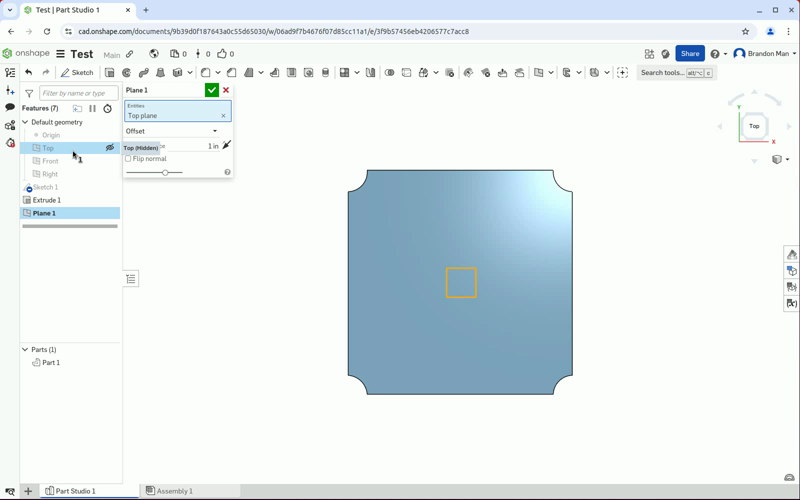
key(tab, 2)
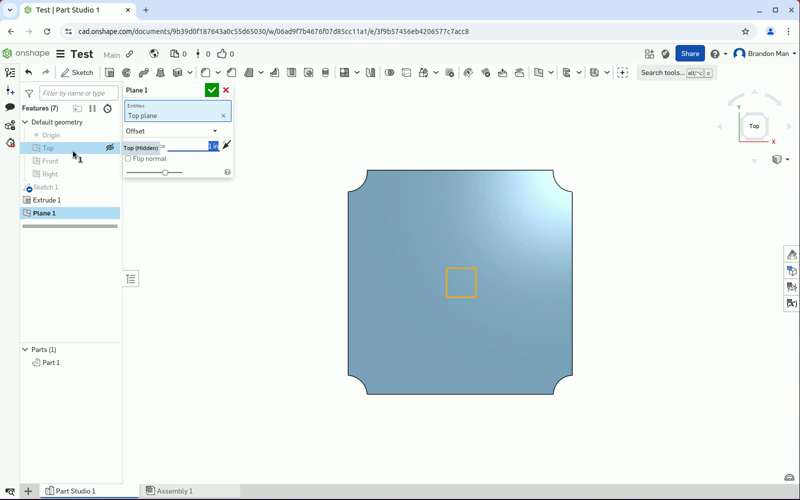
text(2.157)
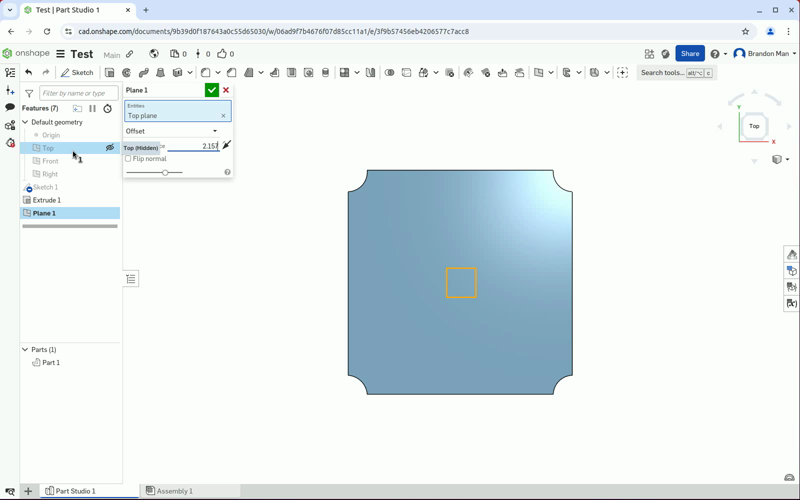
key(enter, 2)
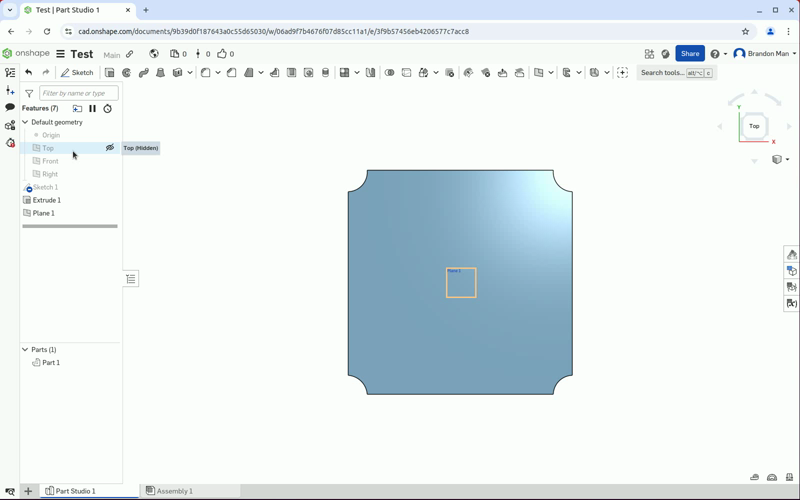
key(shift+s)
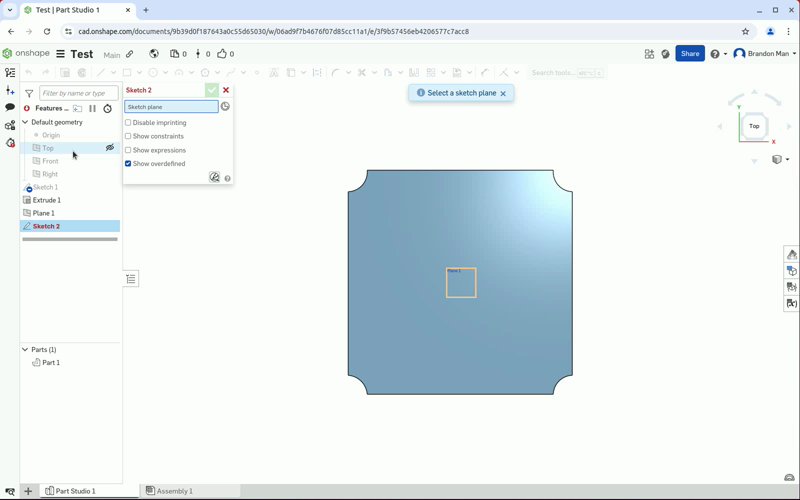
mouse_move(73, 215)
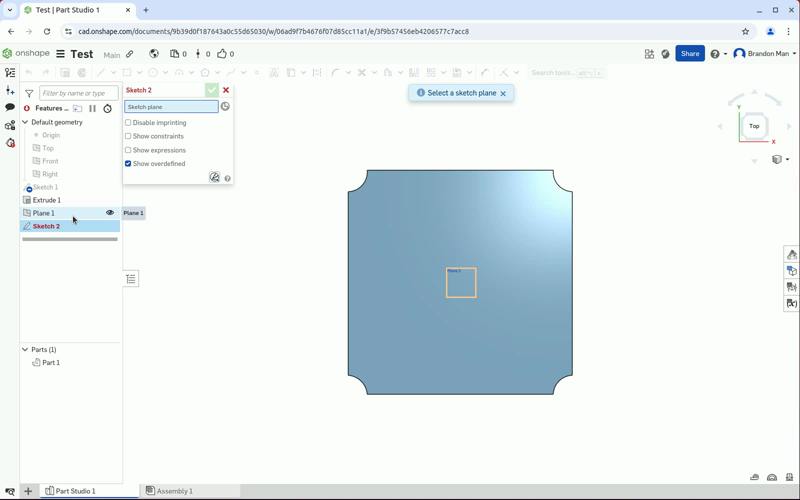
click(73, 215)
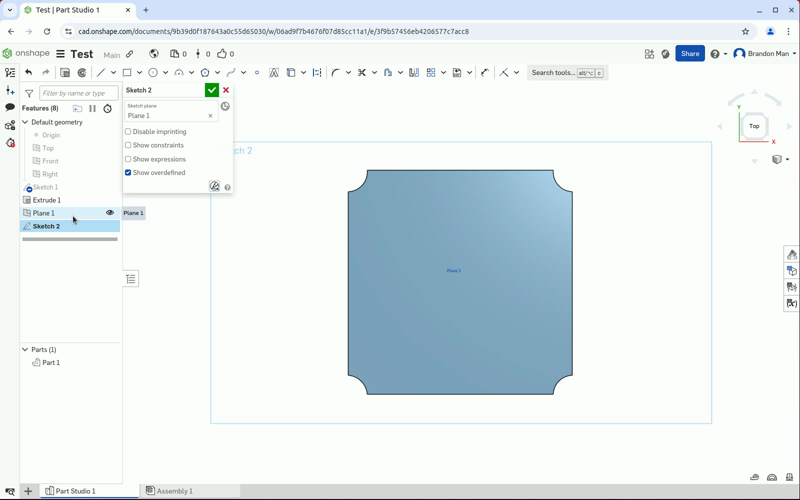
mouse_move(73, 352)
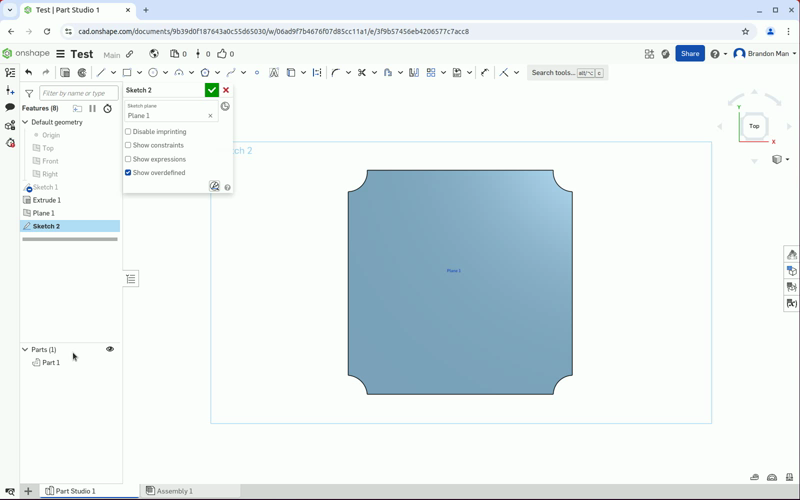
key(y)
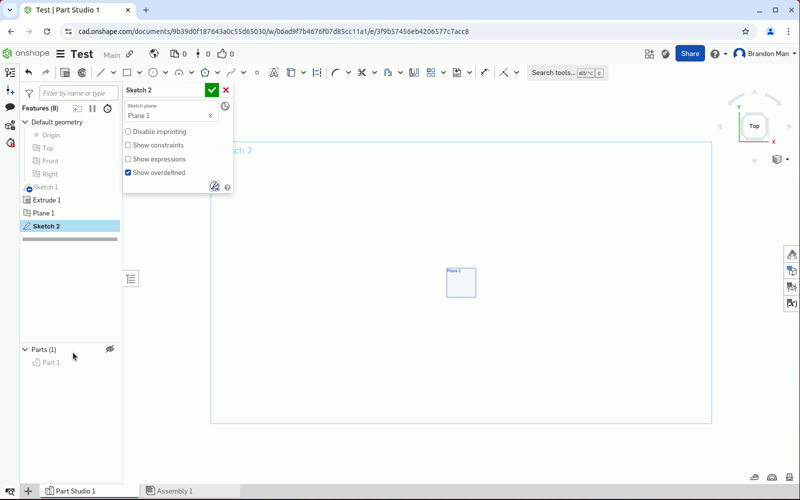
key(l)
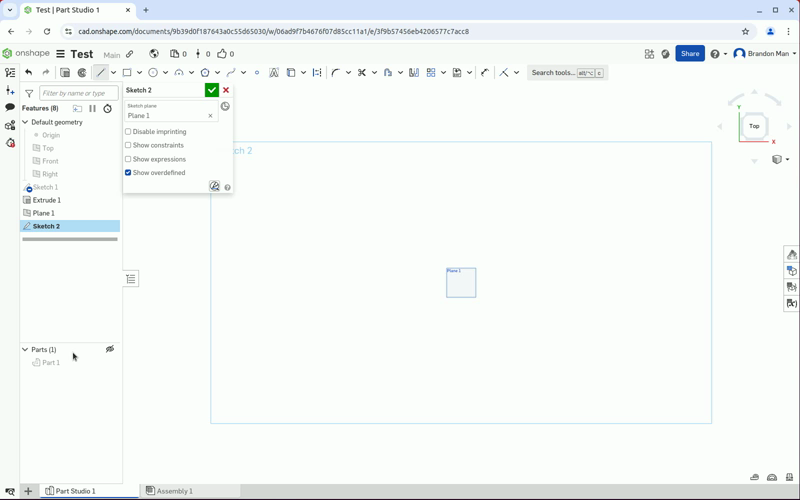
key_down(shift)
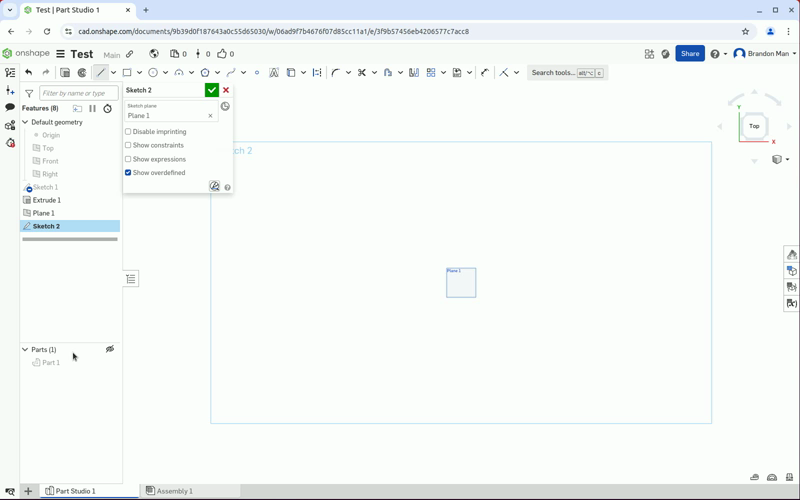
mouse_move(358, 341)
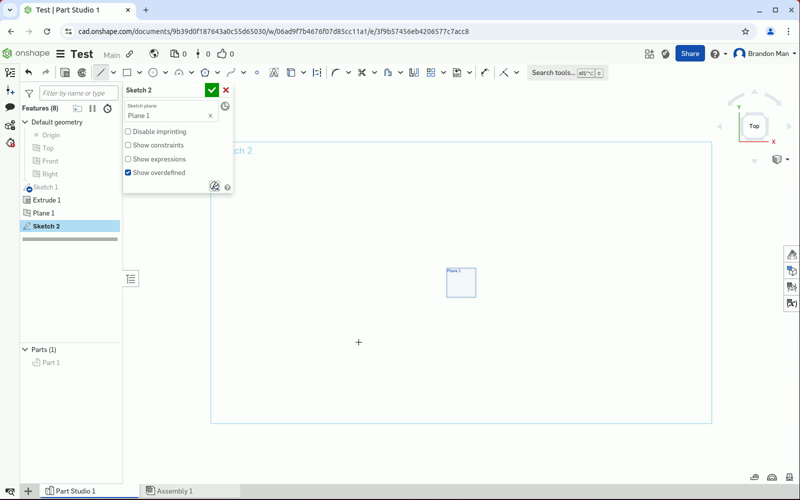
click(358, 341)
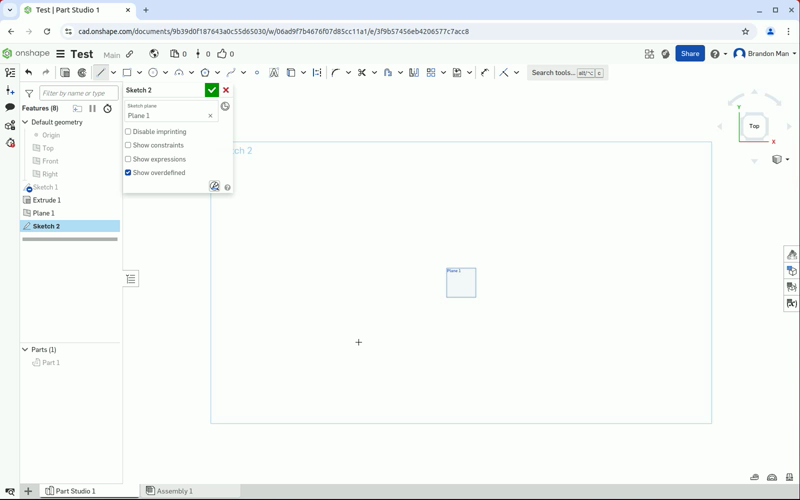
key_up(shift)
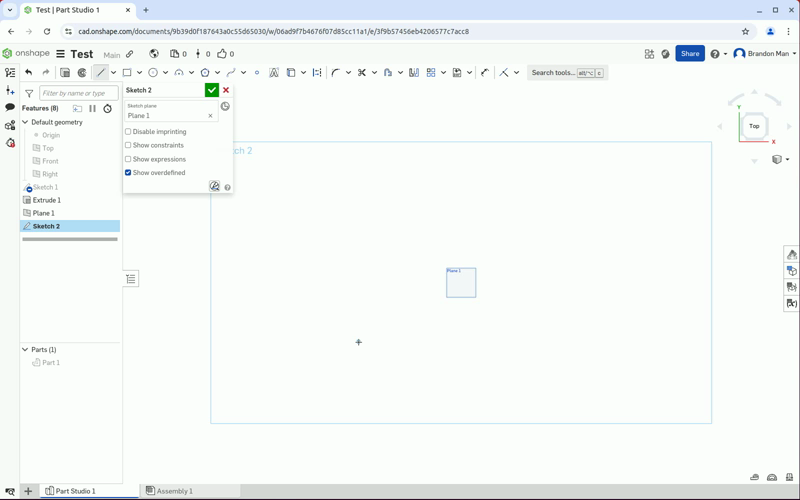
key_down(shift)
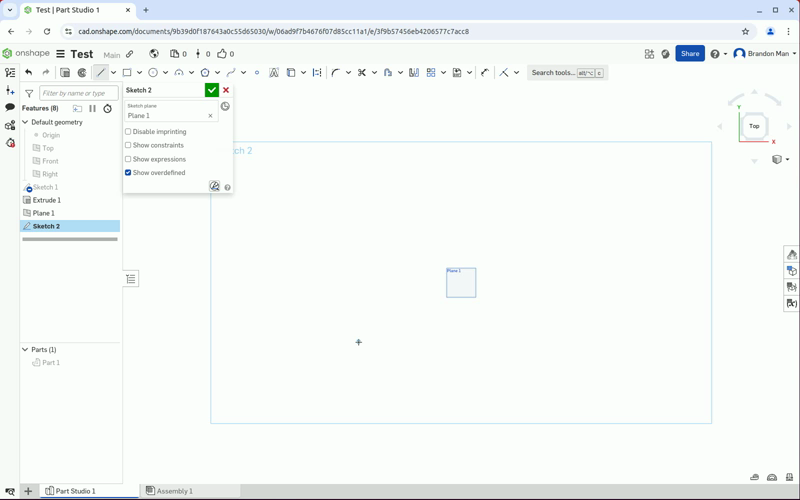
mouse_move(388, 341)
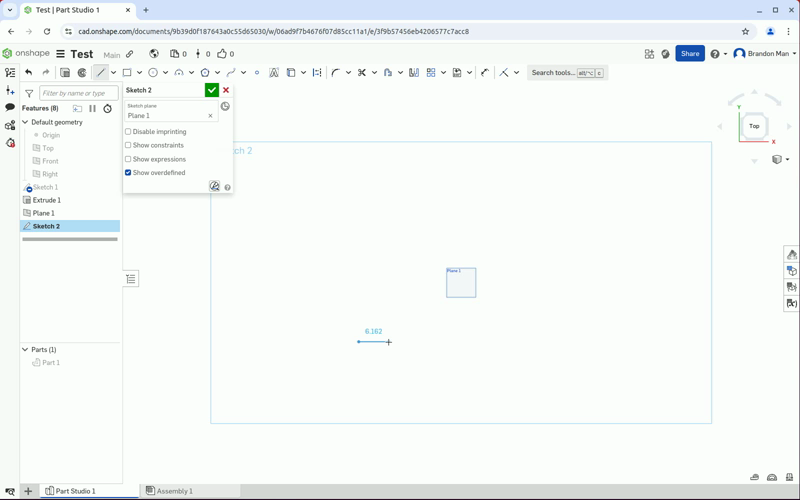
mouse_move(385, 341)
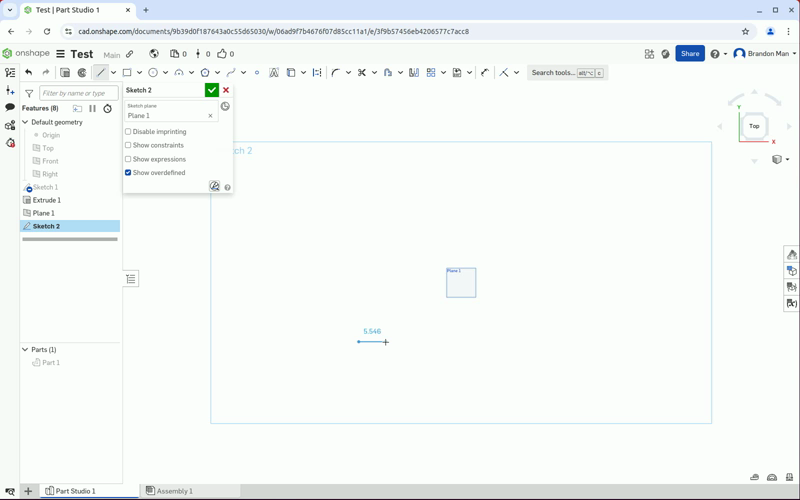
click(385, 341)
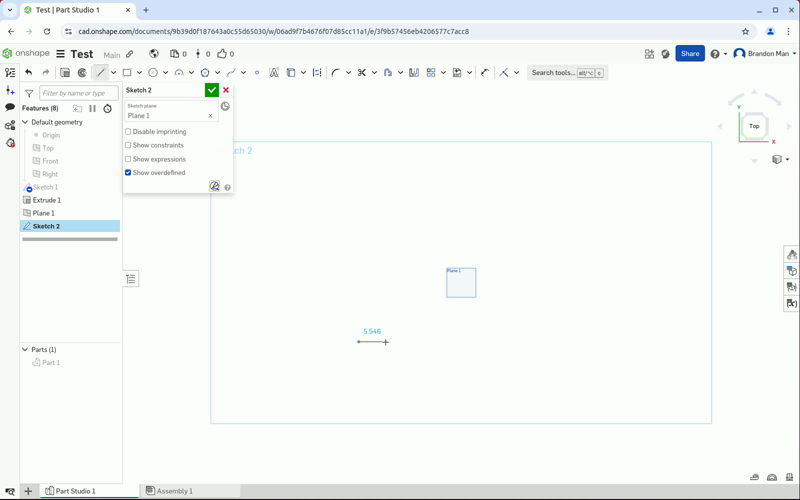
key_up(shift)
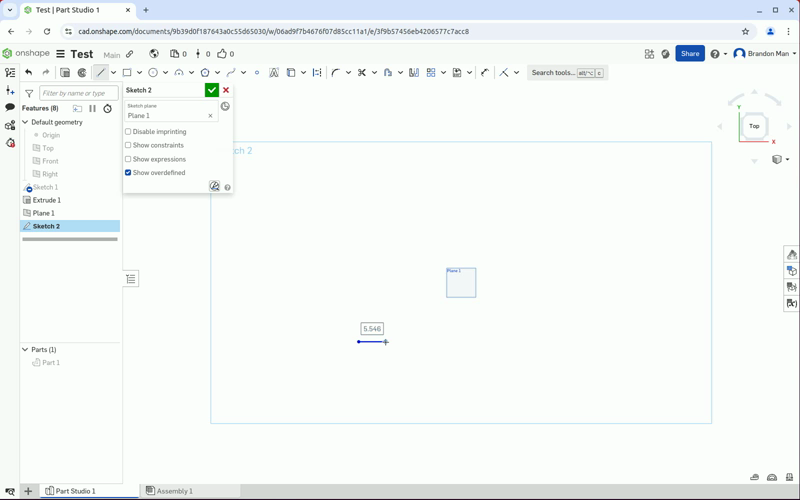
key_down(shift)
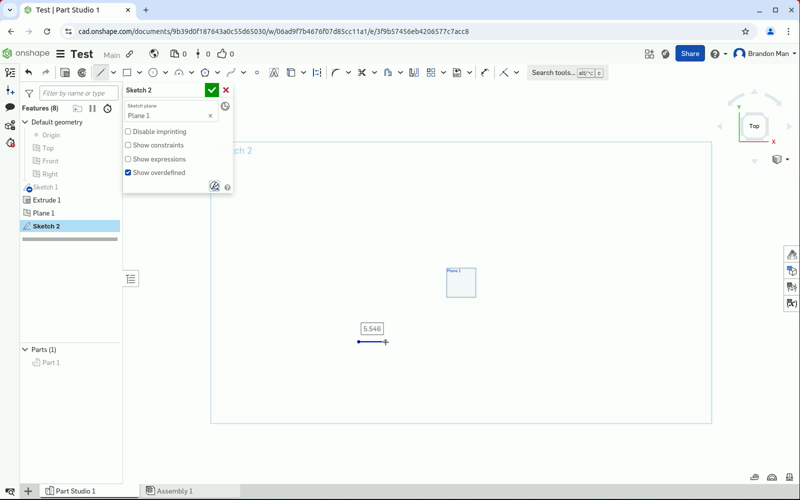
mouse_move(385, 224)
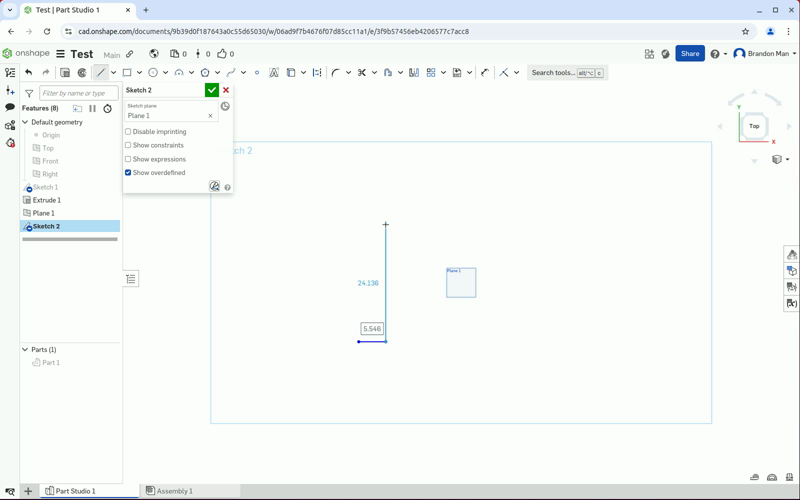
click(385, 224)
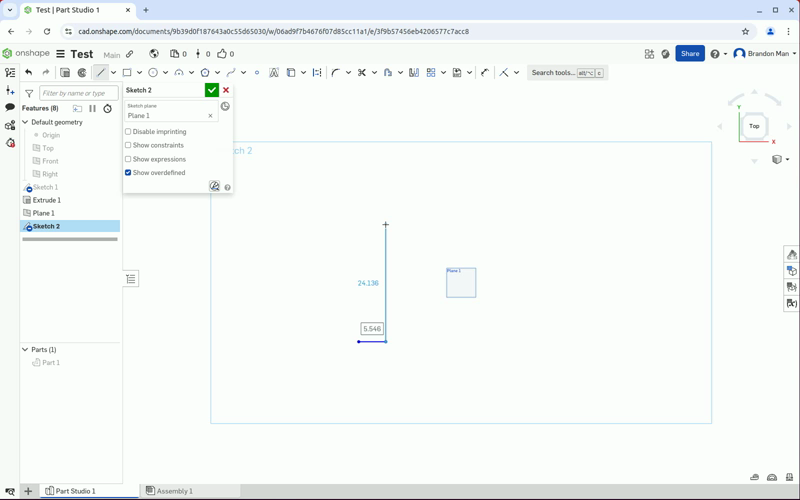
key_up(shift)
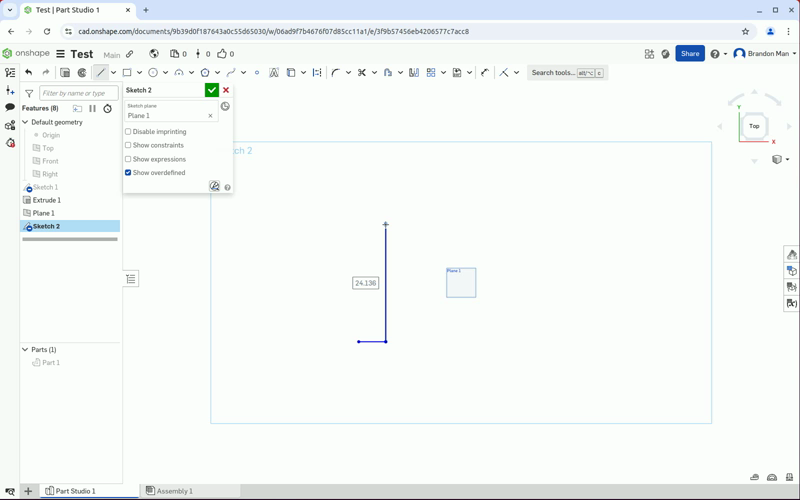
key_down(shift)
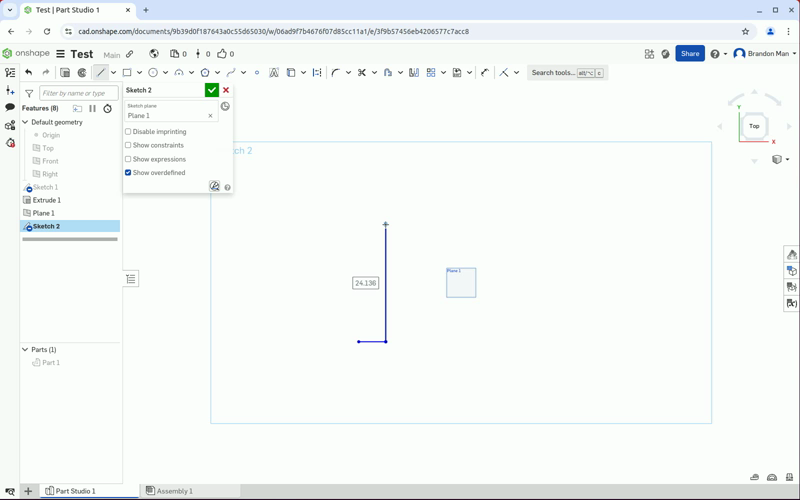
mouse_move(415, 224)
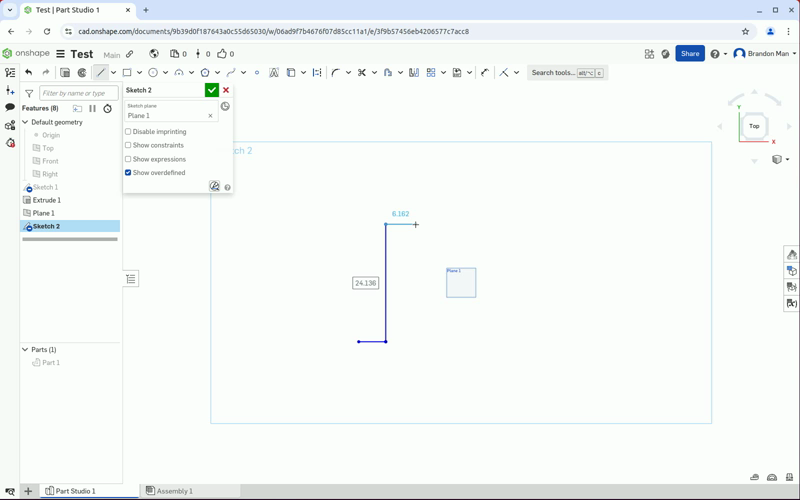
mouse_move(358, 224)
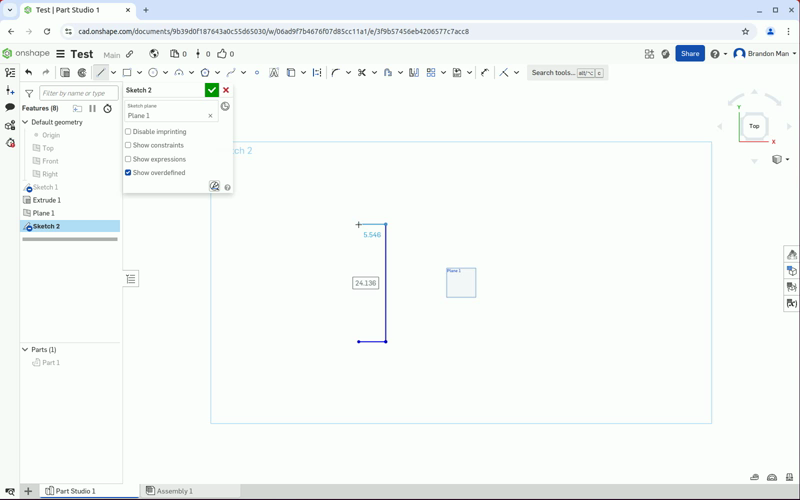
click(358, 224)
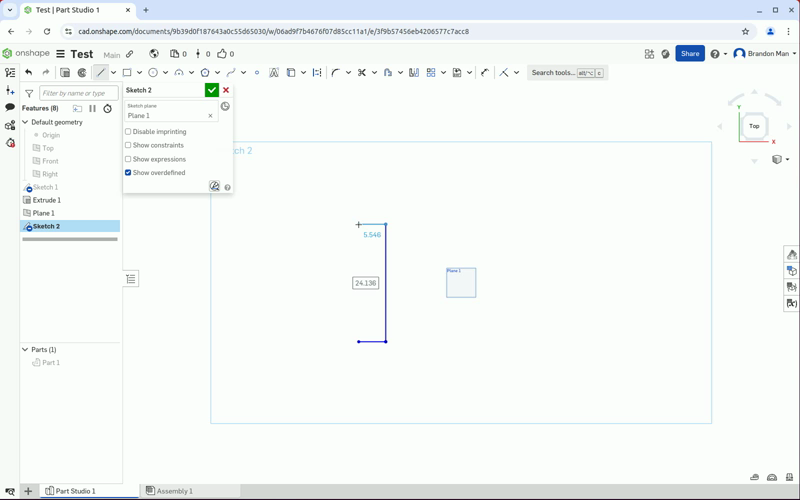
key_up(shift)
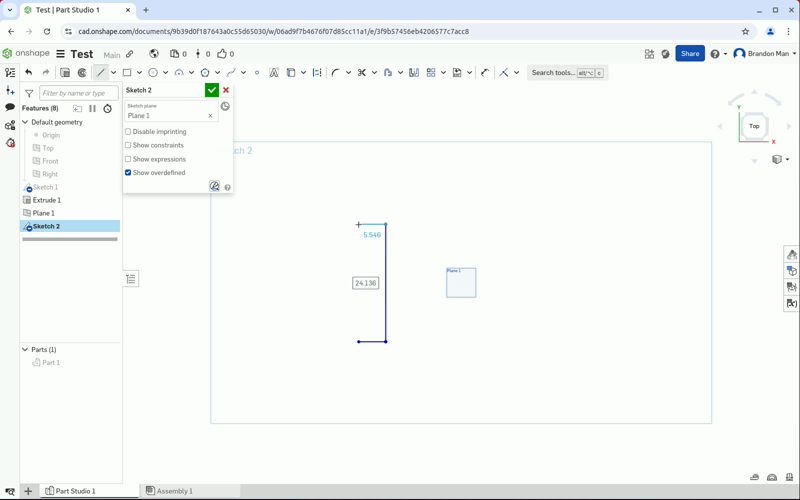
key_down(shift)
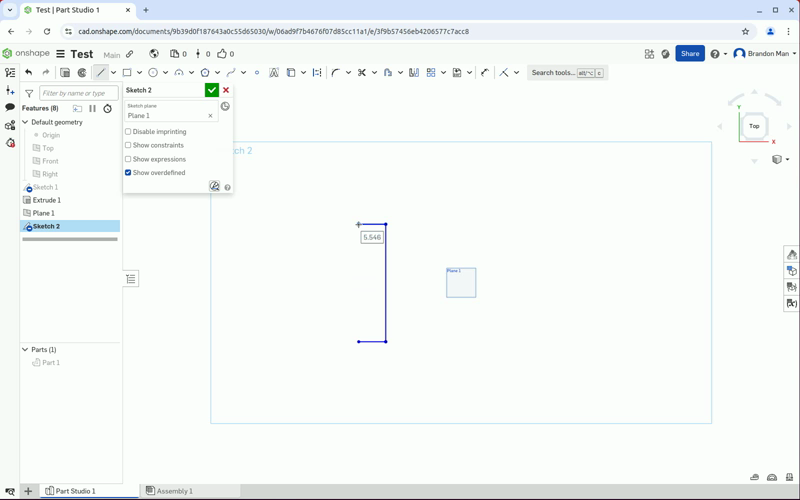
mouse_move(358, 341)
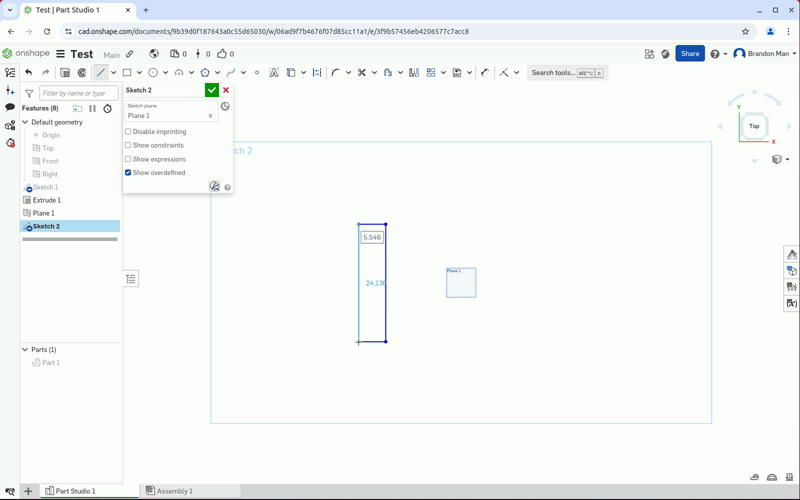
key_up(shift)
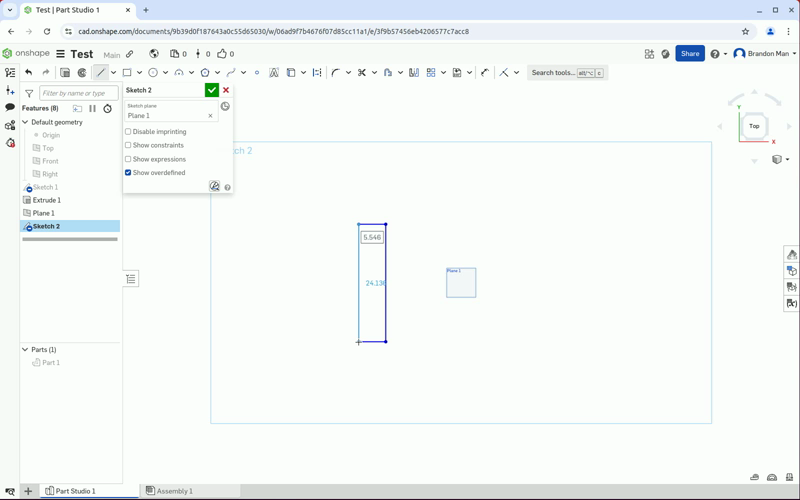
click(358, 341)
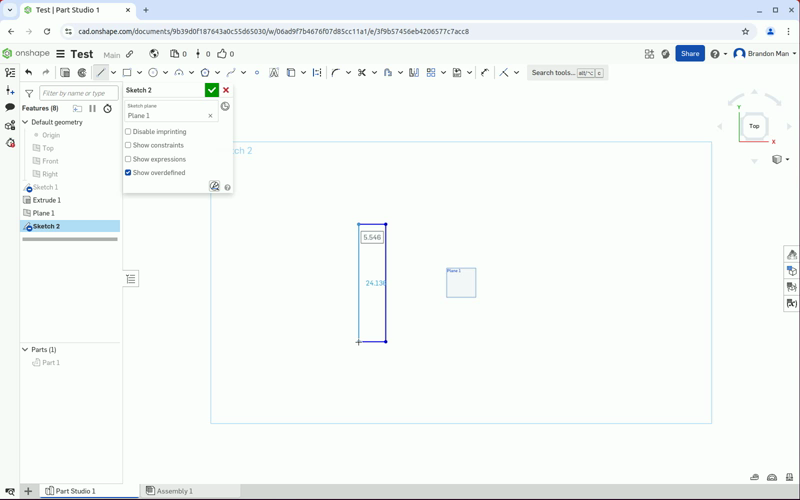
key(esc)
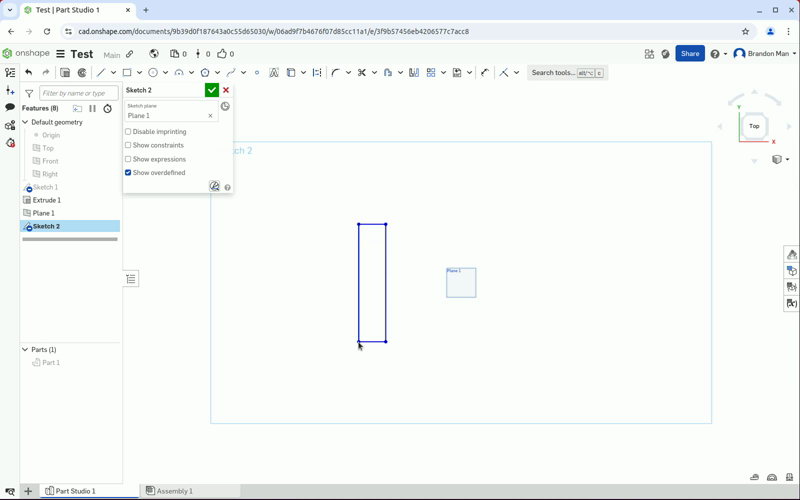
mouse_move(364, 274)
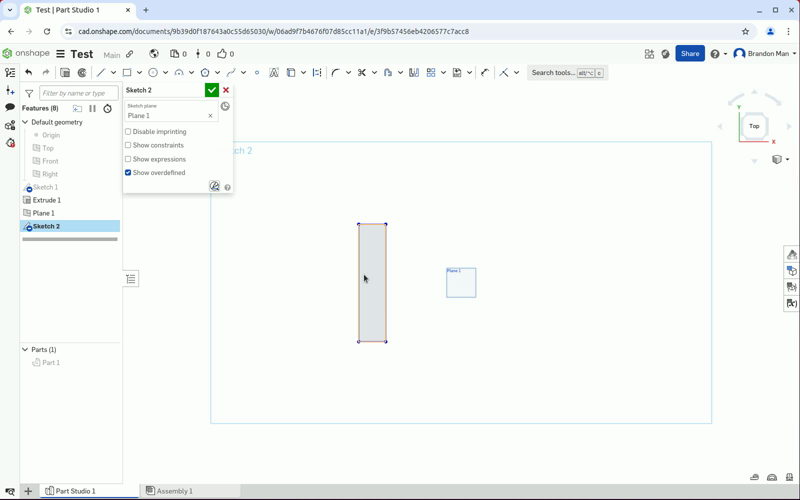
click(364, 274)
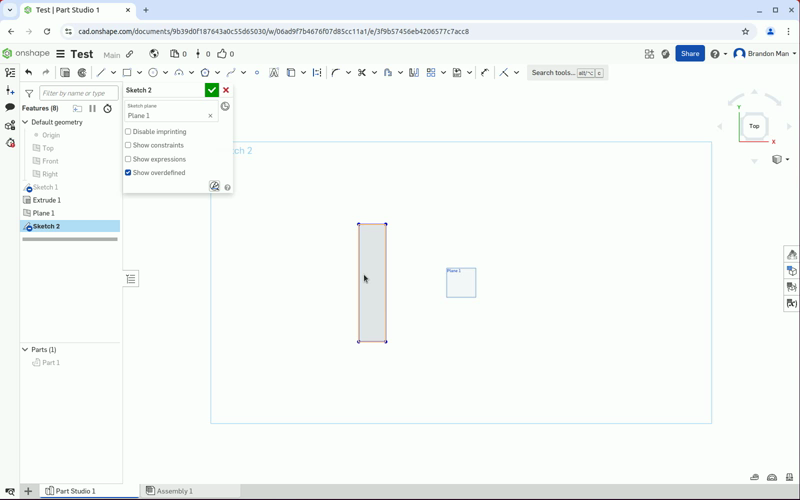
mouse_move(73, 352)
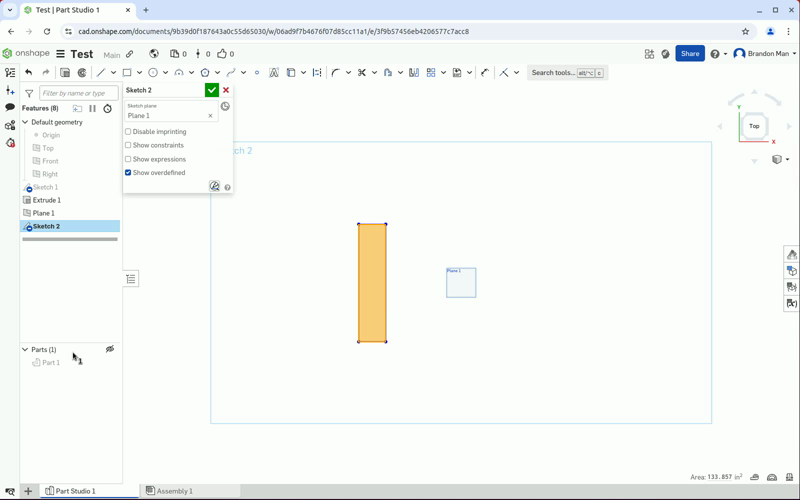
key(shift+y)
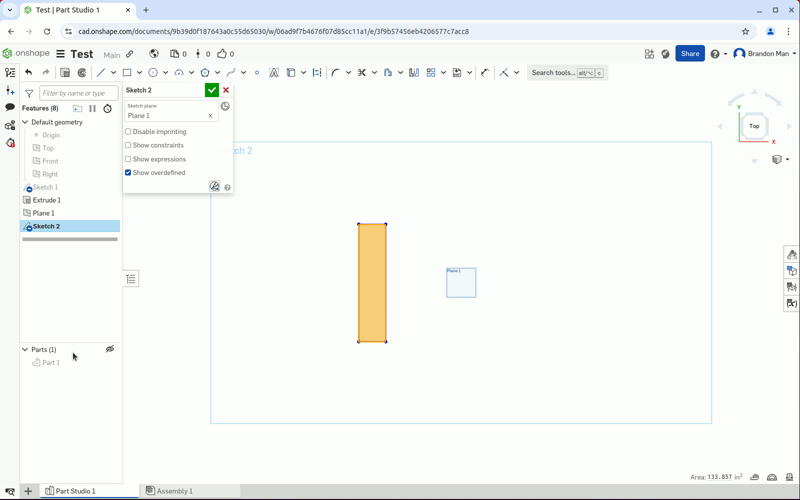
key(shift+e)
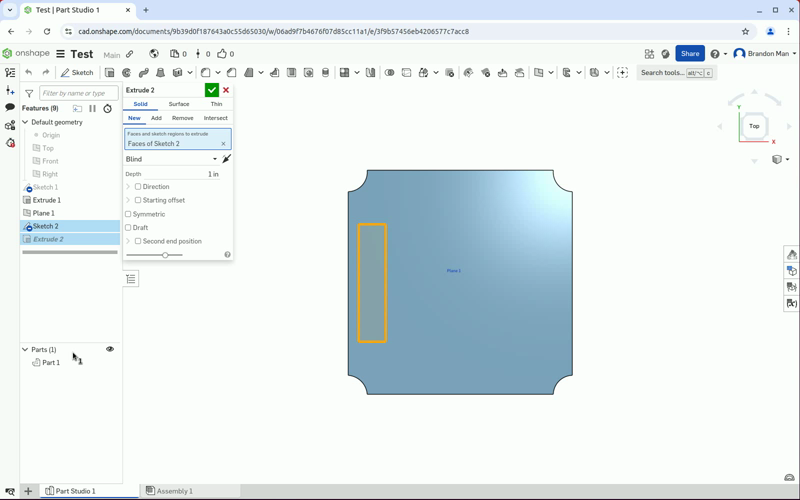
mouse_move(143, 106)
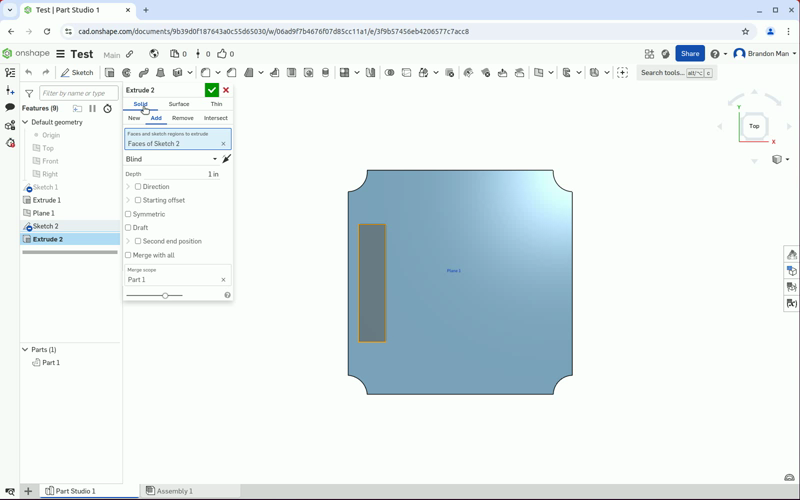
click(143, 106)
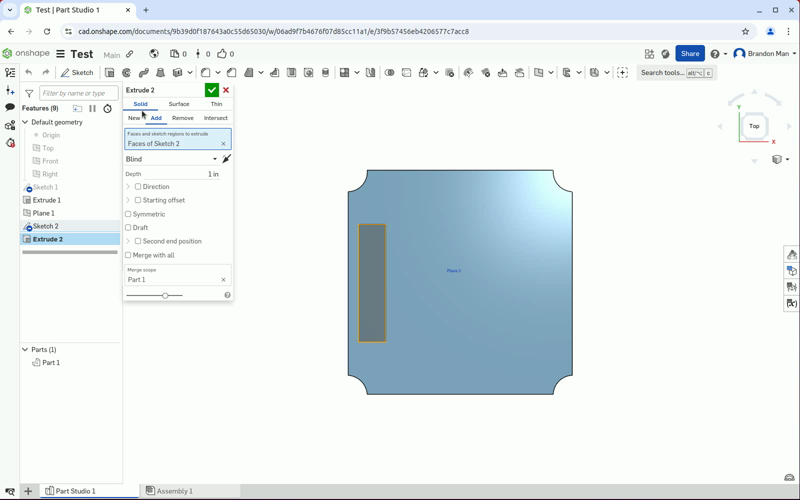
mouse_move(137, 120)
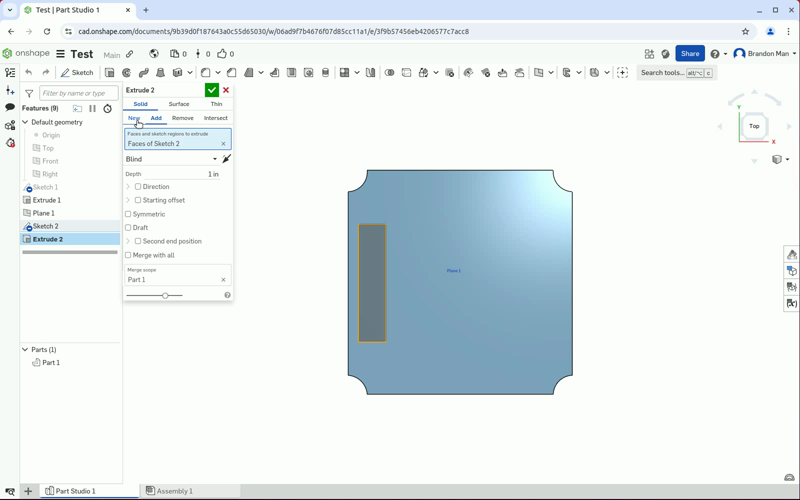
click(137, 120)
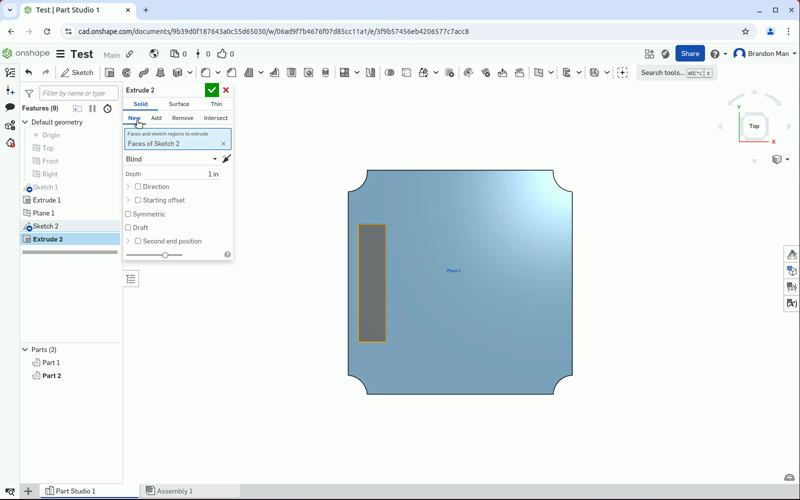
key(tab, 4)
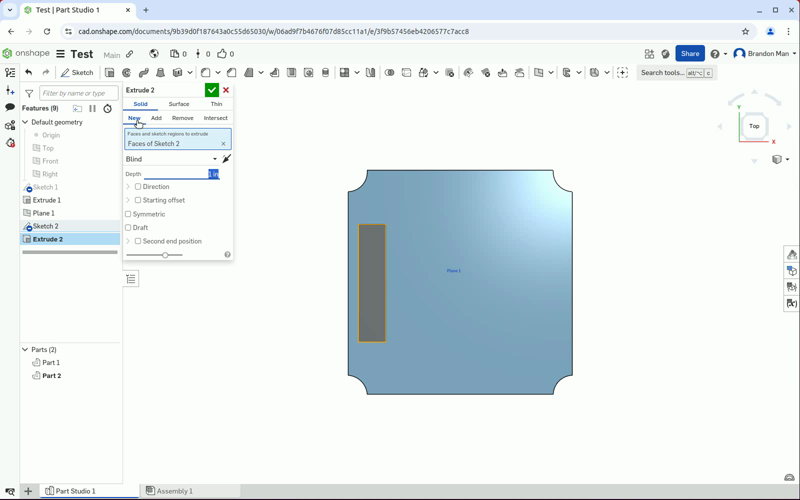
text(0.241)
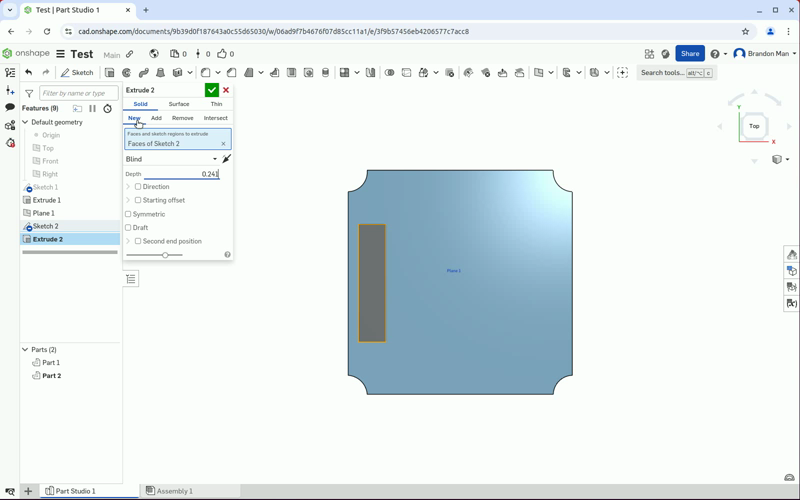
key(enter)
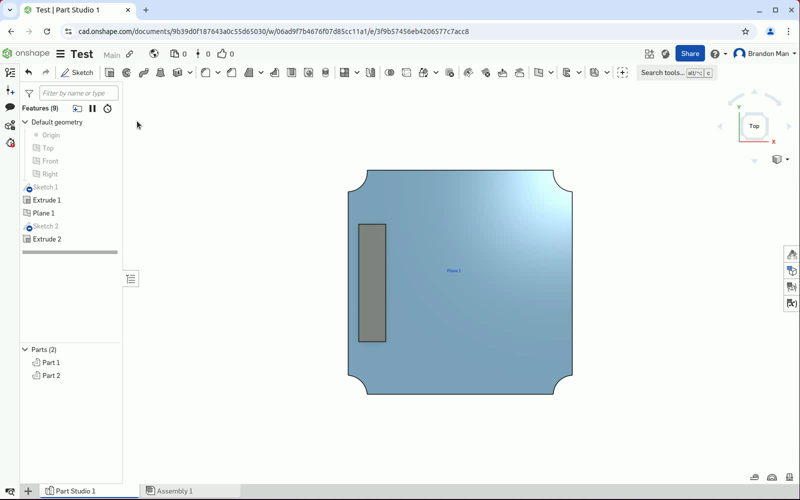
key(shift+h)
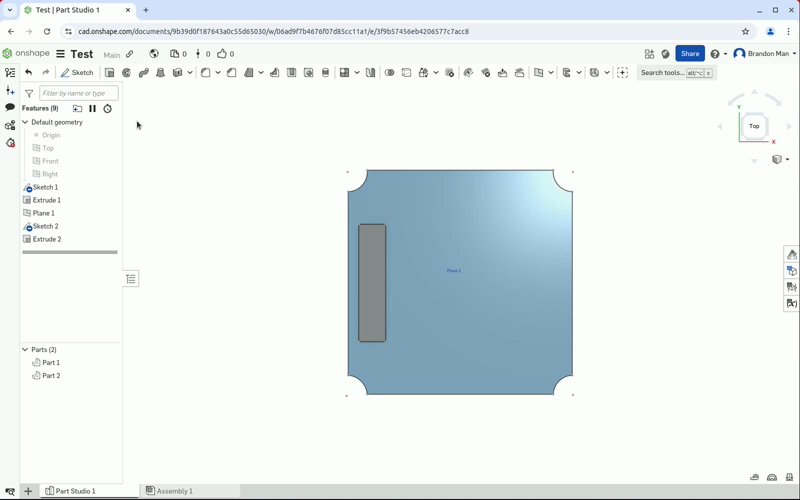
key(shift+h)
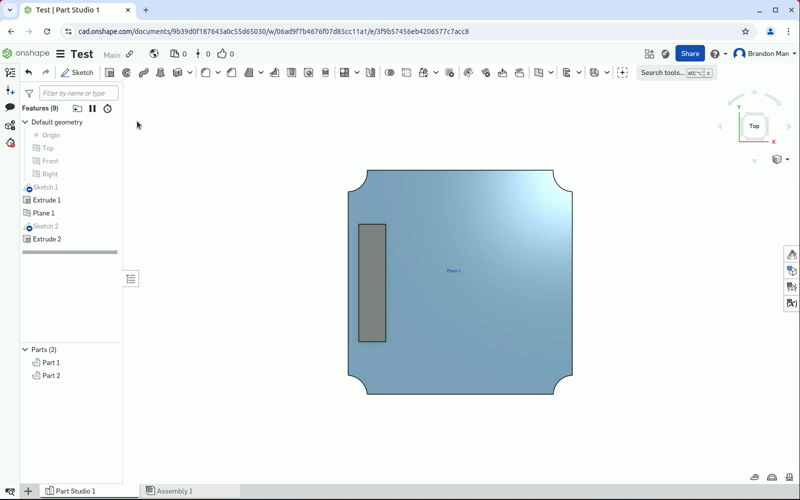
mouse_move(73, 189)
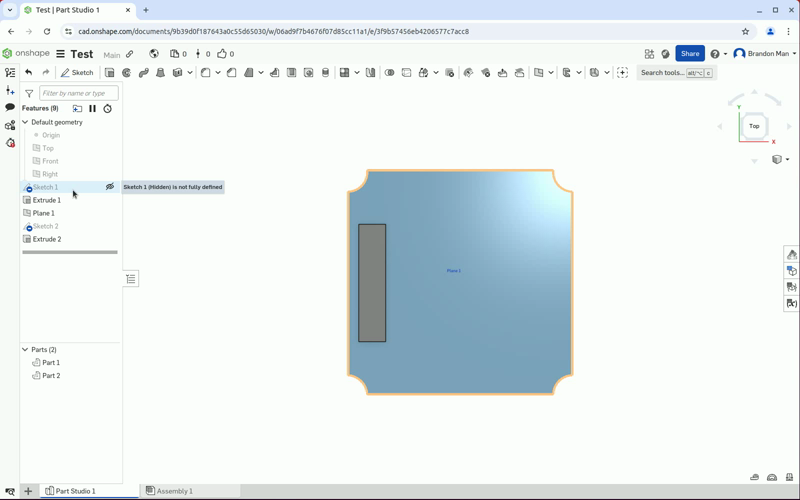
click(73, 189)
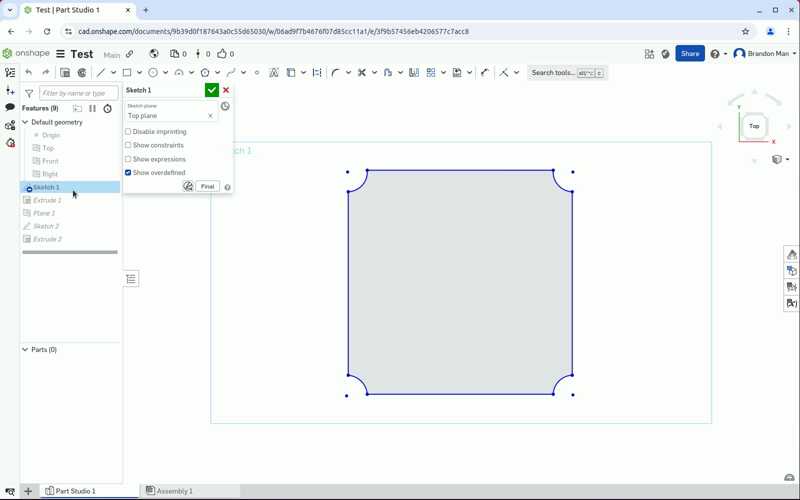
mouse_move(229, 92)
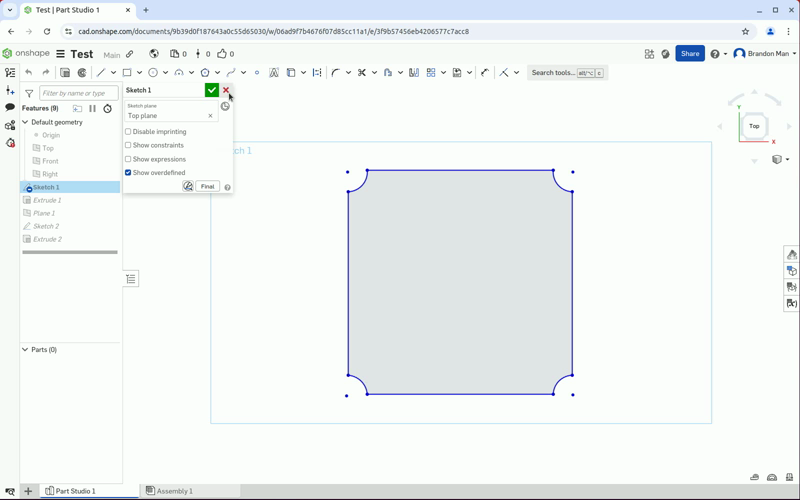
click(229, 92)
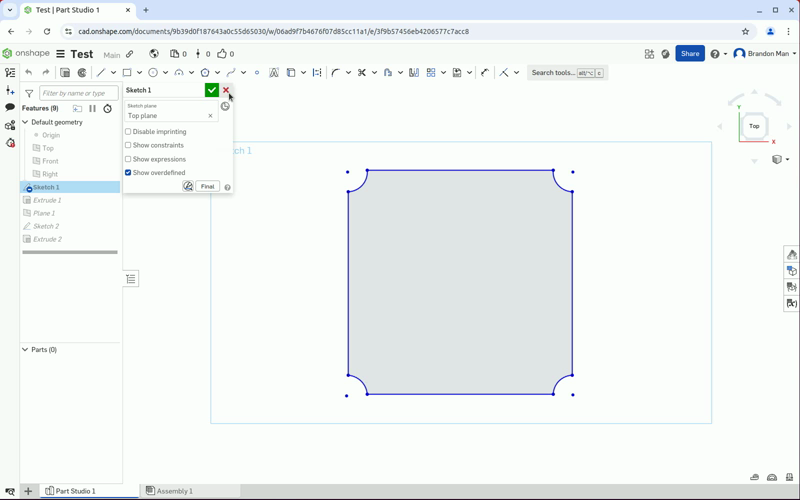
key(shift+s)
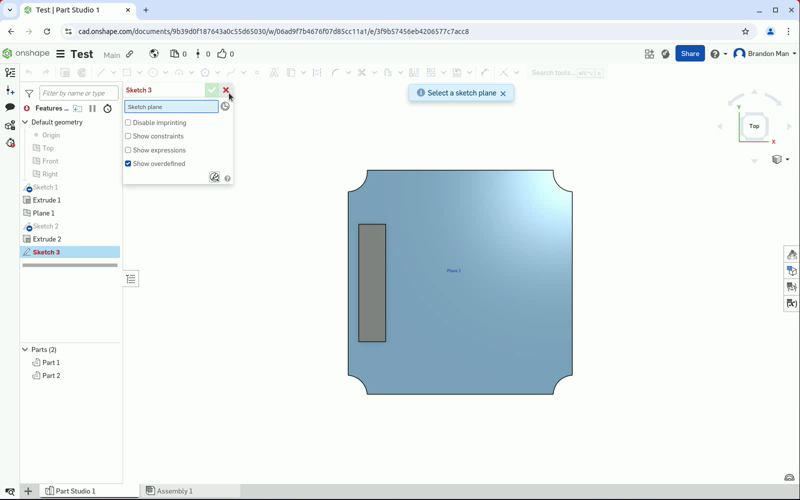
mouse_move(73, 215)
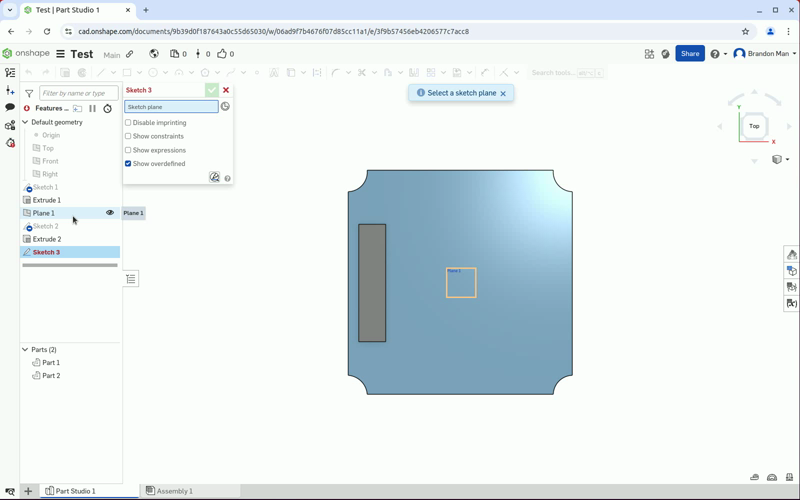
click(73, 215)
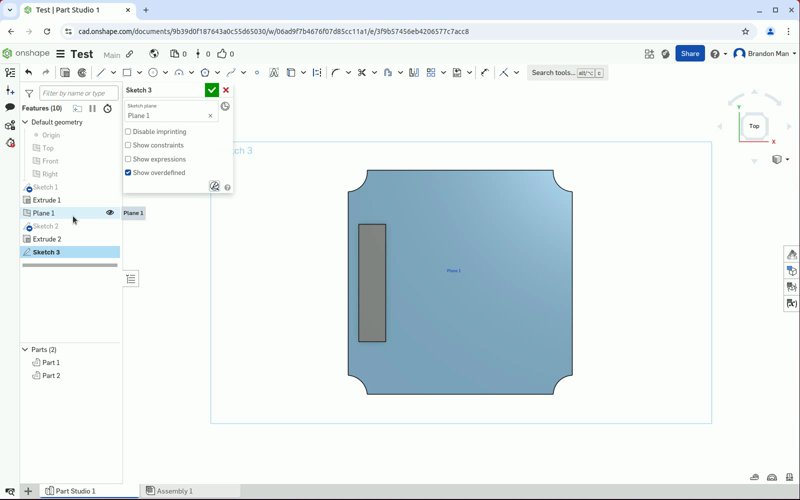
mouse_move(73, 352)
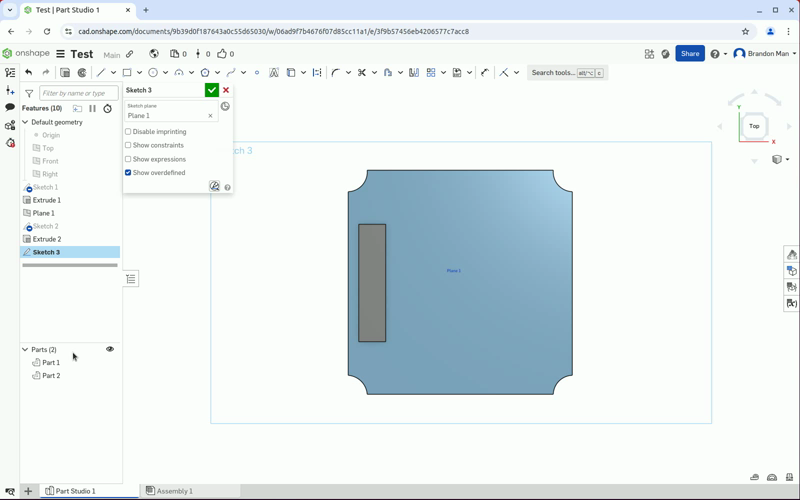
key(y)
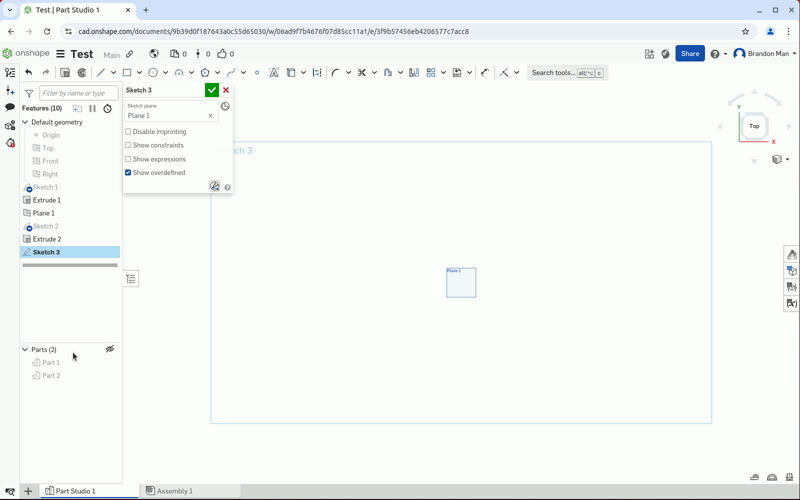
key(c)
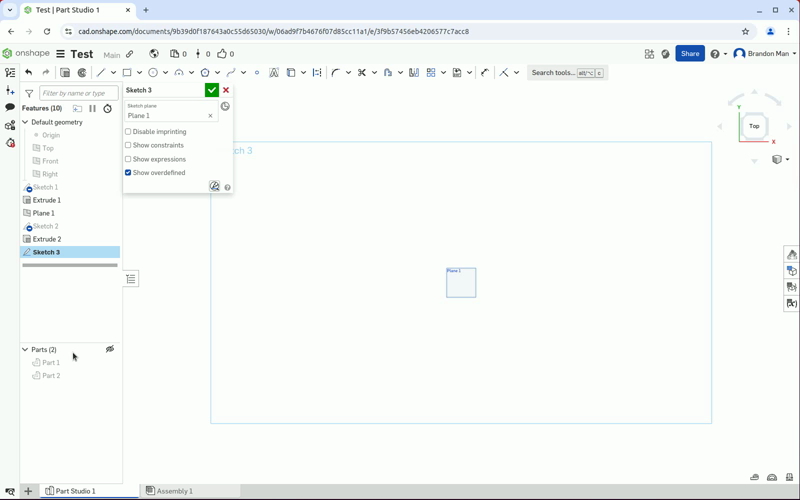
key_down(shift)
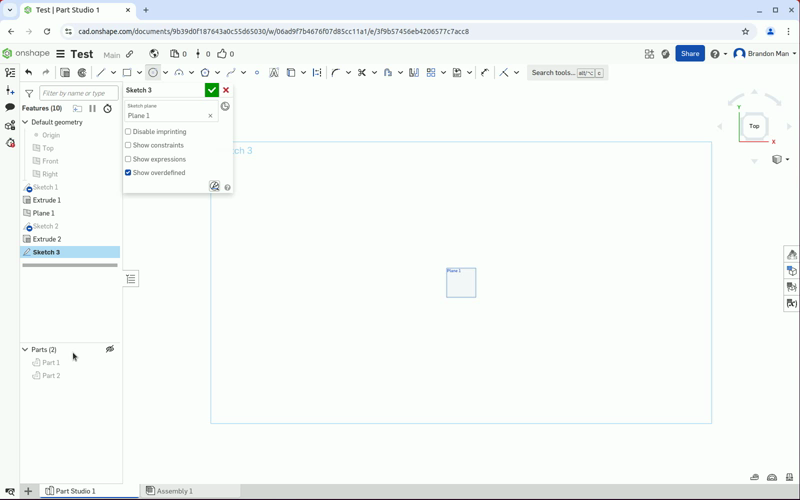
mouse_move(518, 282)
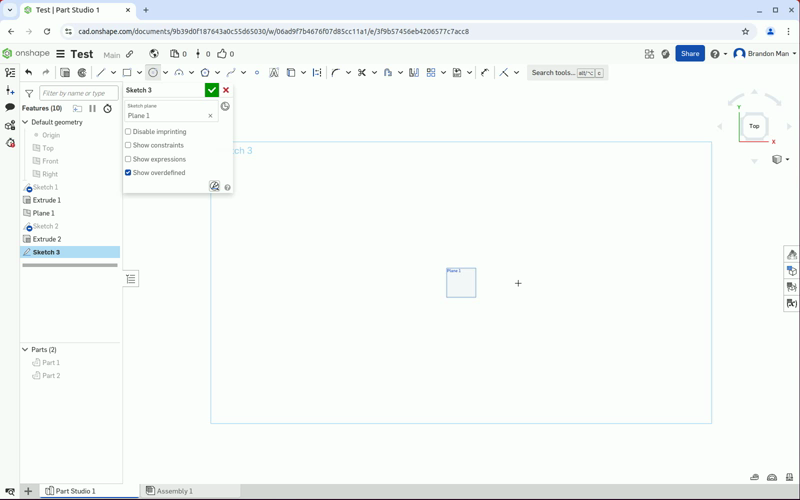
click(518, 282)
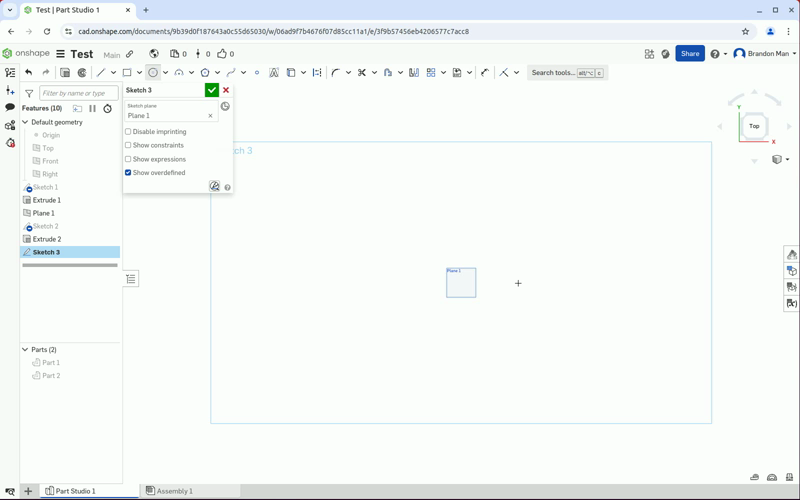
key_up(shift)
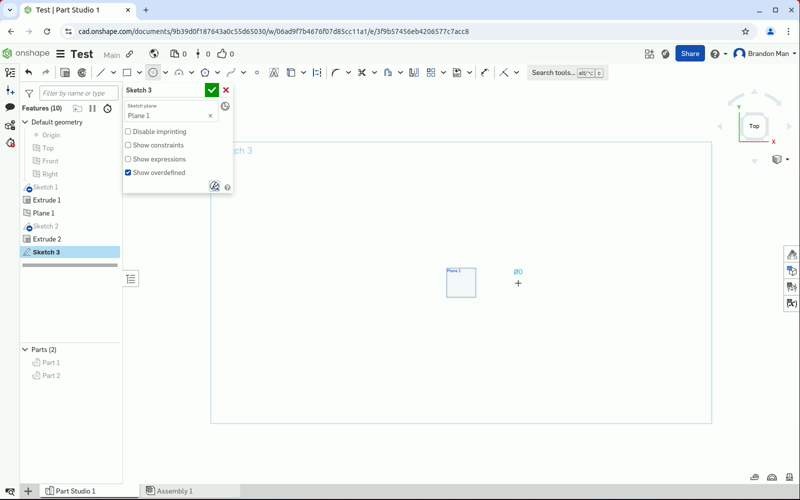
mouse_move(523, 282)
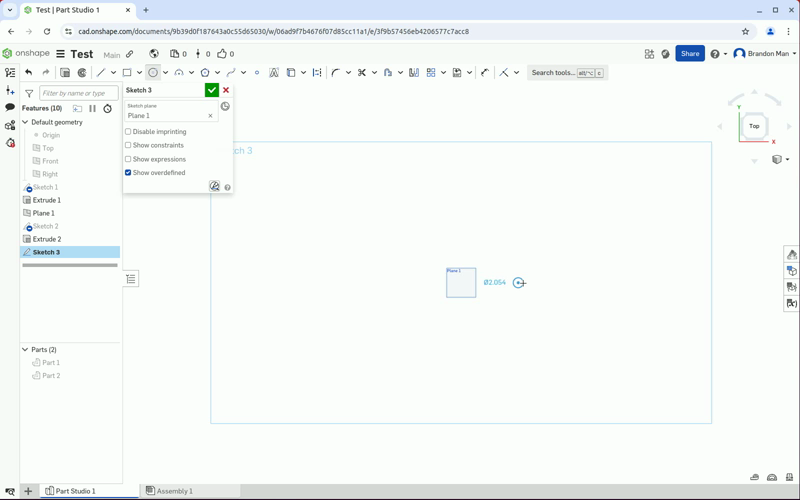
click(523, 282)
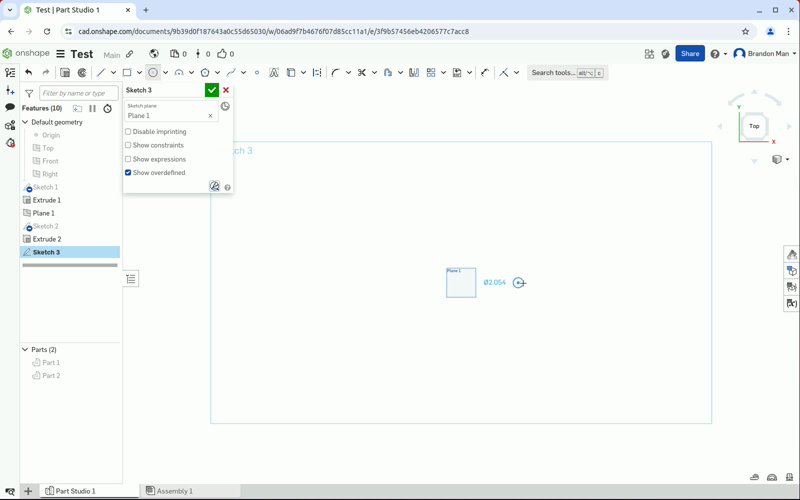
key(esc)
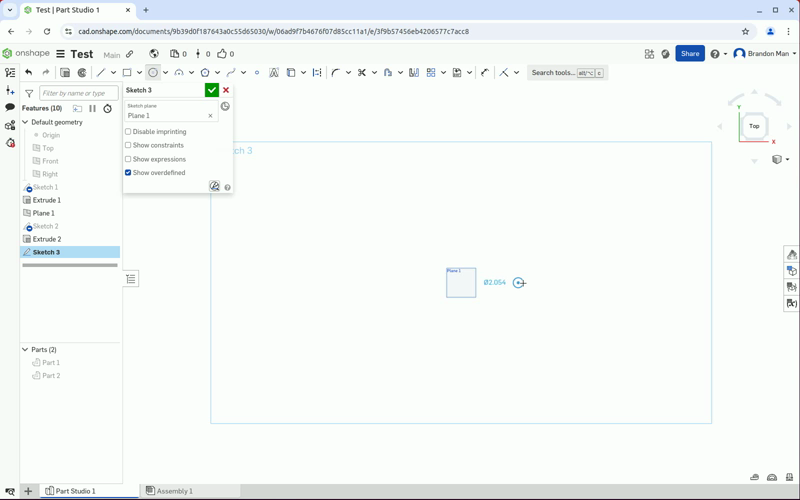
mouse_move(515, 286)
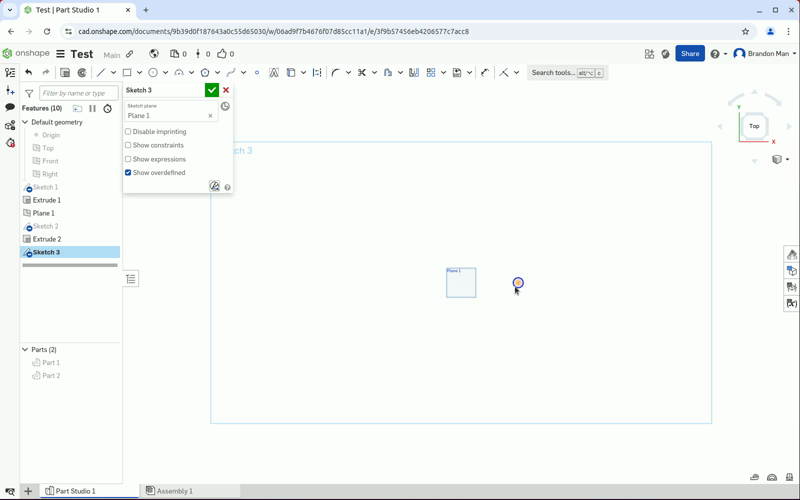
scroll(6)
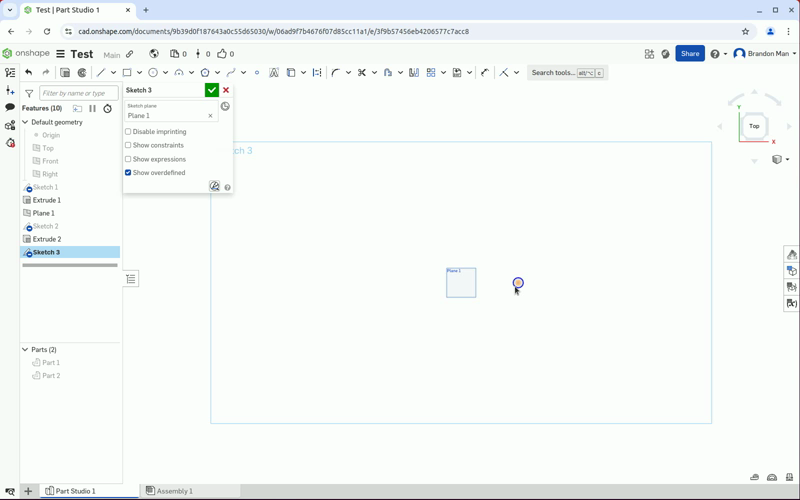
scroll(6)
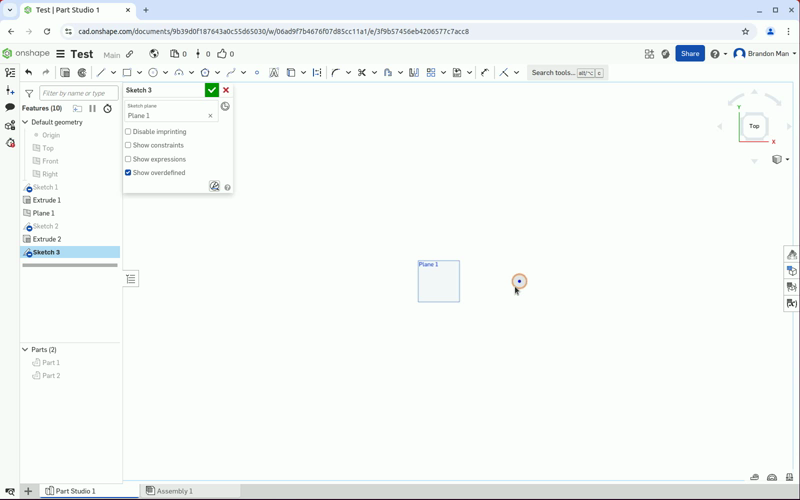
scroll(6)
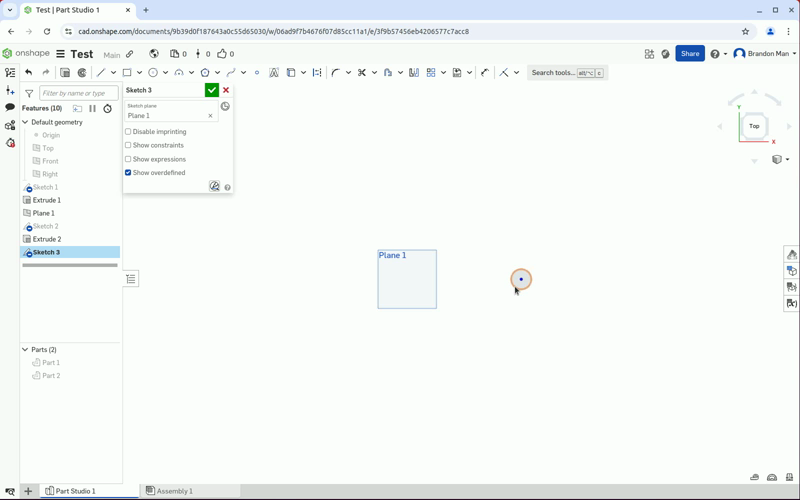
scroll(6)
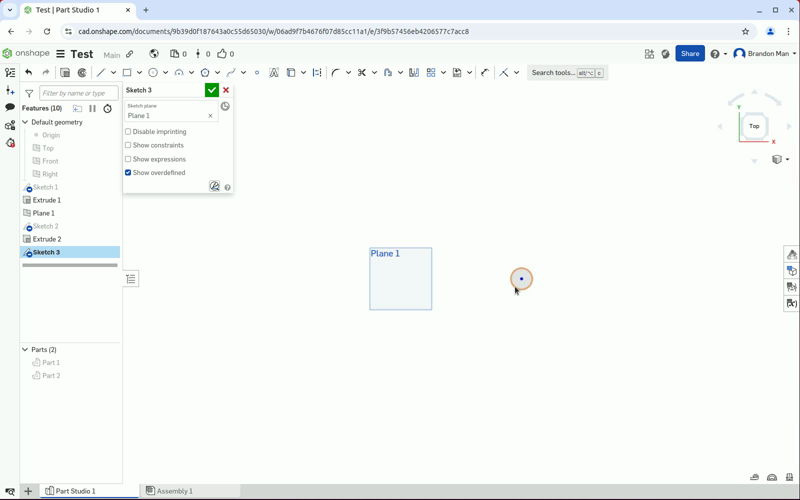
scroll(6)
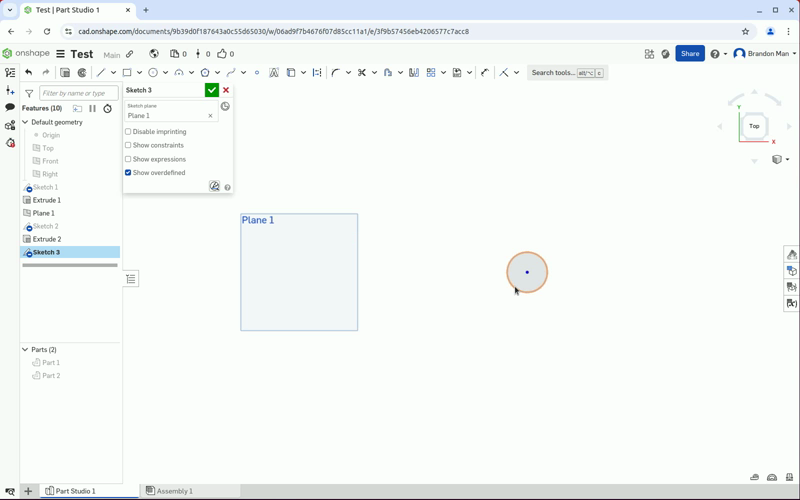
scroll(6)
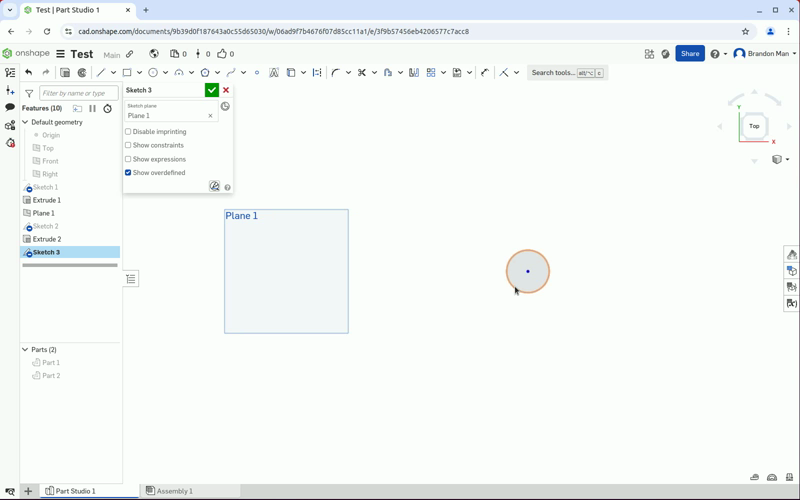
scroll(6)
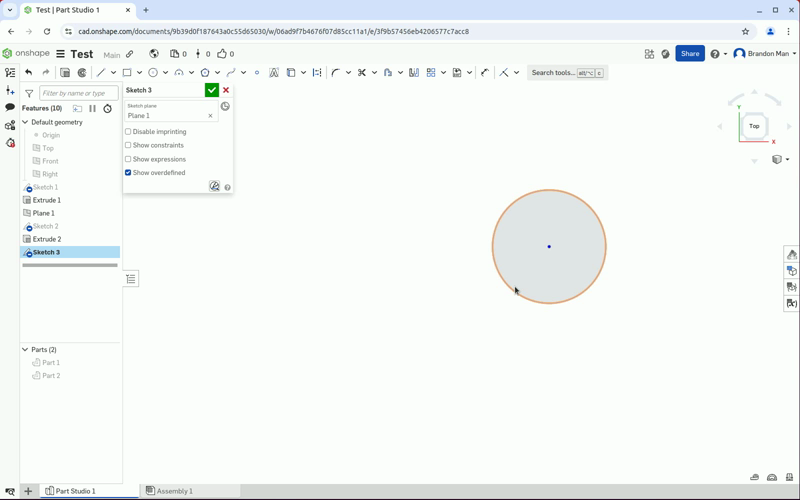
click(515, 286)
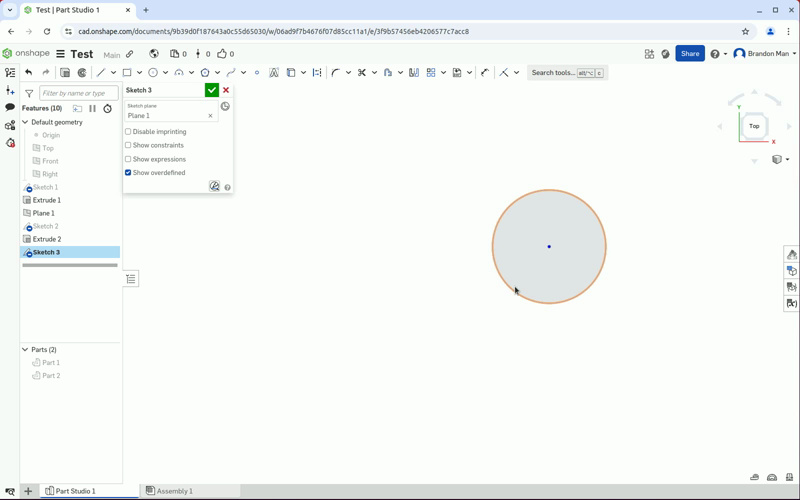
scroll(-6)
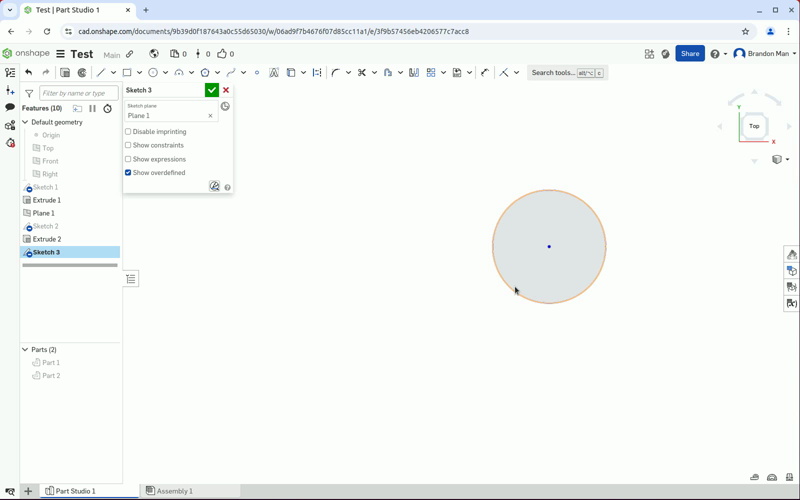
scroll(-6)
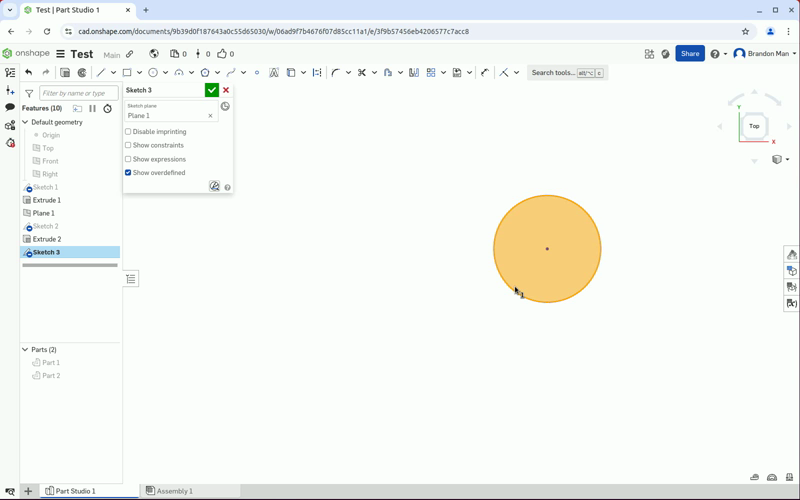
scroll(-6)
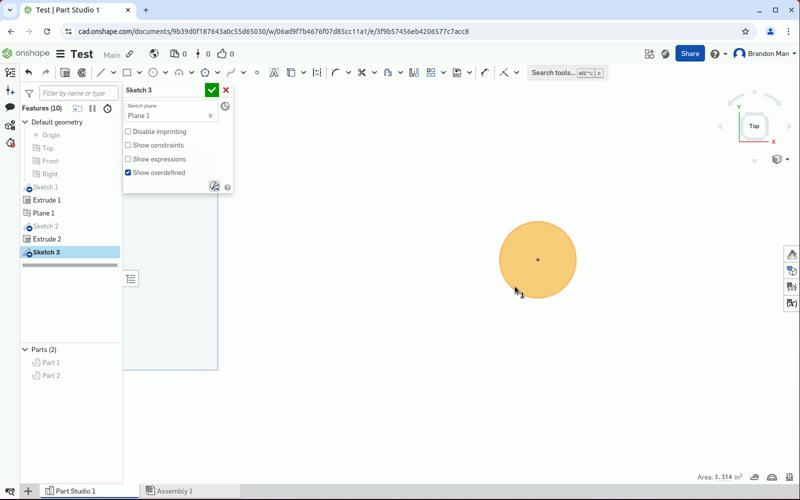
scroll(-6)
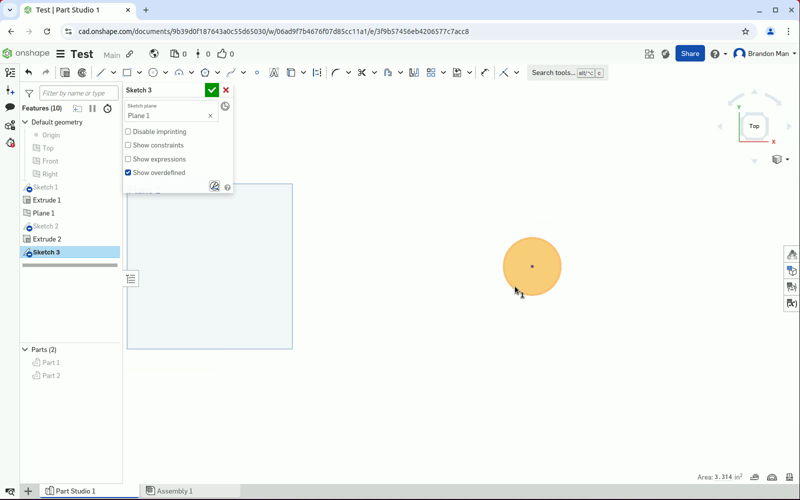
scroll(-6)
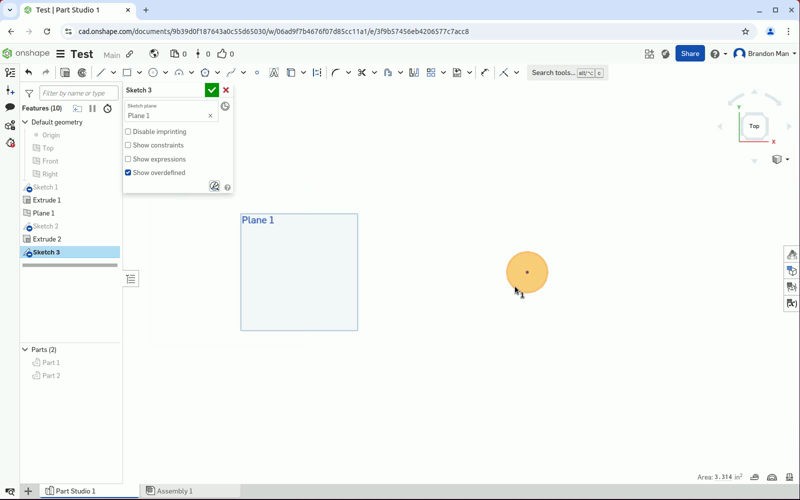
scroll(-6)
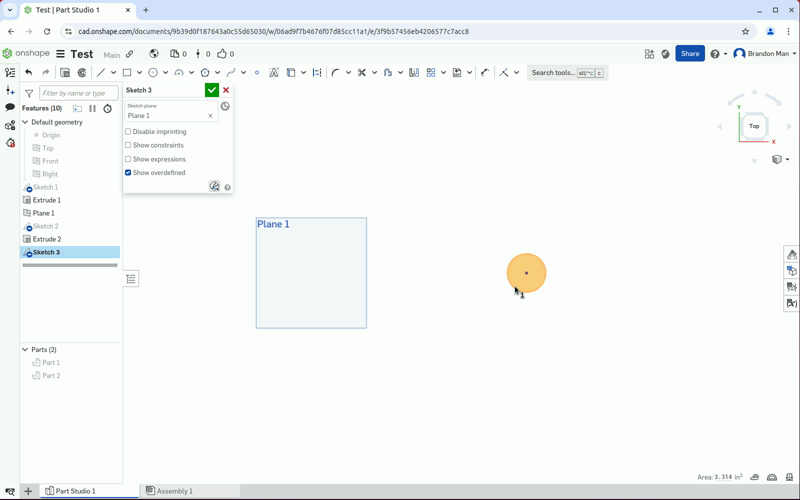
scroll(-6)
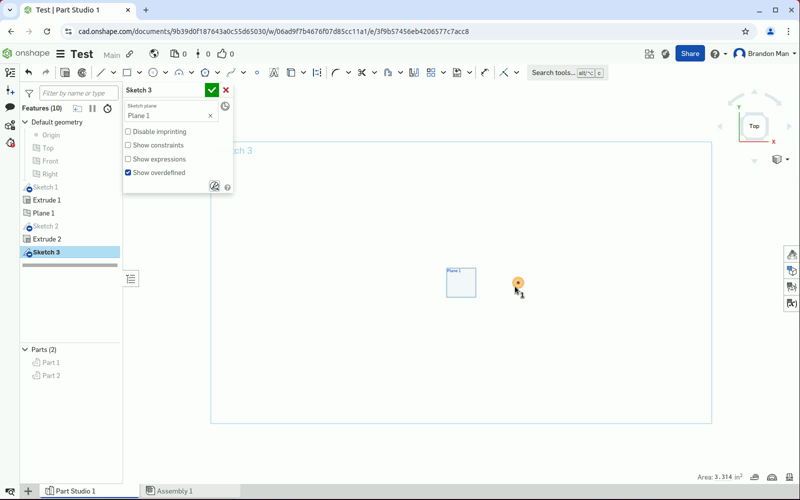
mouse_move(73, 352)
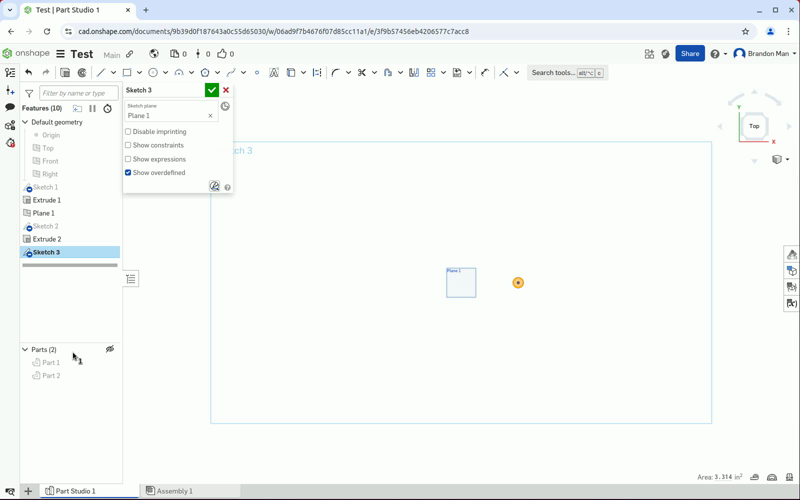
key(shift+y)
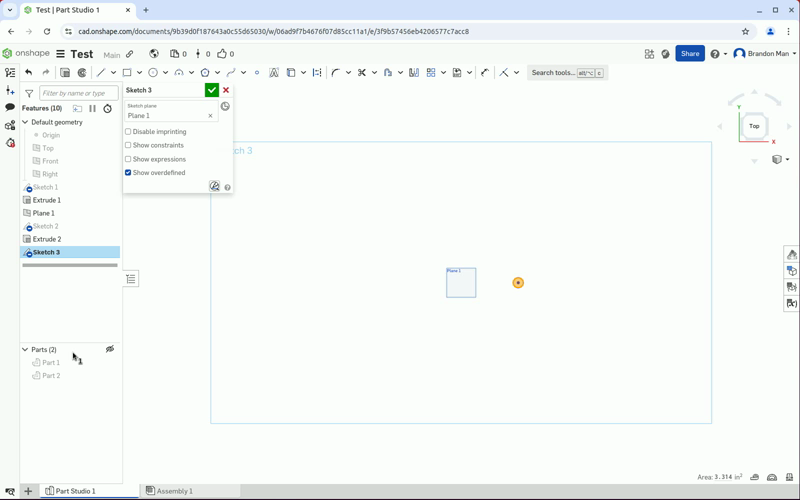
key(shift+e)
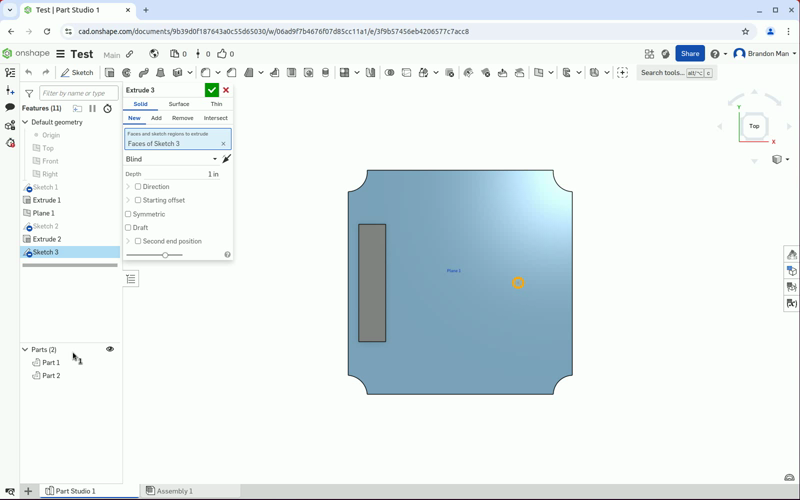
mouse_move(143, 106)
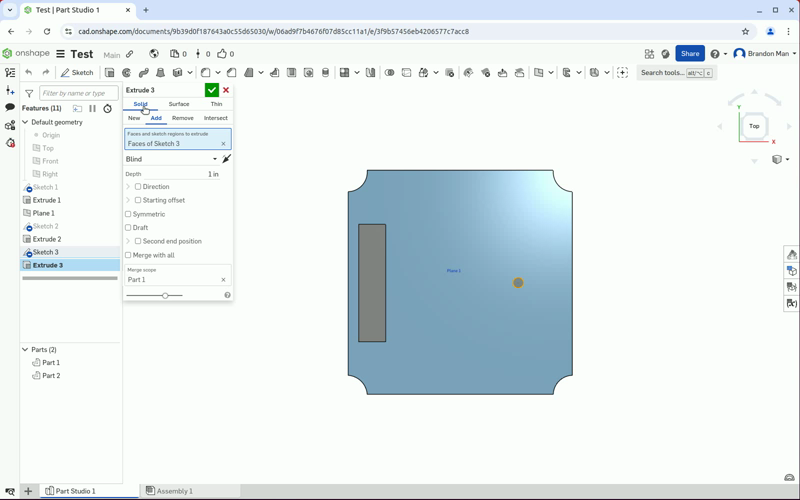
click(143, 106)
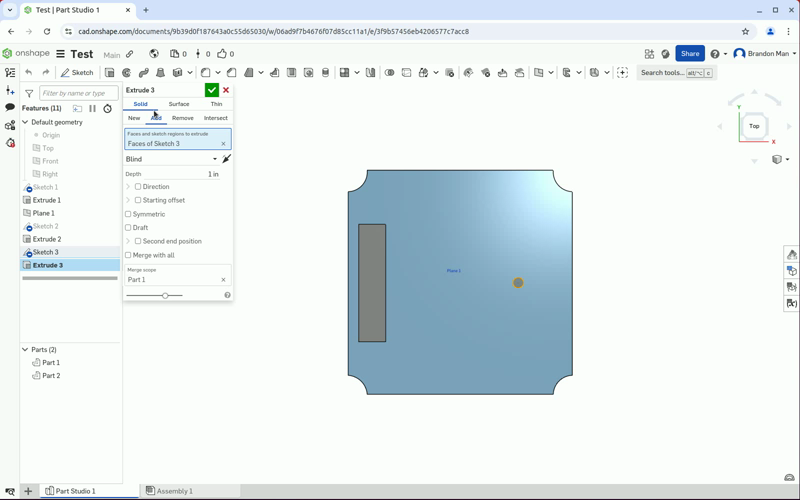
mouse_move(186, 120)
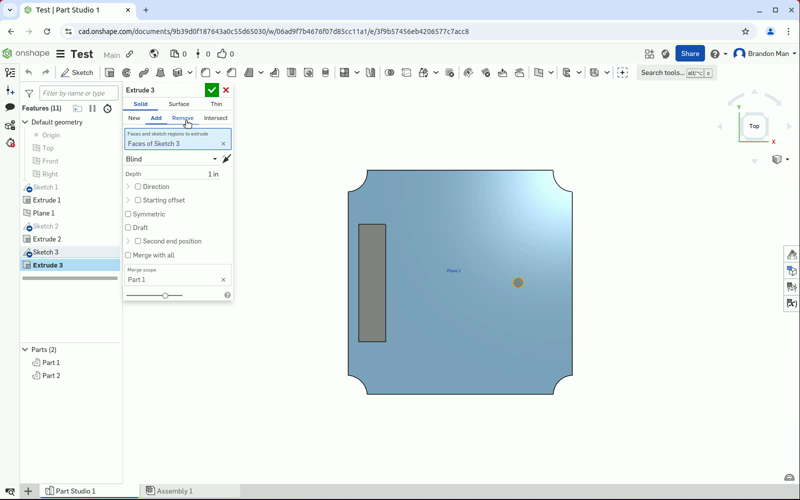
click(186, 120)
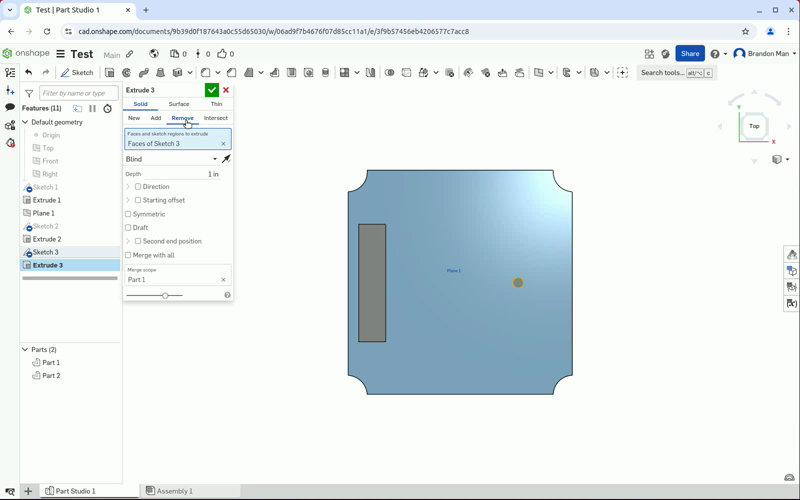
key(tab, 4)
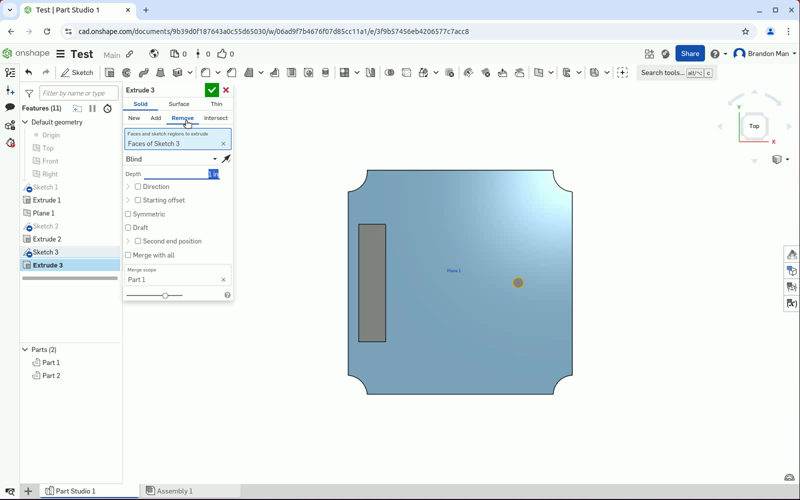
text(3.37)
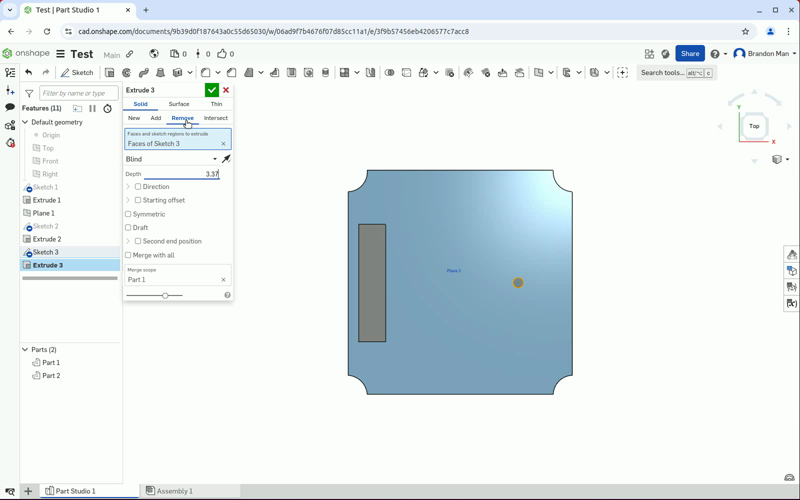
key(tab, 6)
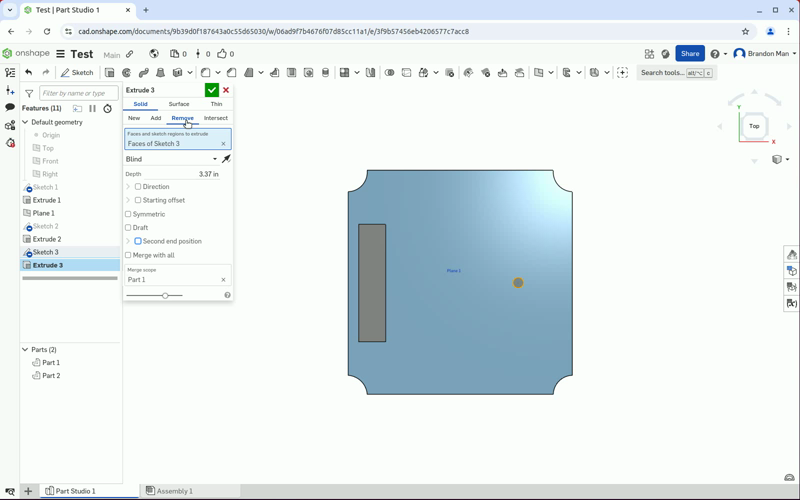
key(space)
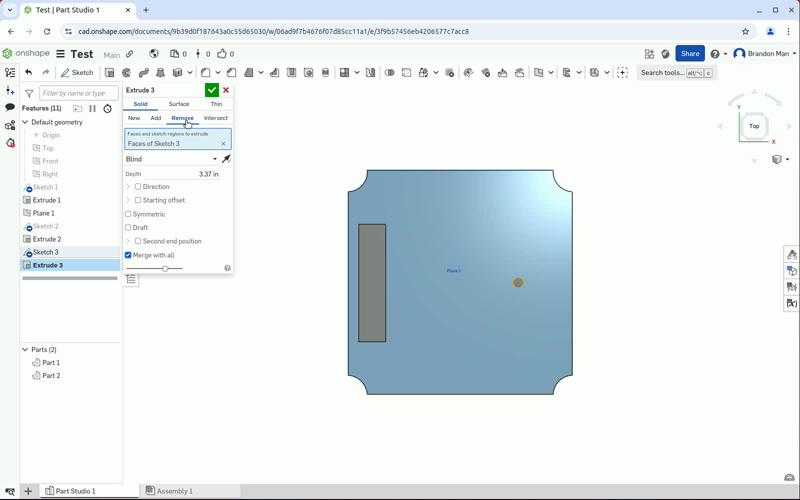
key(enter)
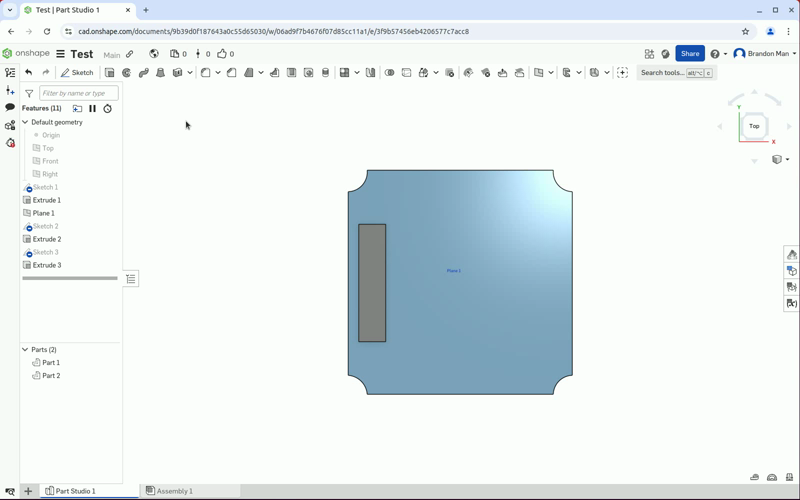
key(shift+h)
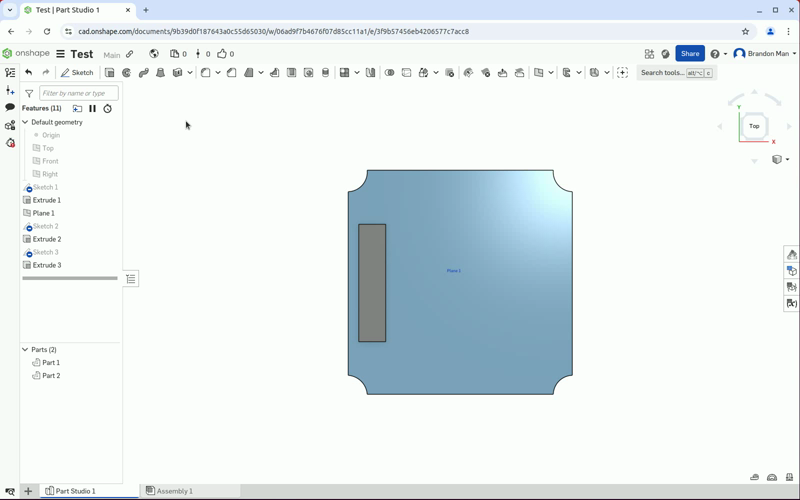
key(shift+h)
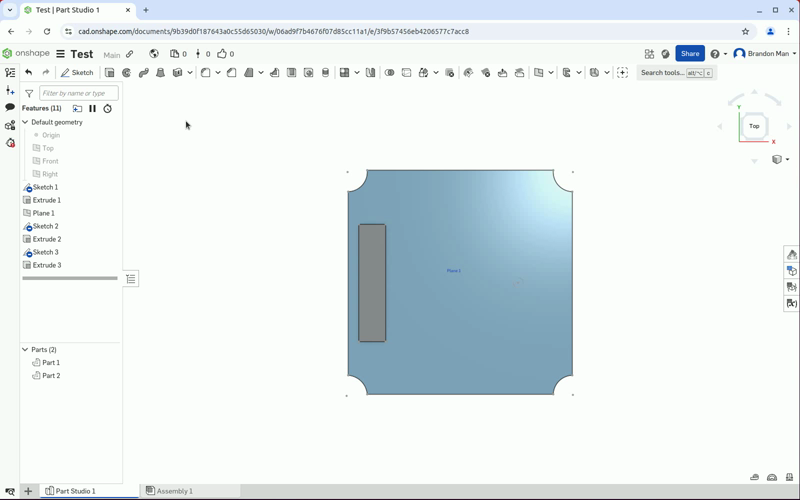
key(shift+7)
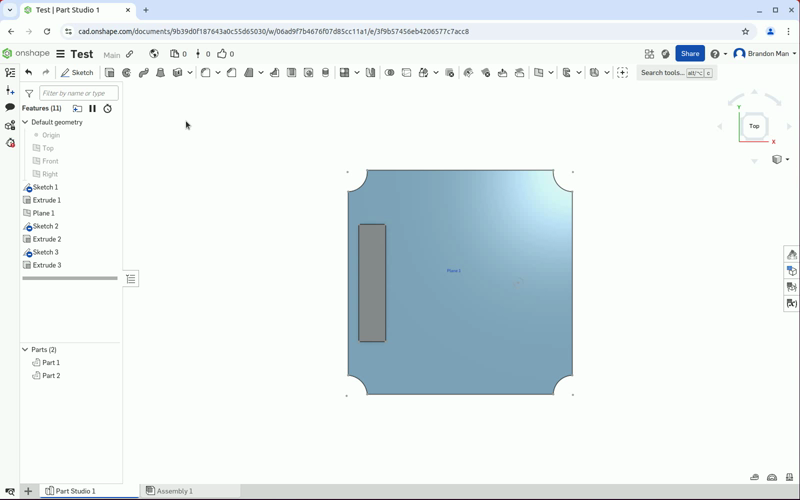
key(up, 3)
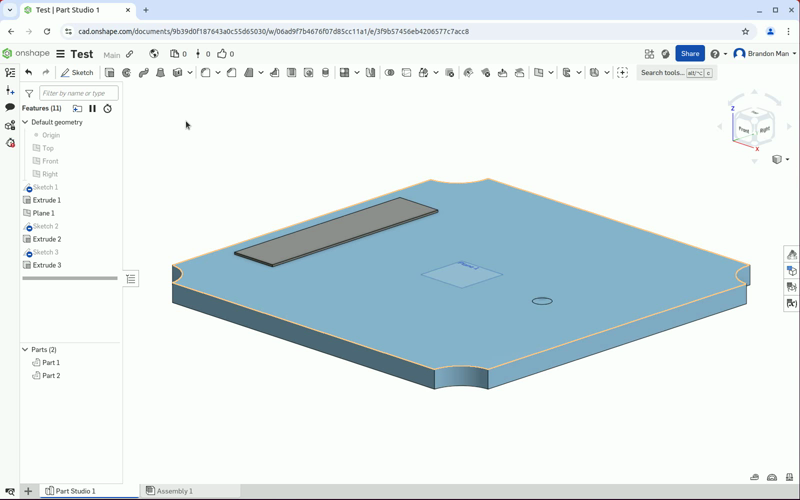
key(left, 3)
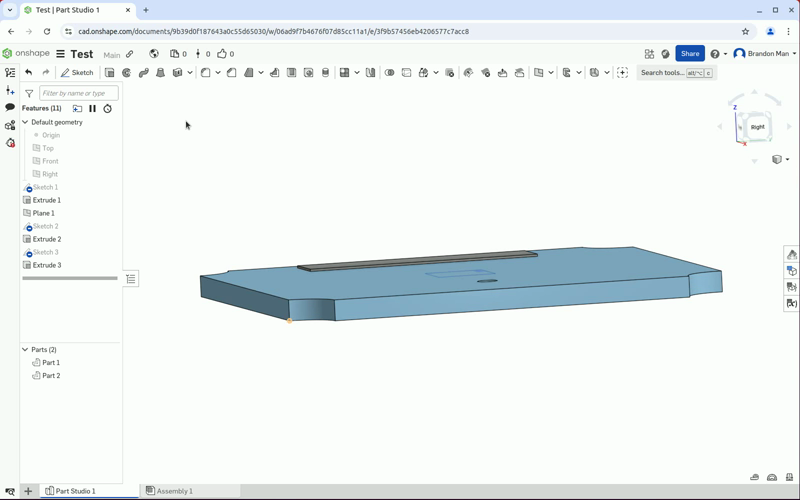
key(right, 3)
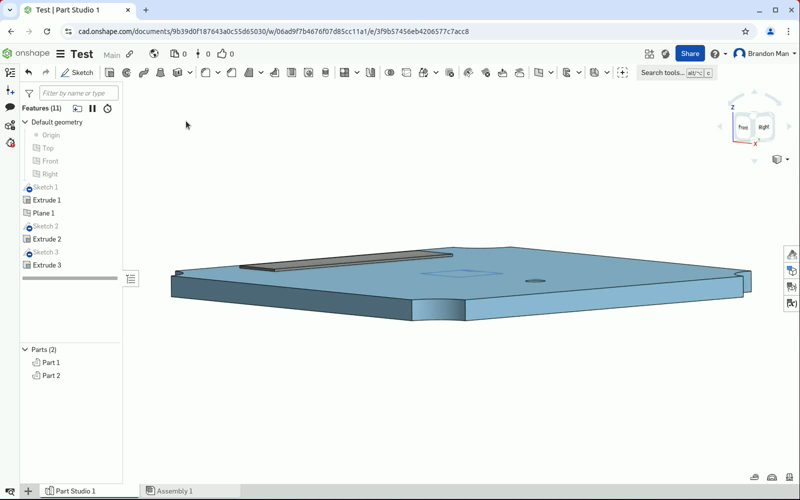
key(down, 3)
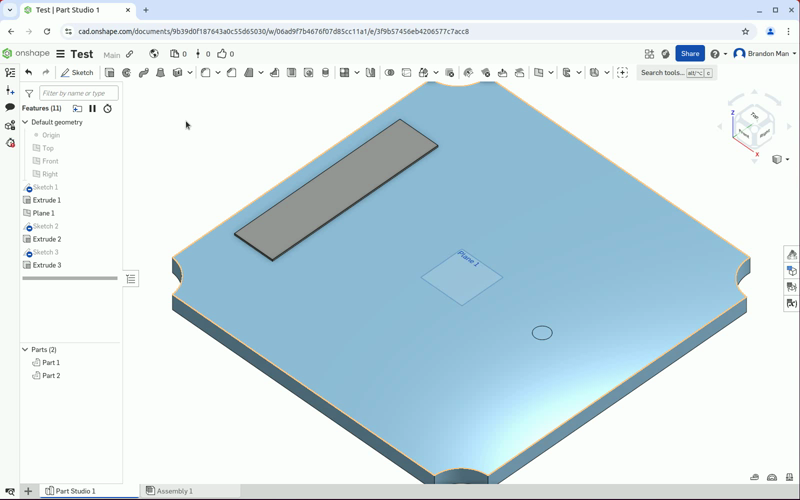
mouse_move(73, 189)
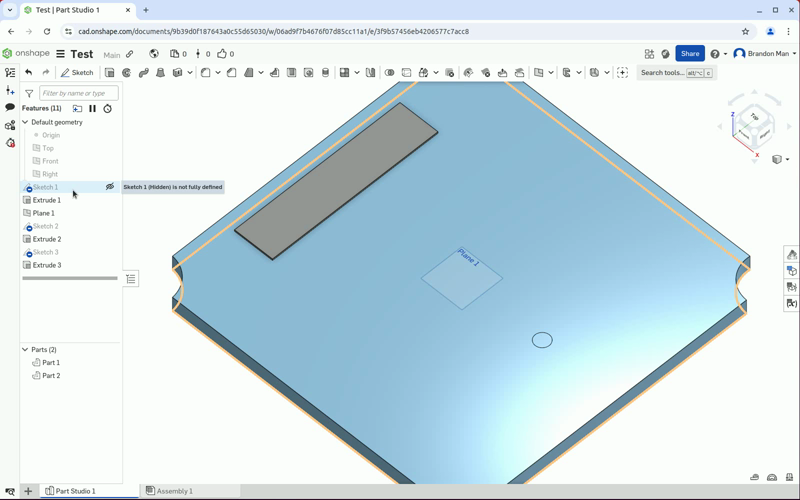
click(73, 189)